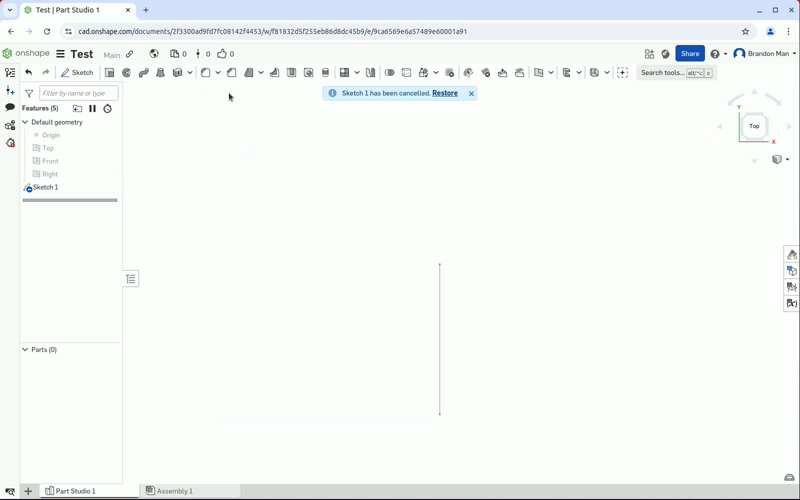
key(shift+h)
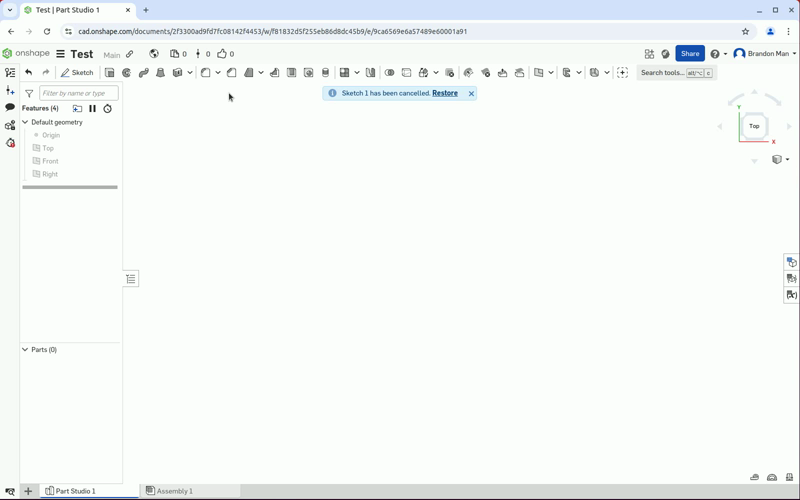
mouse_move(73, 352)
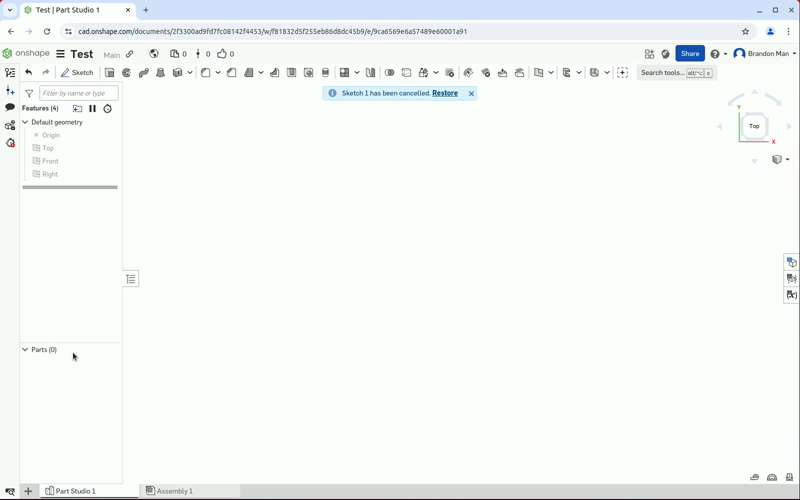
key(y)
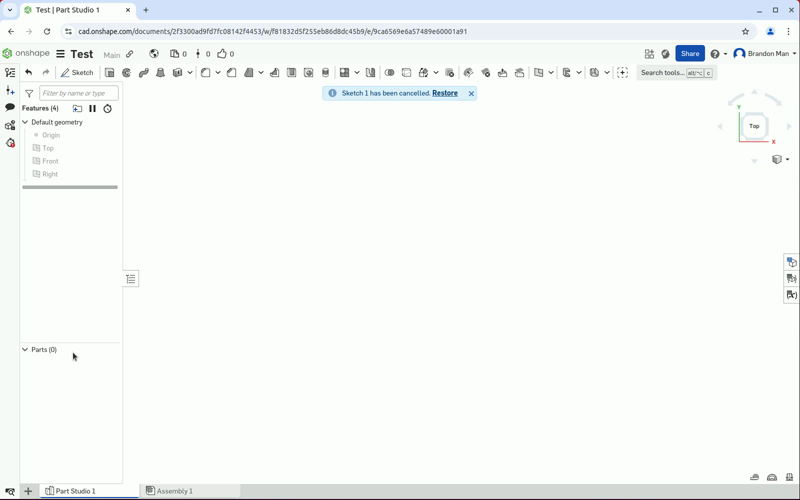
key(shift+p)
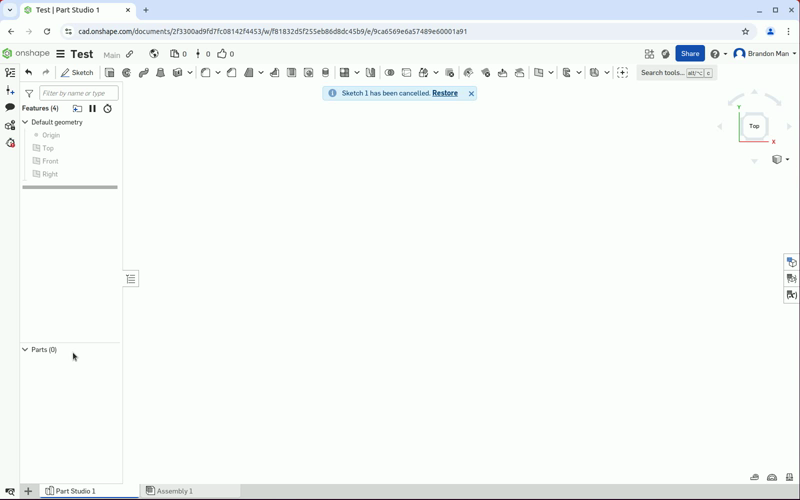
key(space)
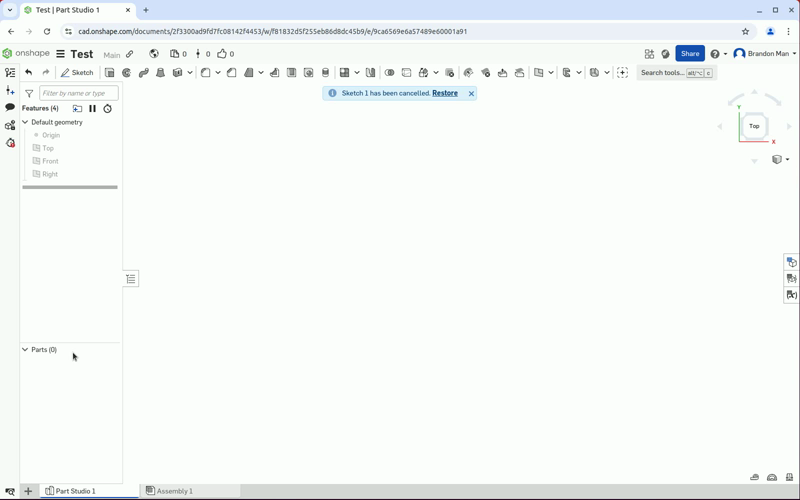
key_down(shift)
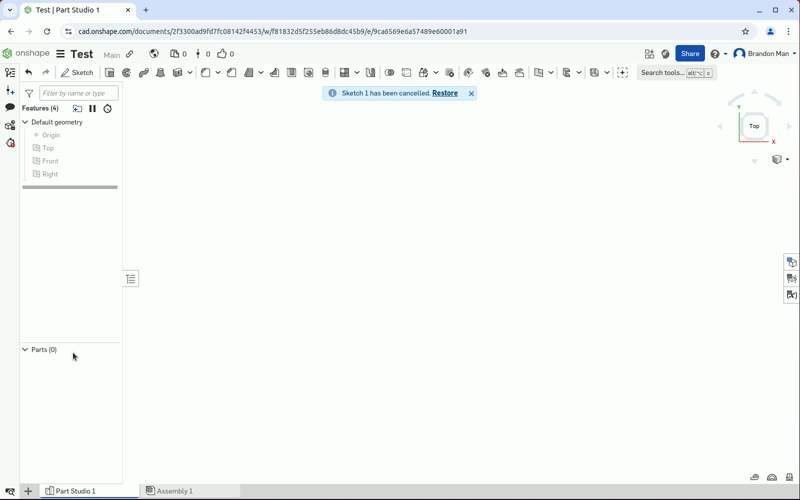
key(up)
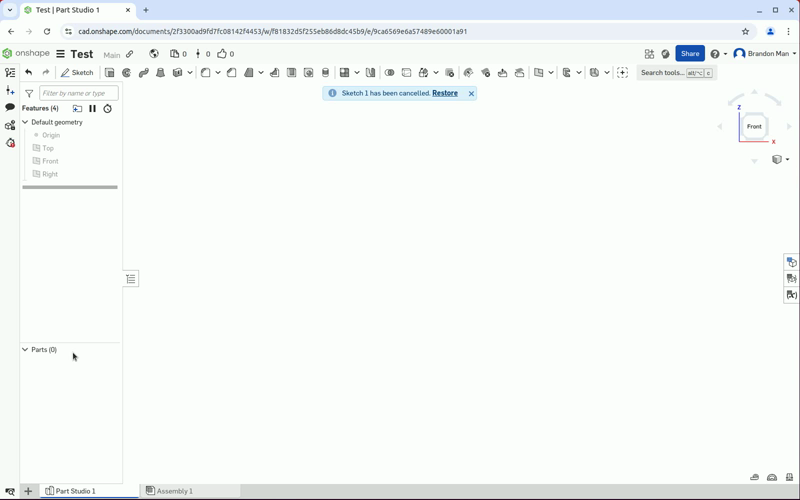
key_up(shift)
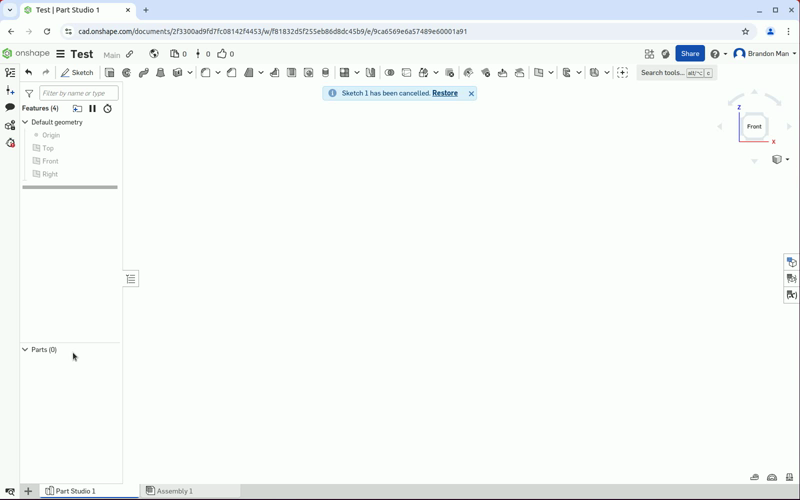
key(space)
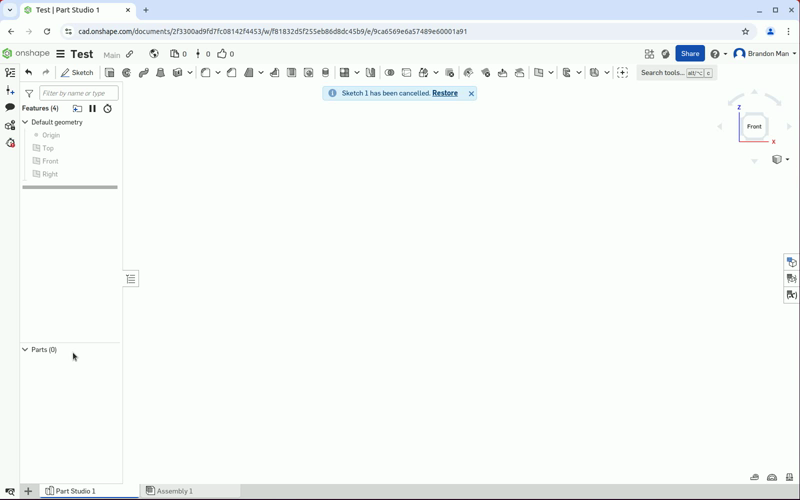
key_down(shift)
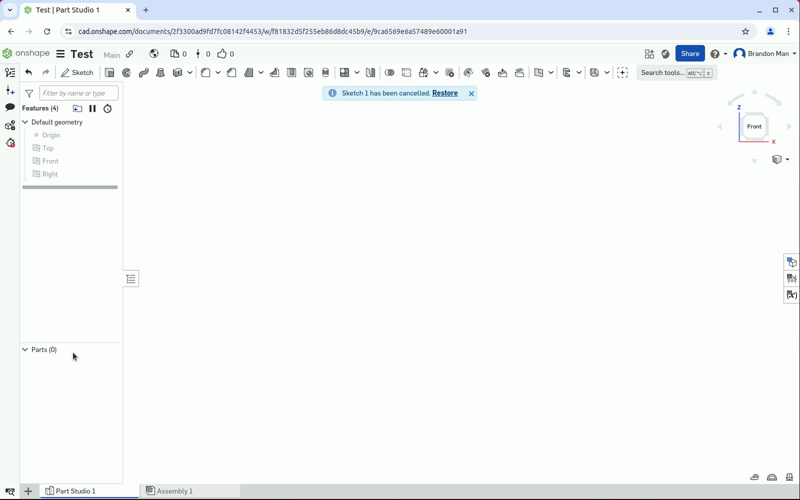
key(left)
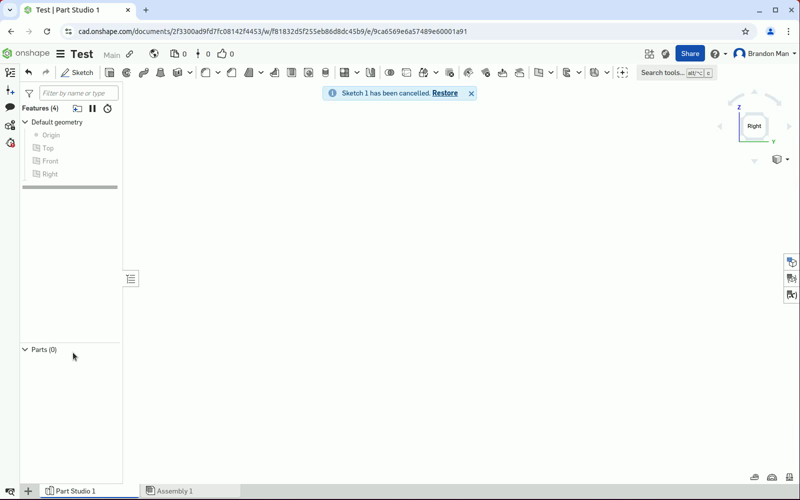
key_up(shift)
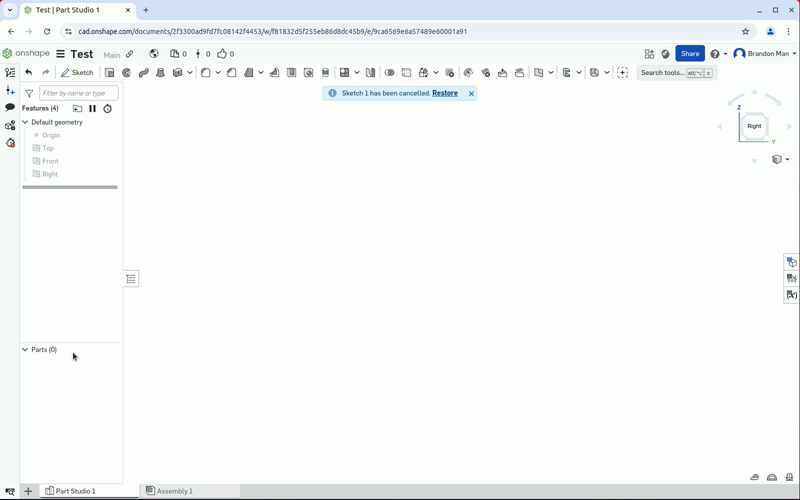
mouse_move(73, 352)
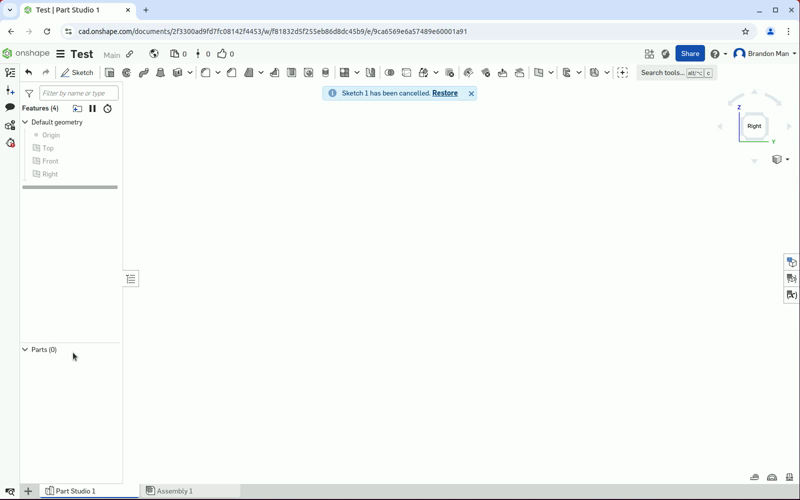
key(shift+y)
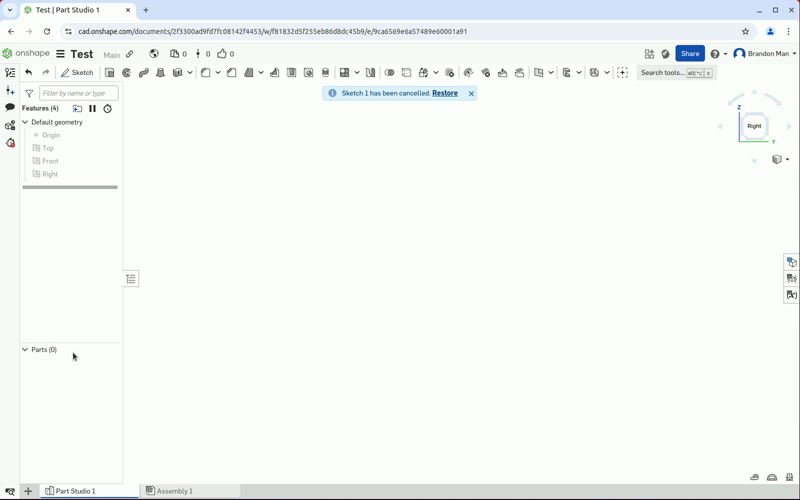
key(shift+s)
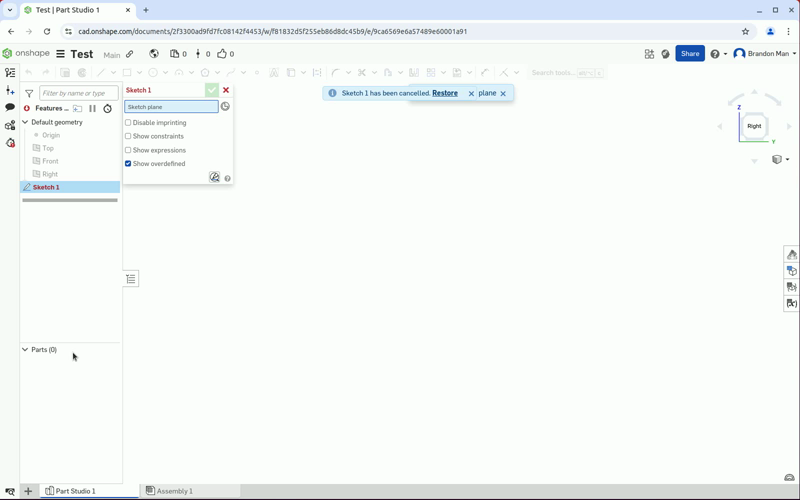
mouse_move(73, 176)
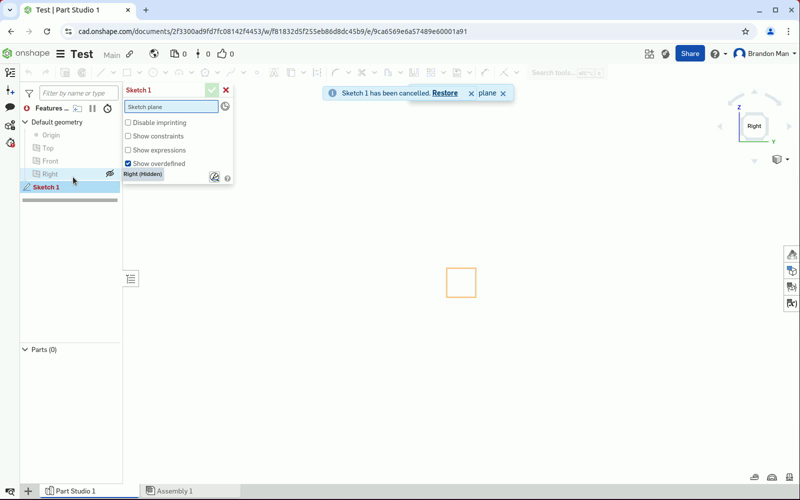
click(73, 176)
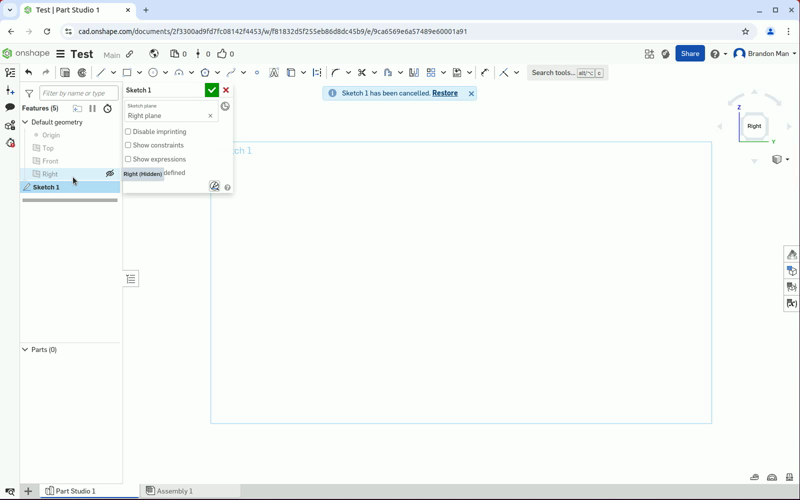
mouse_move(73, 352)
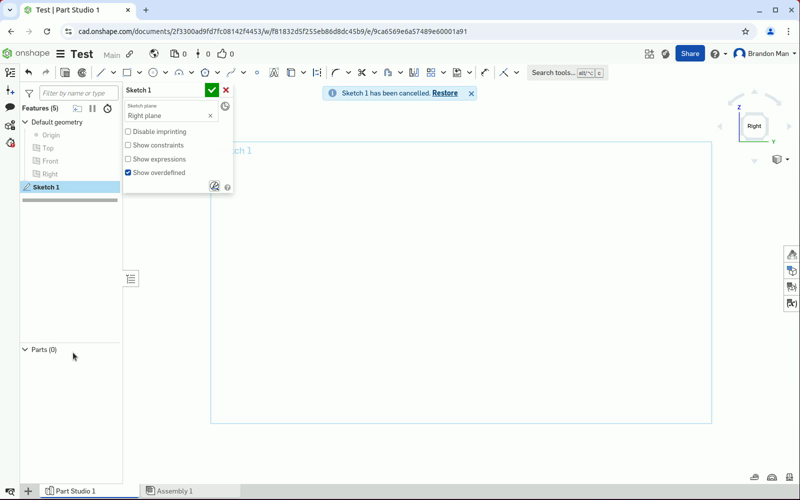
key(y)
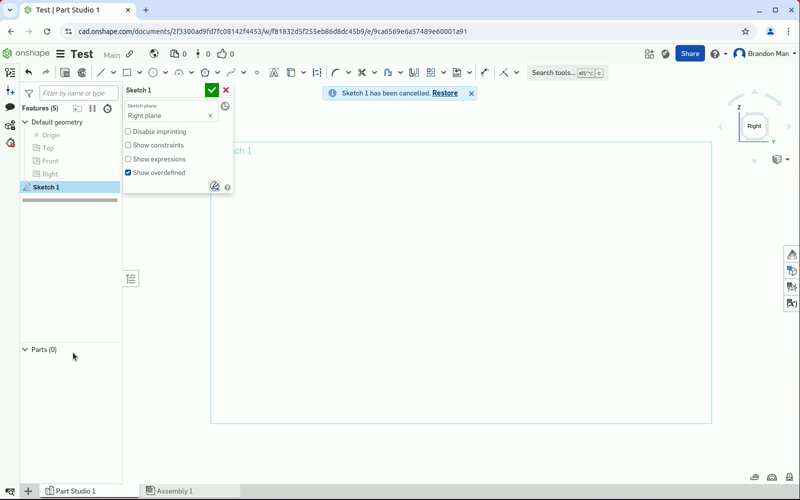
key(l)
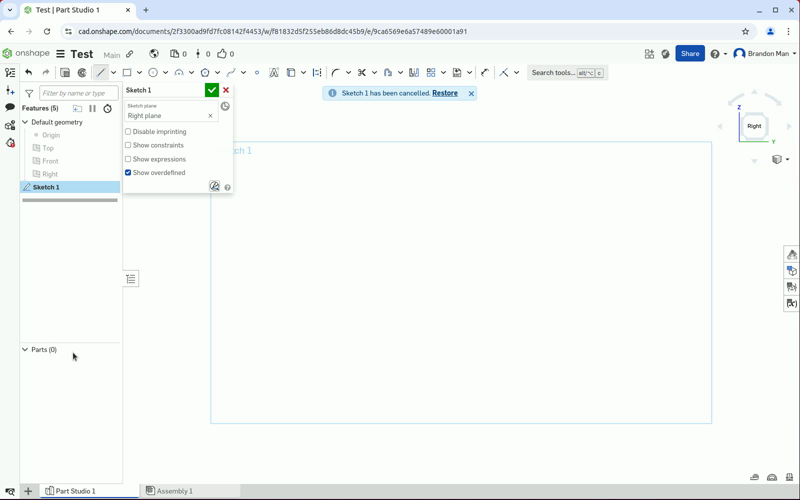
key_down(shift)
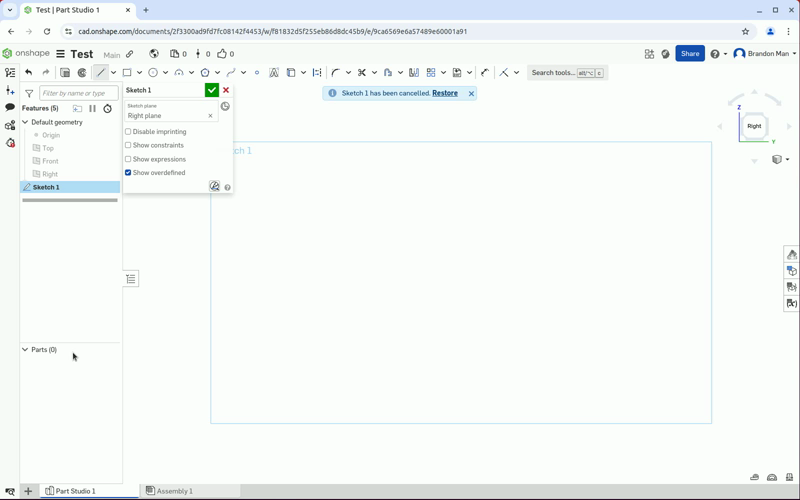
mouse_move(426, 316)
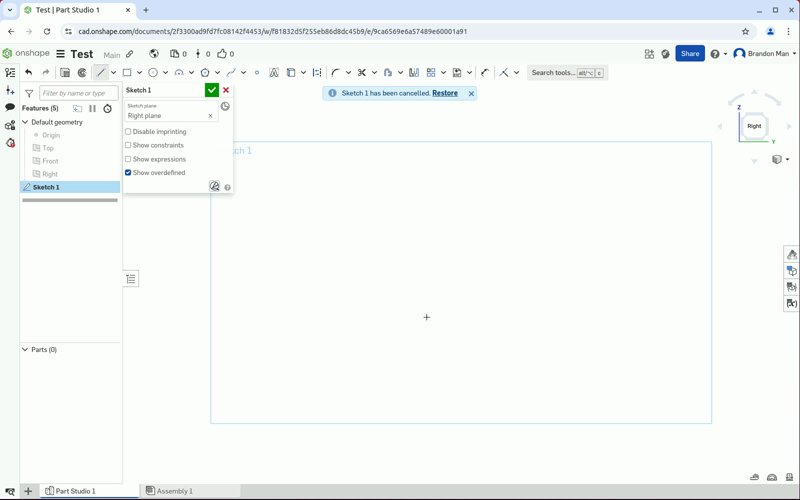
click(426, 316)
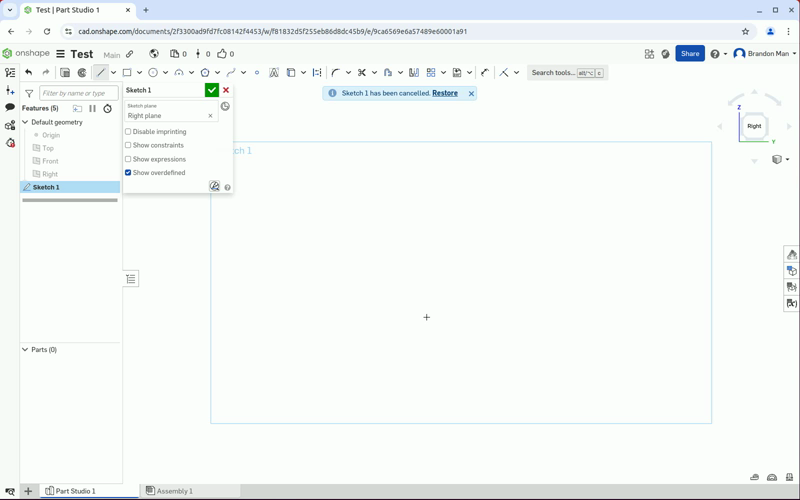
key_up(shift)
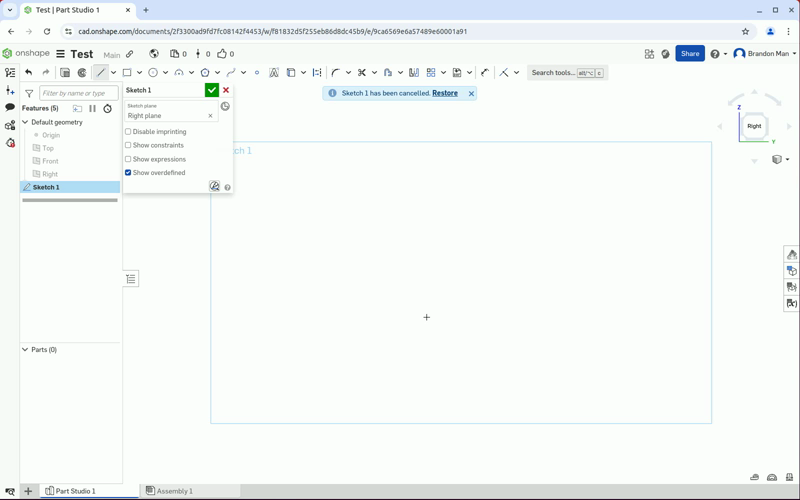
key_down(shift)
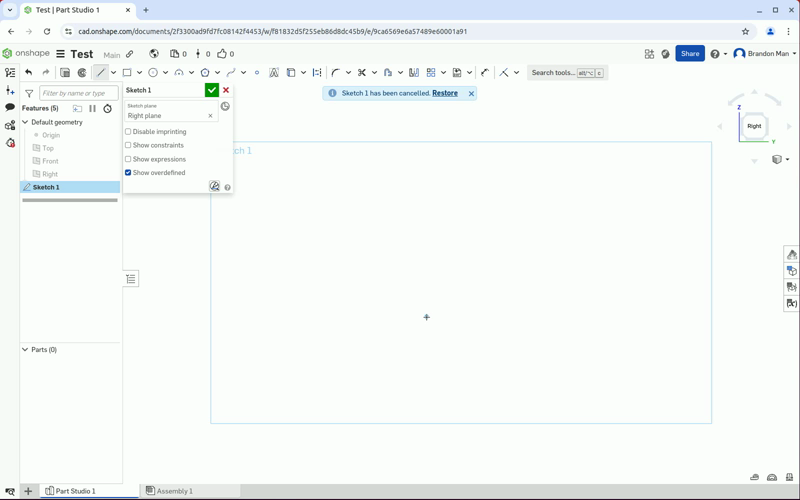
mouse_move(456, 316)
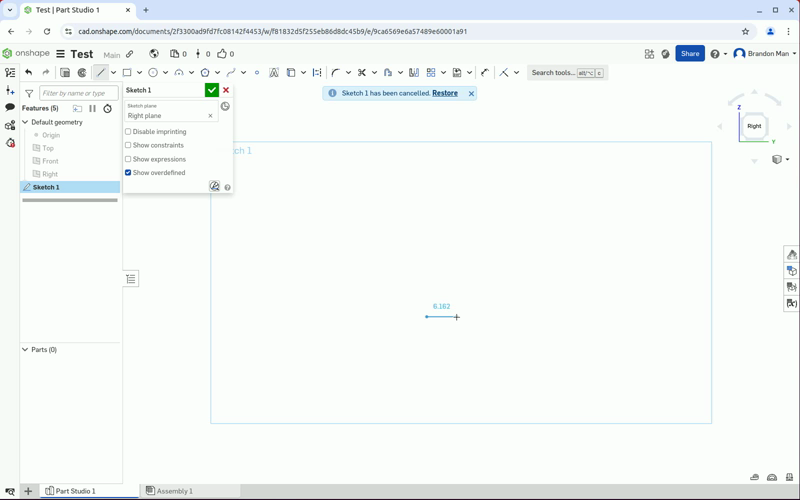
mouse_move(433, 316)
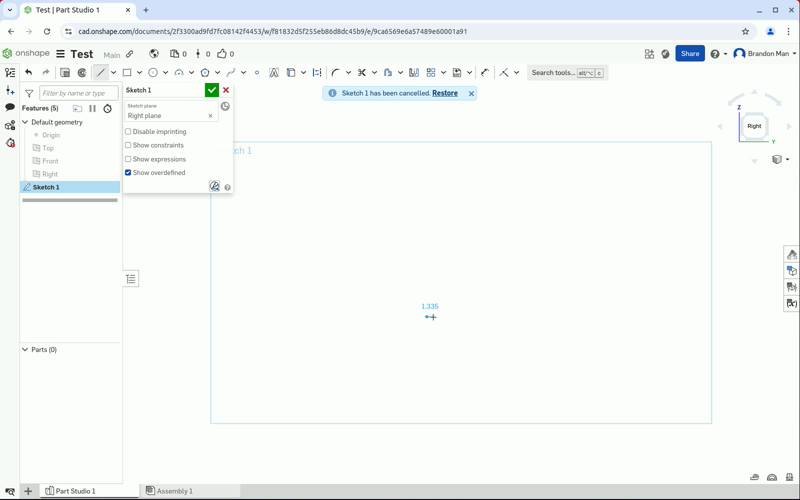
scroll(6)
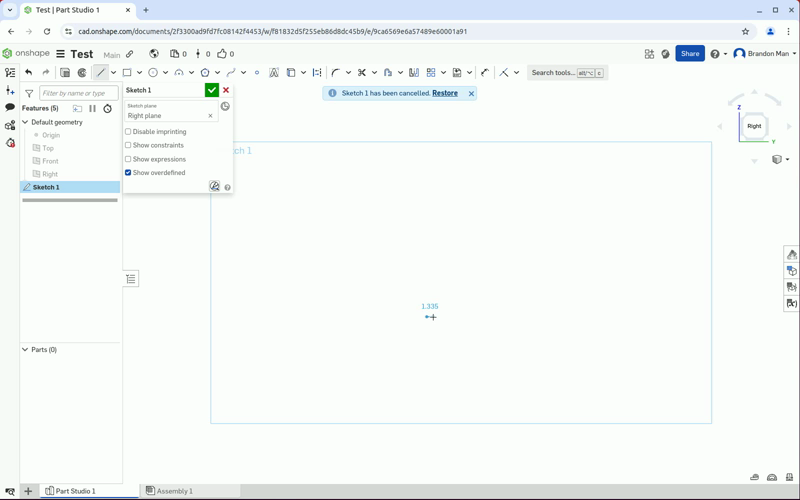
scroll(6)
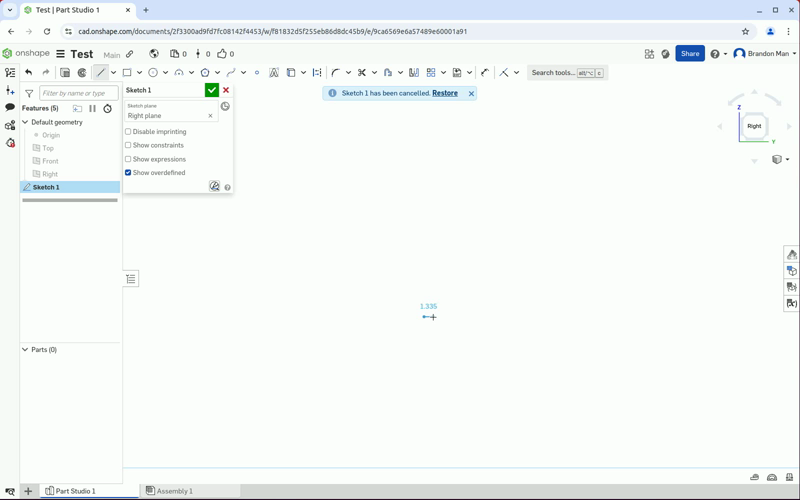
scroll(6)
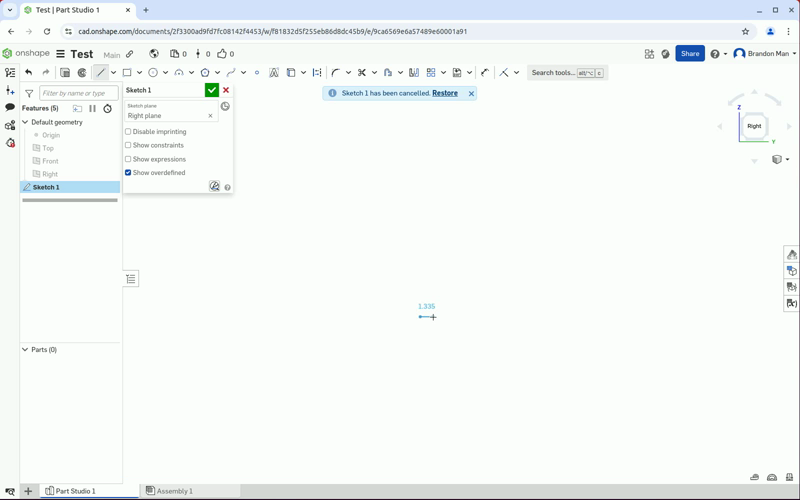
scroll(6)
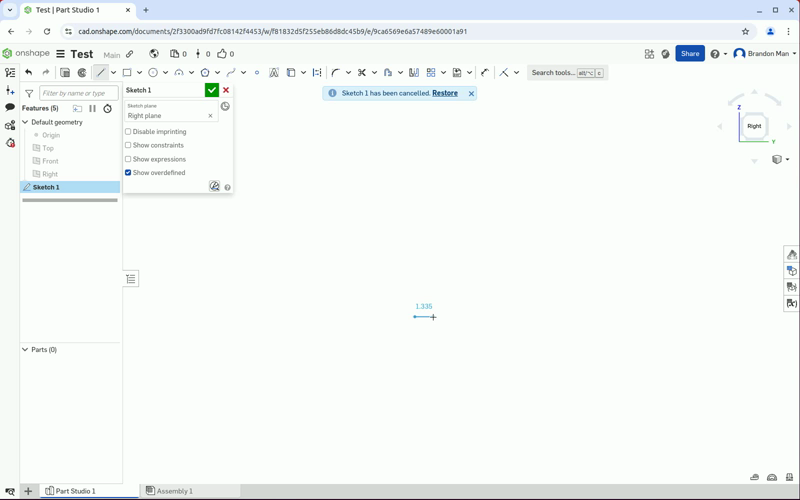
scroll(6)
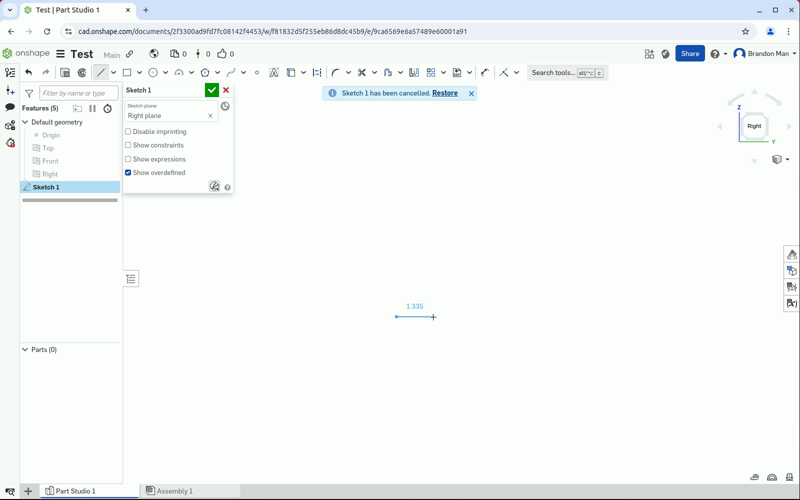
scroll(6)
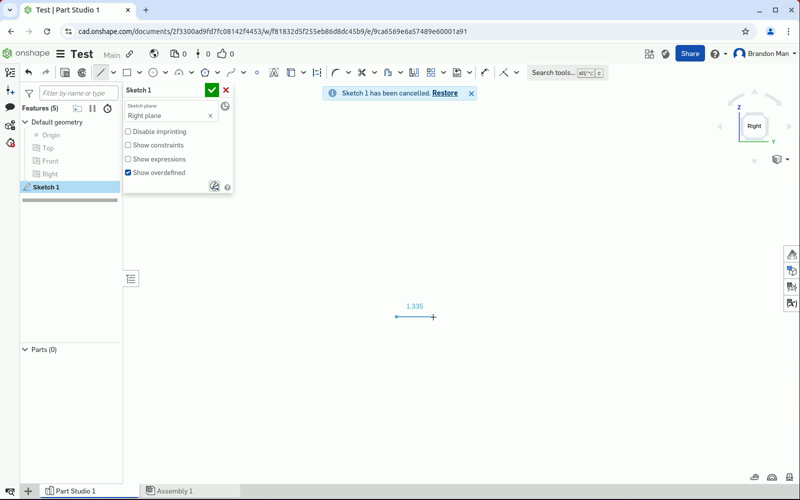
scroll(6)
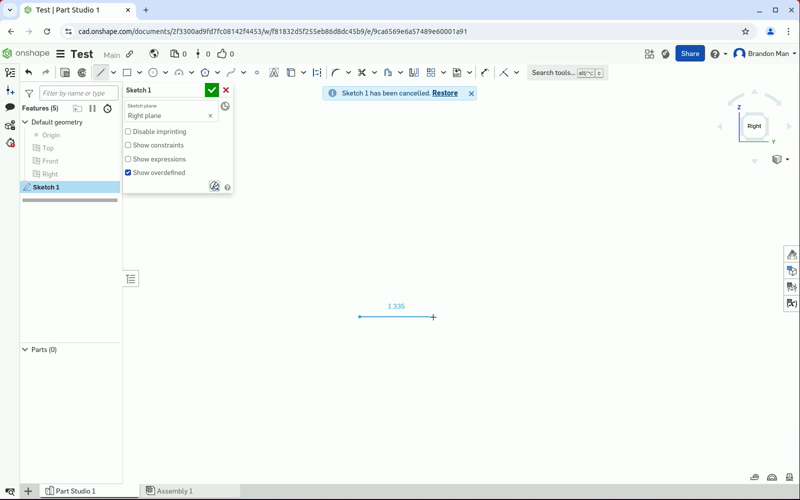
click(433, 316)
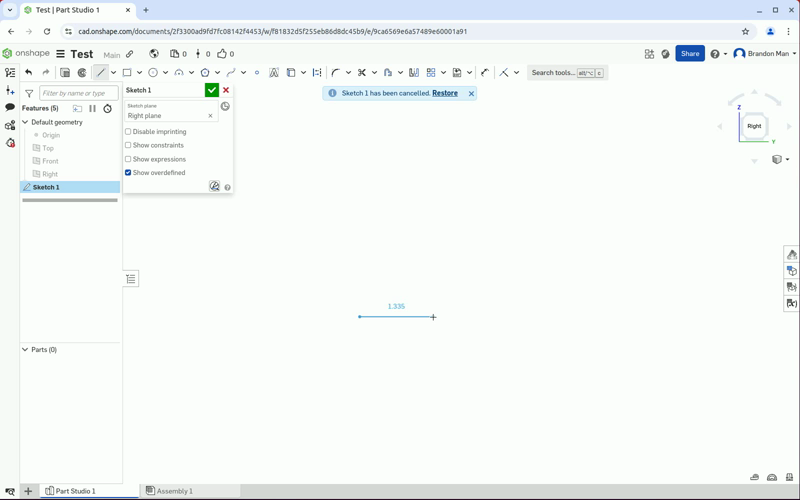
scroll(-6)
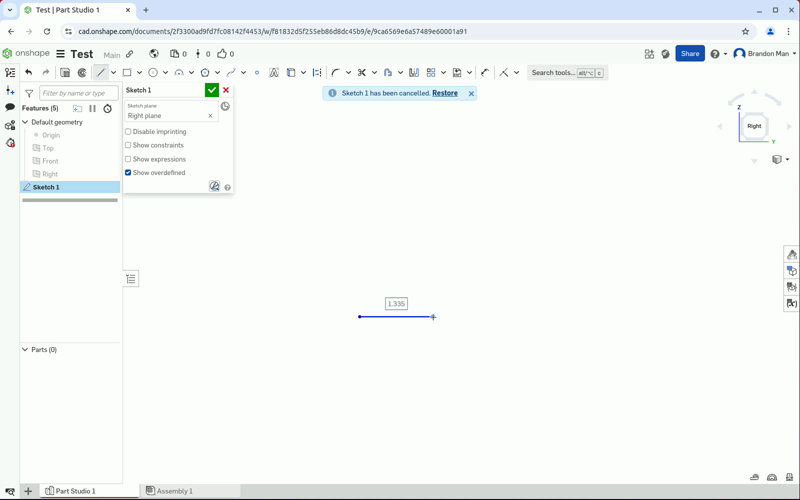
scroll(-6)
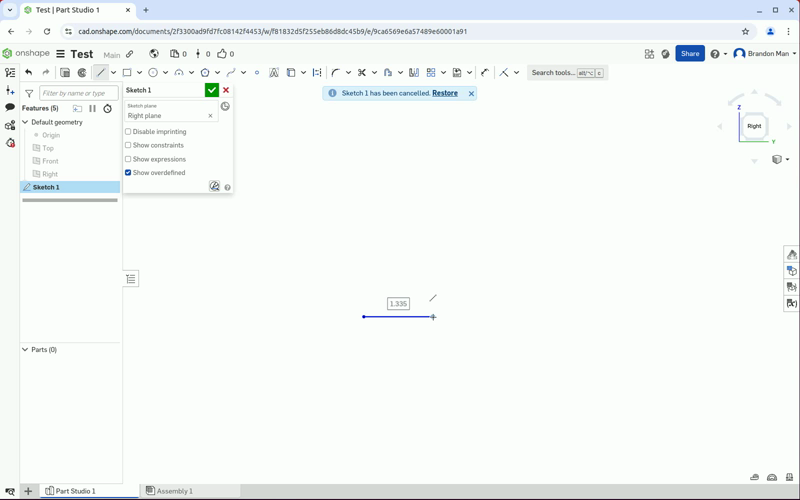
scroll(-6)
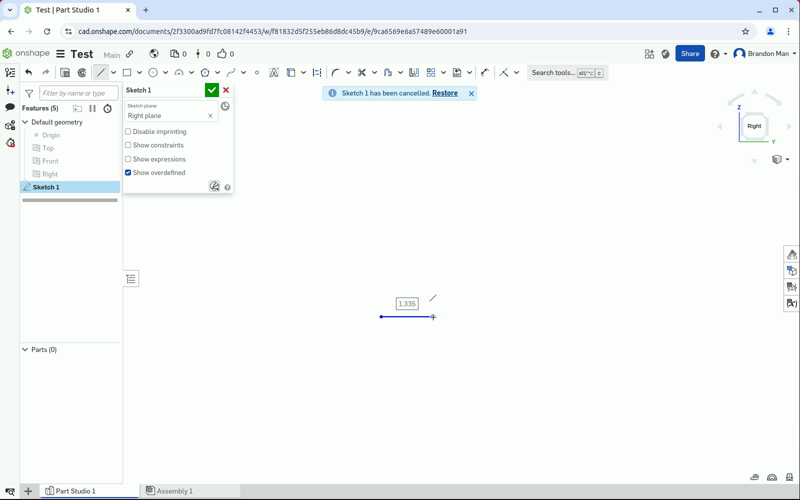
scroll(-6)
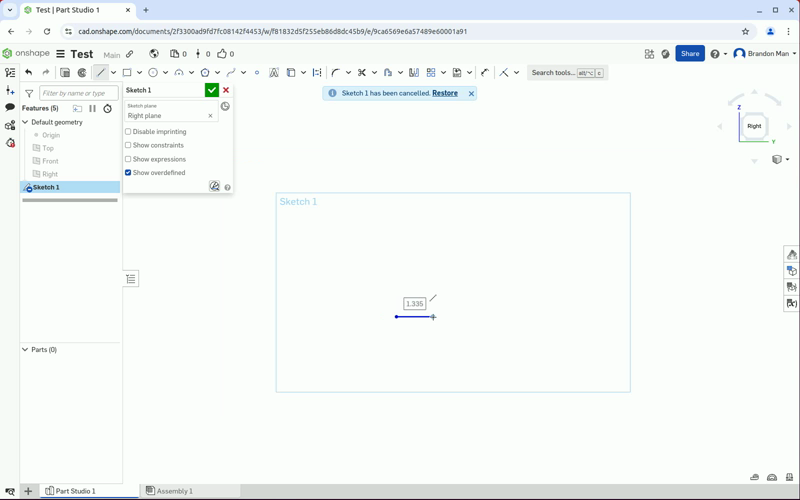
scroll(-6)
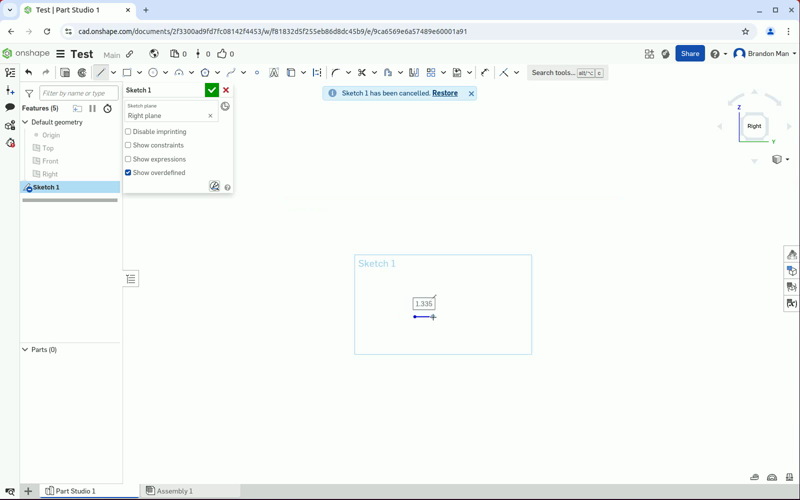
scroll(-6)
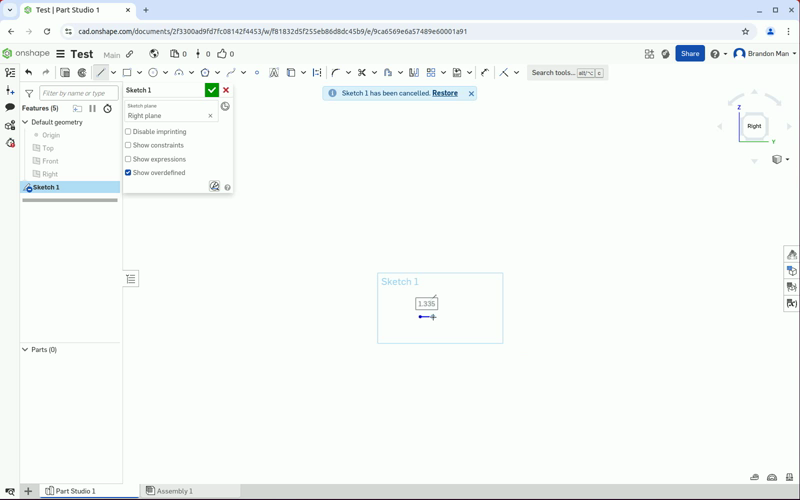
scroll(-6)
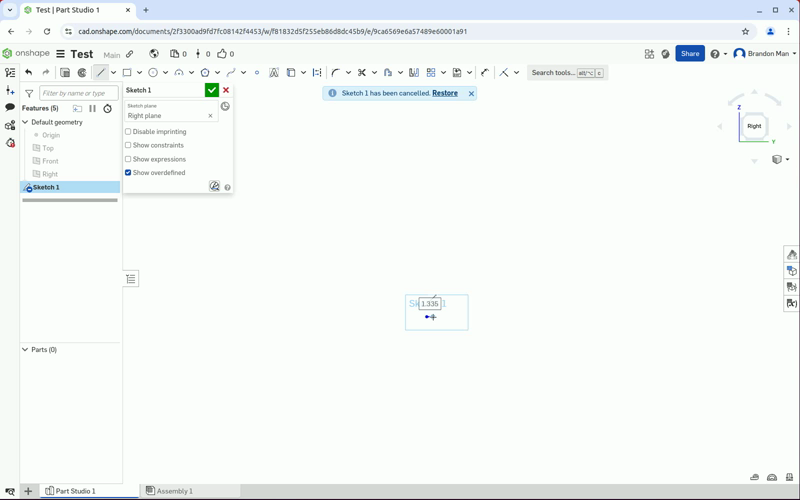
key_up(shift)
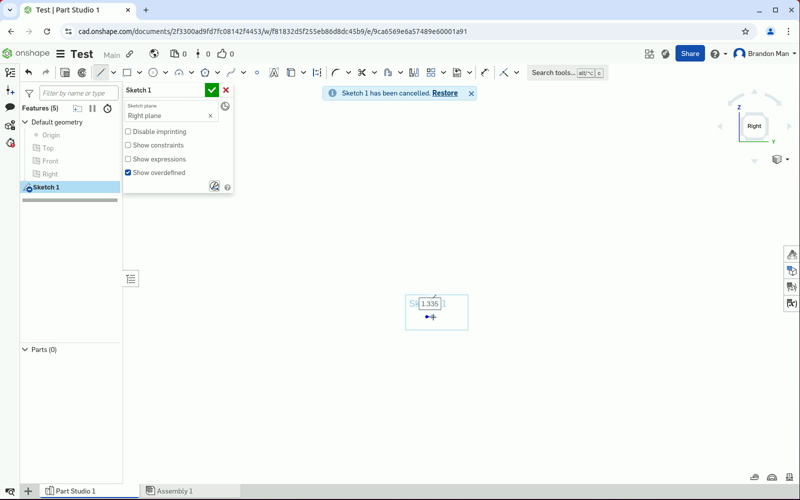
key_down(shift)
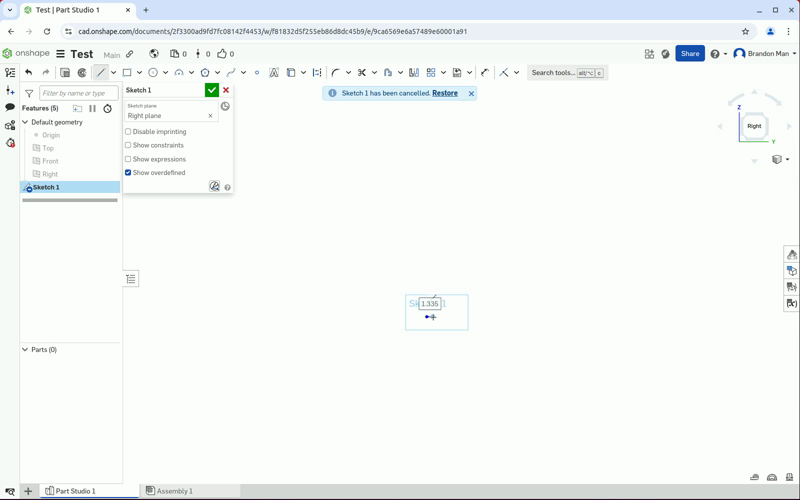
mouse_move(463, 316)
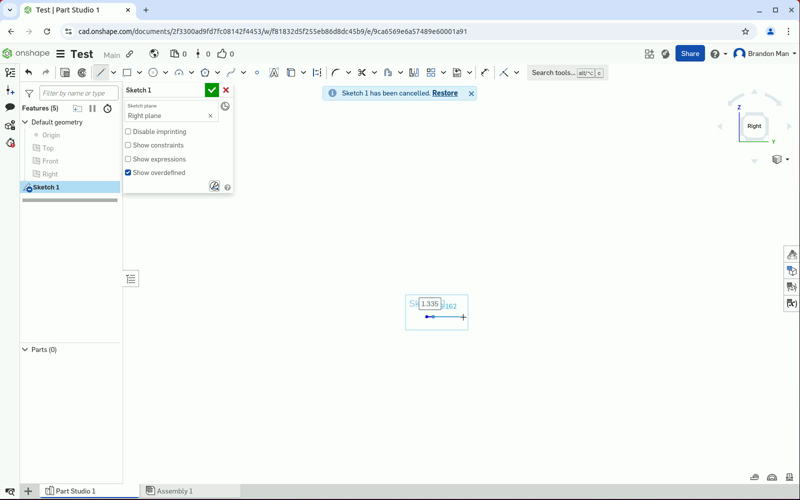
mouse_move(433, 265)
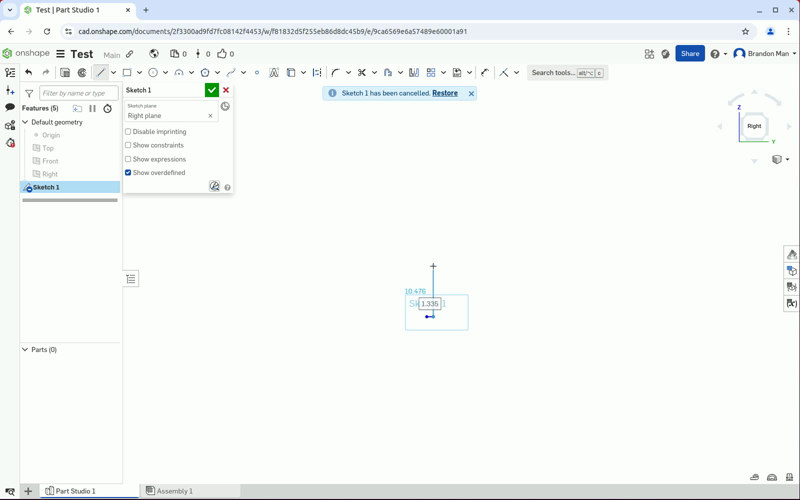
click(433, 265)
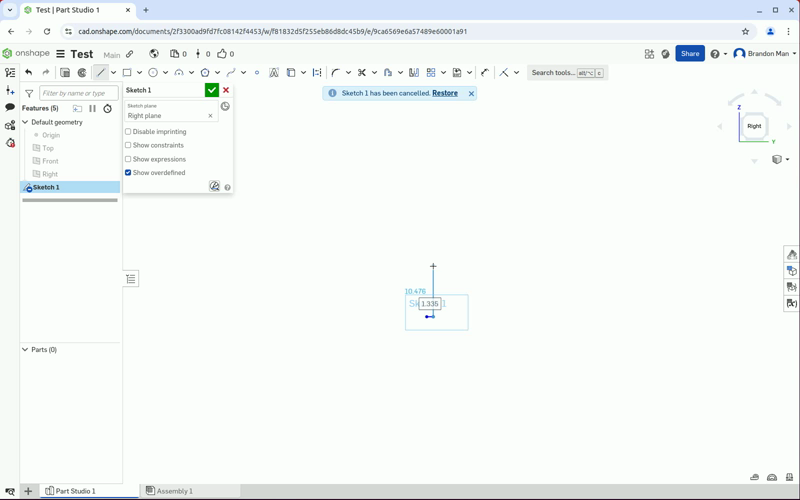
key_up(shift)
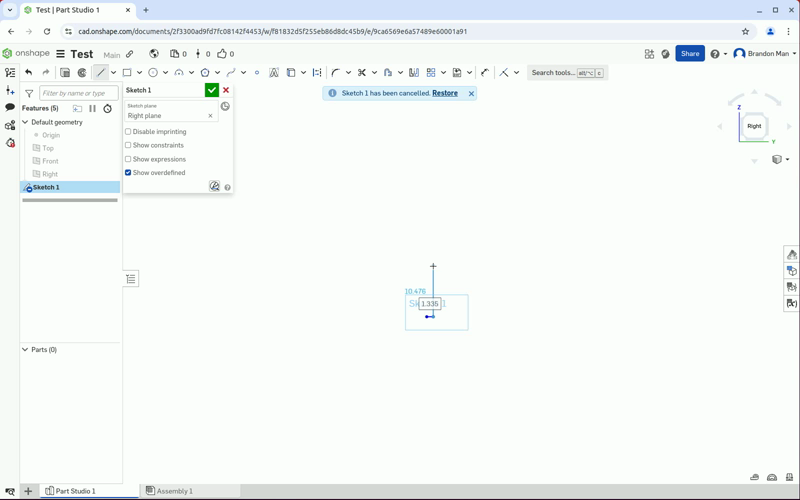
key_down(shift)
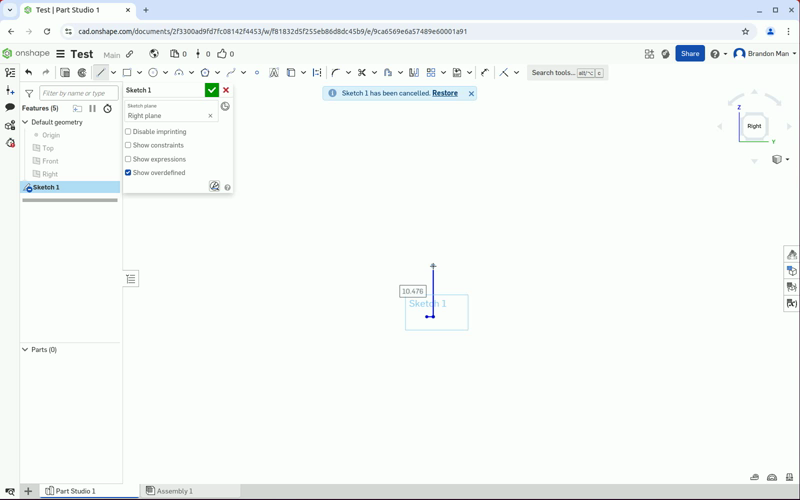
mouse_move(463, 265)
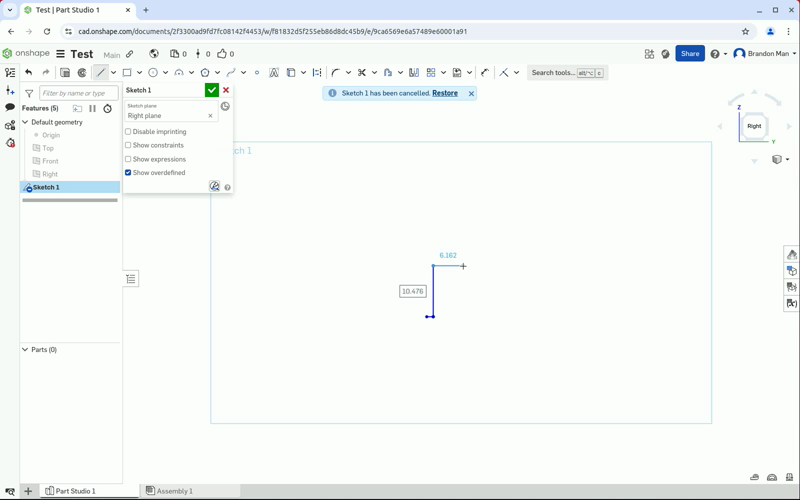
mouse_move(426, 265)
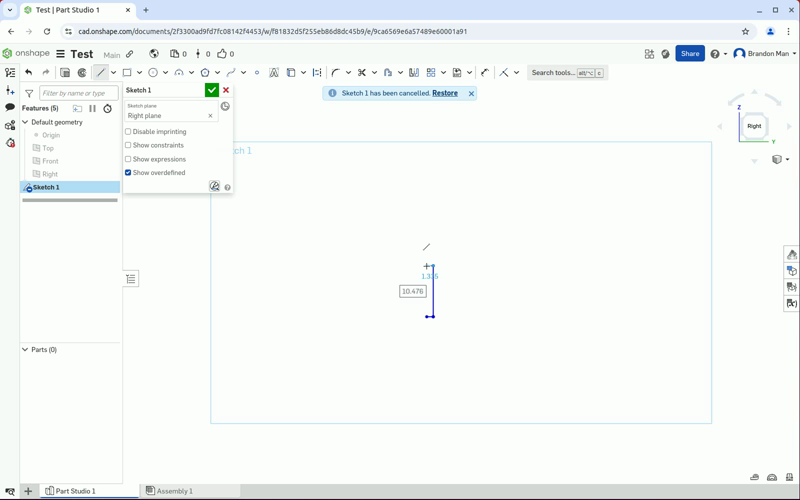
scroll(6)
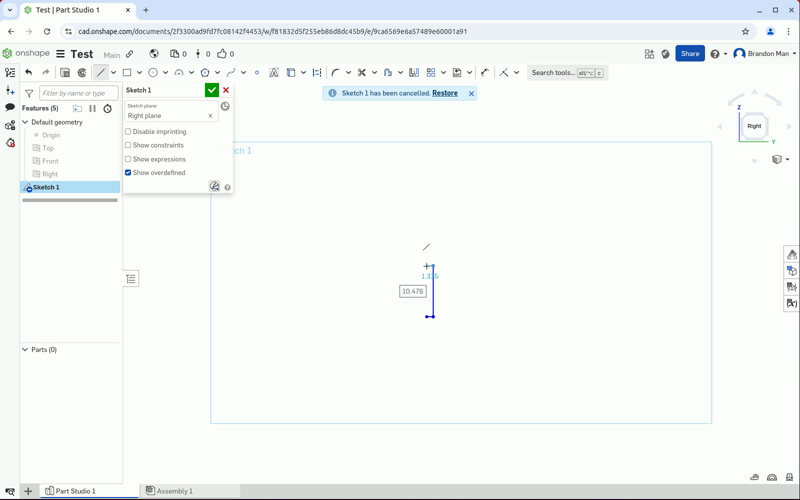
scroll(6)
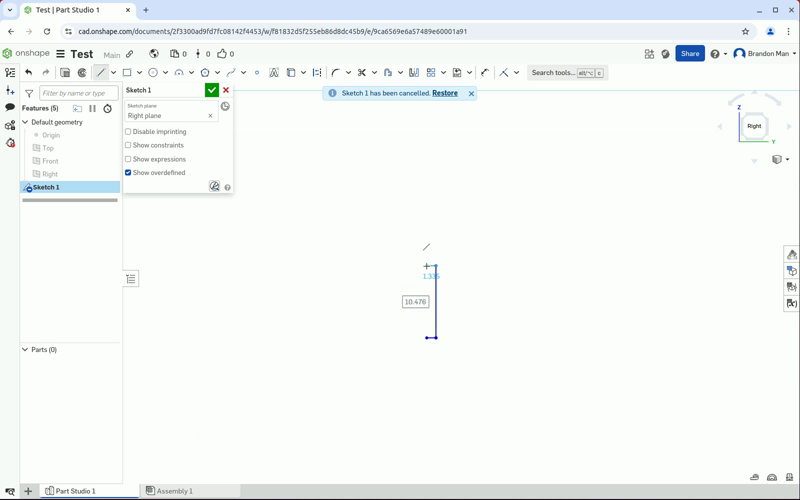
scroll(6)
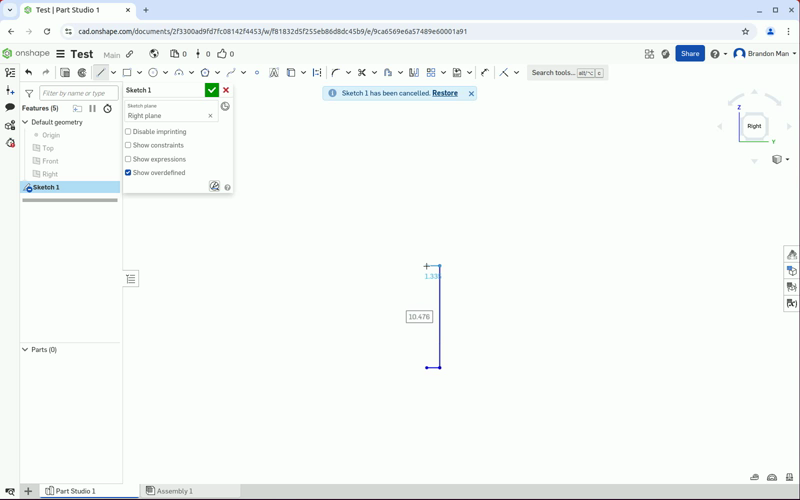
scroll(6)
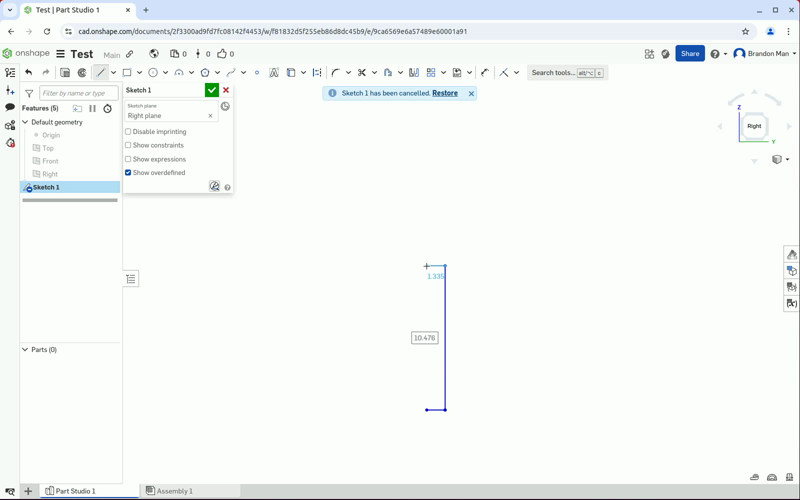
scroll(6)
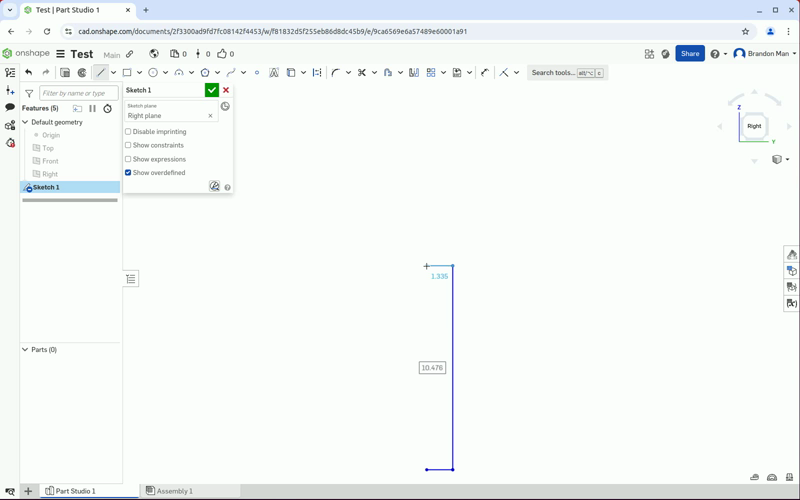
scroll(6)
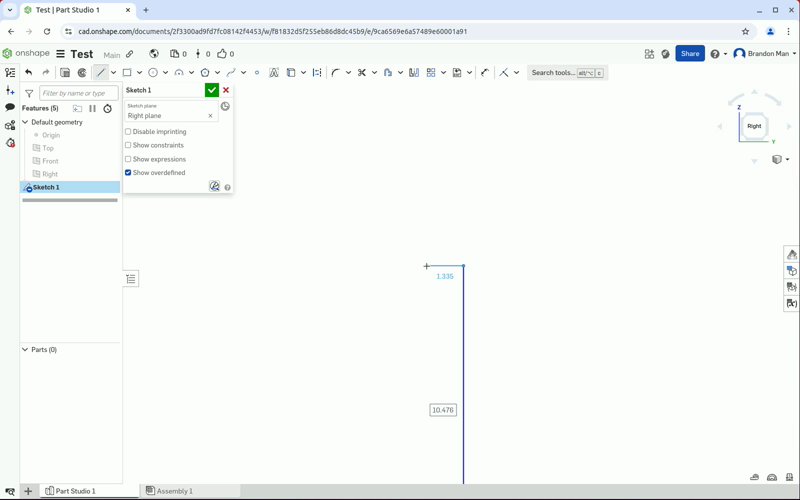
scroll(6)
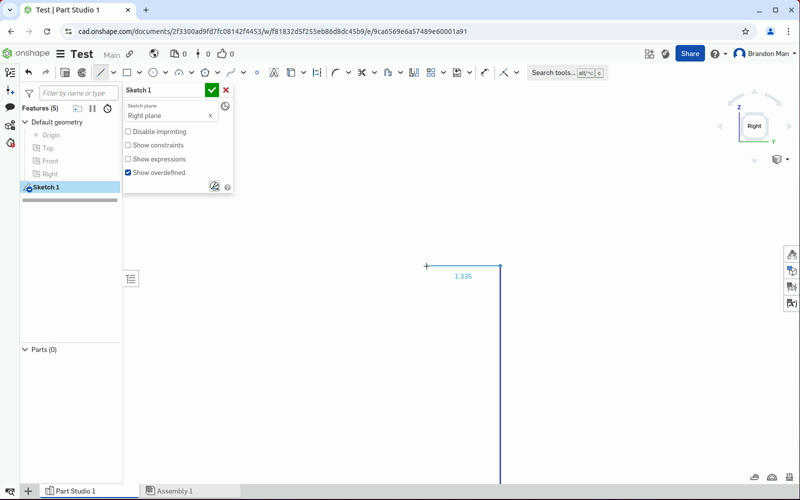
click(426, 265)
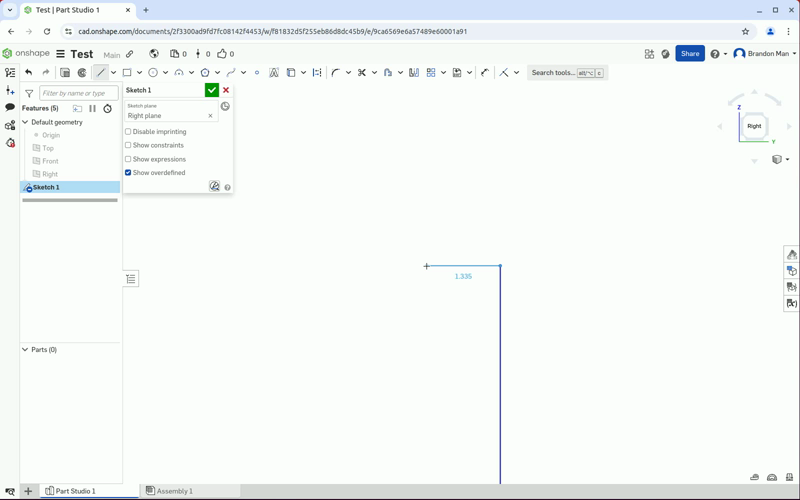
scroll(-6)
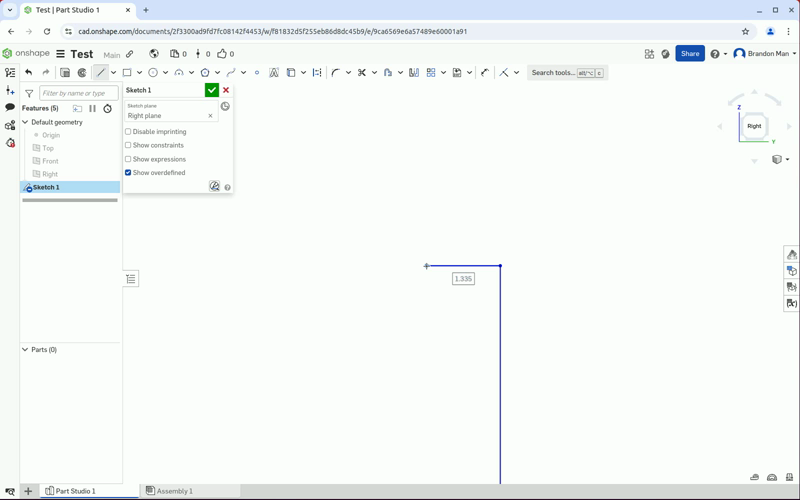
scroll(-6)
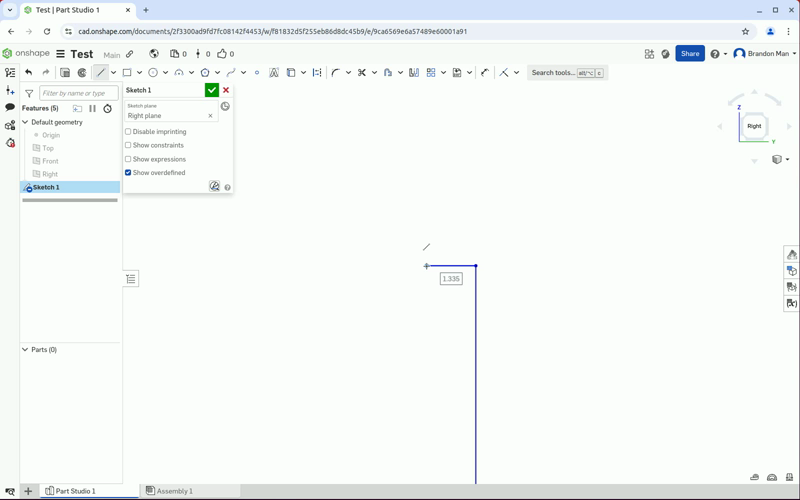
scroll(-6)
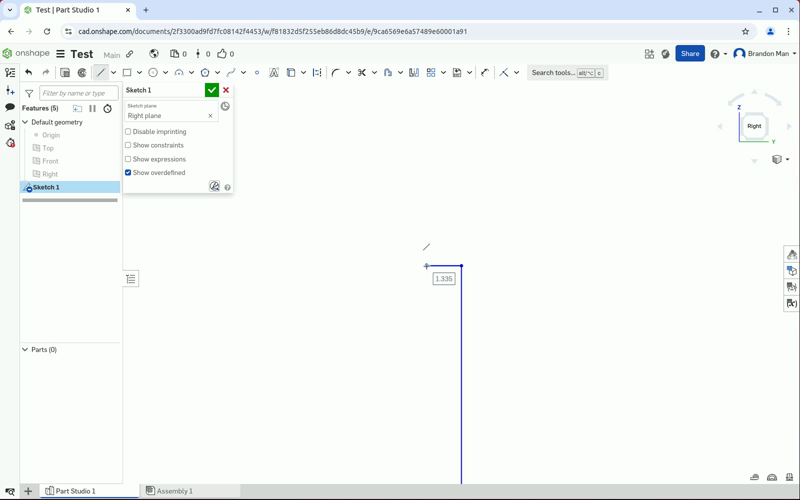
scroll(-6)
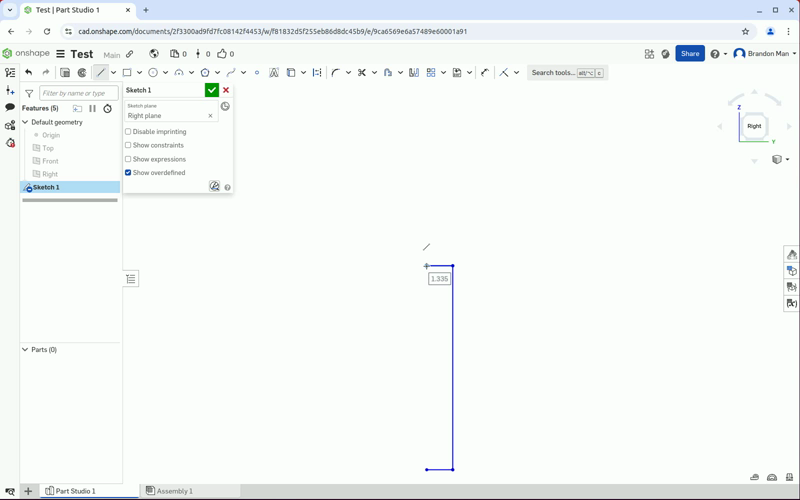
scroll(-6)
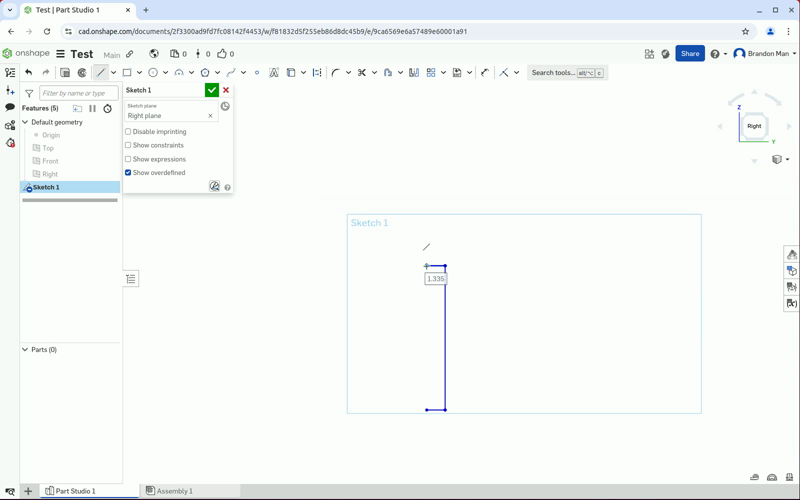
scroll(-6)
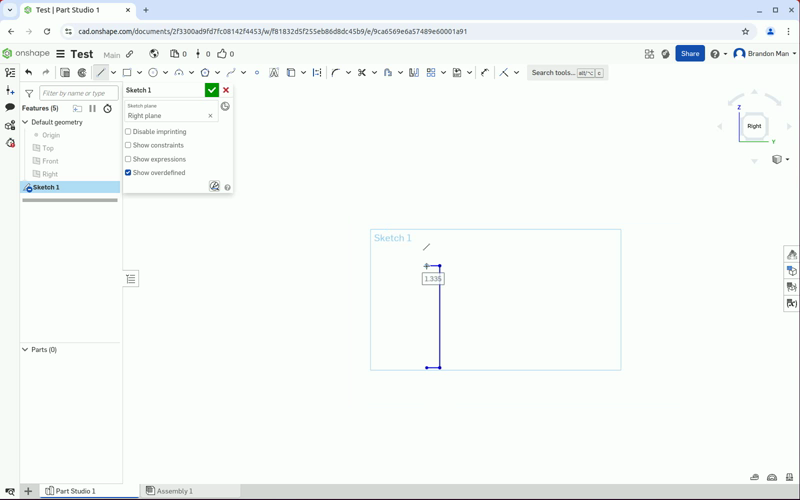
scroll(-6)
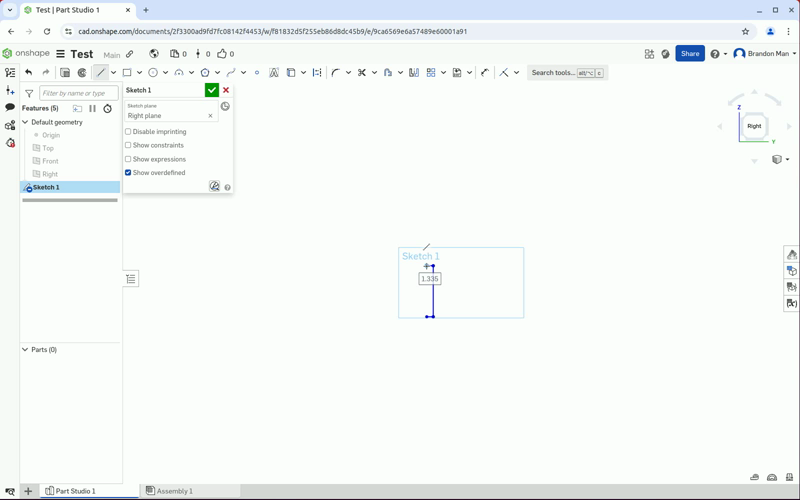
key_up(shift)
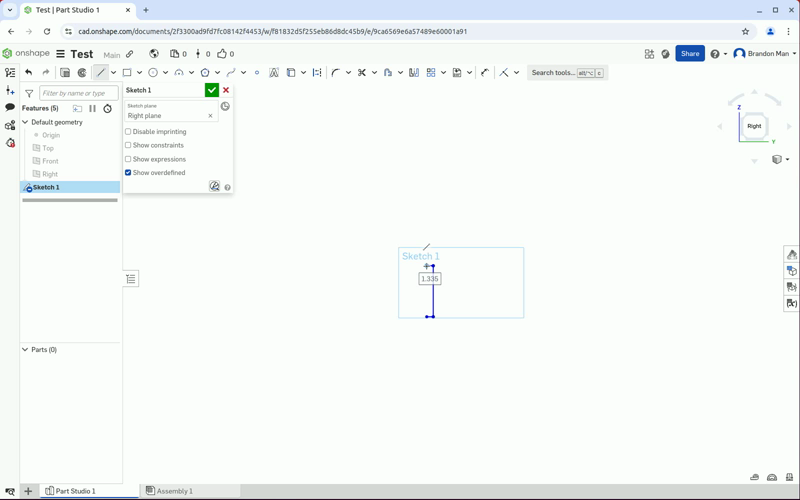
mouse_move(456, 265)
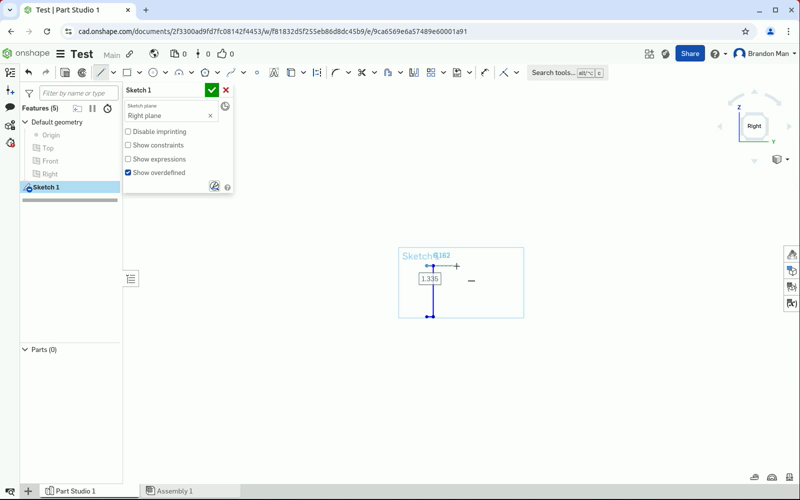
key_down(shift)
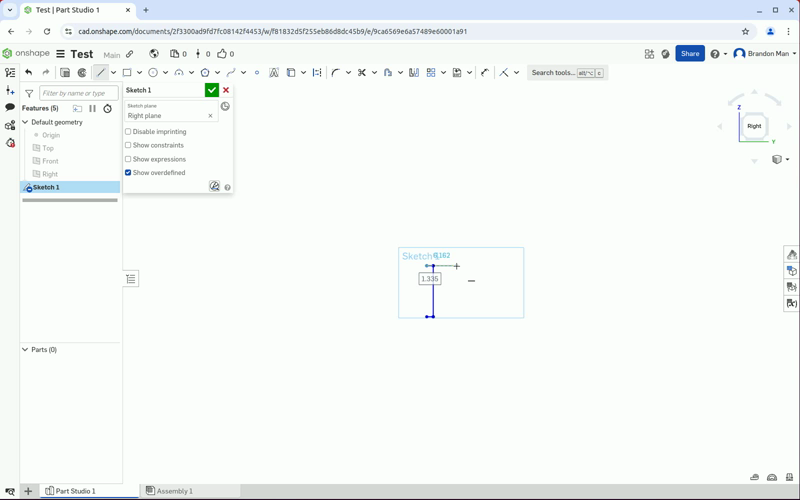
mouse_move(426, 316)
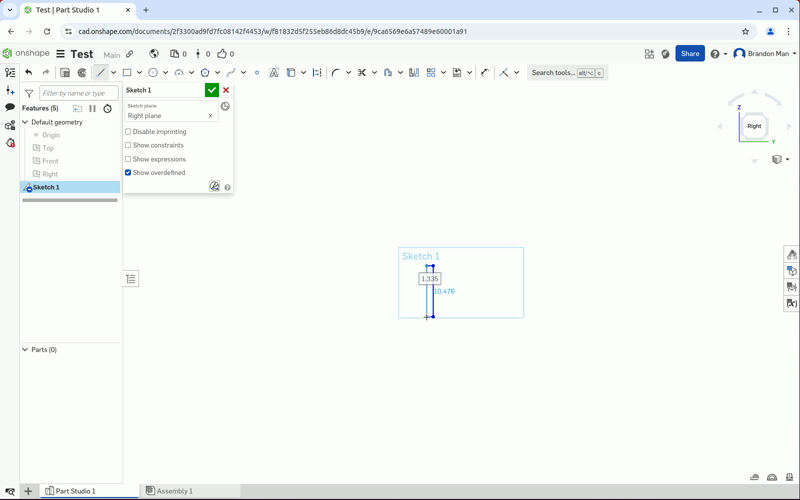
key_up(shift)
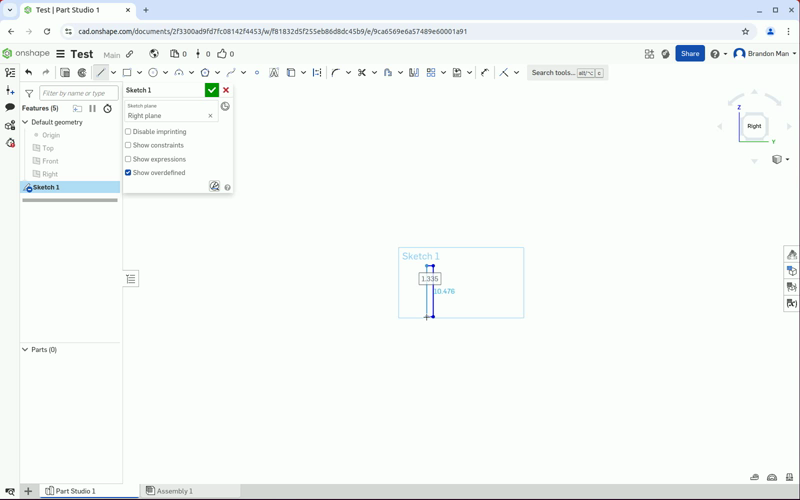
click(426, 316)
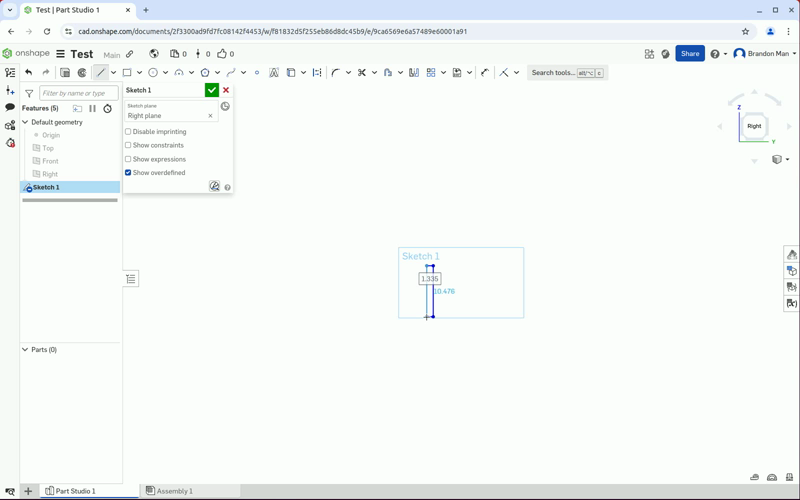
key(esc)
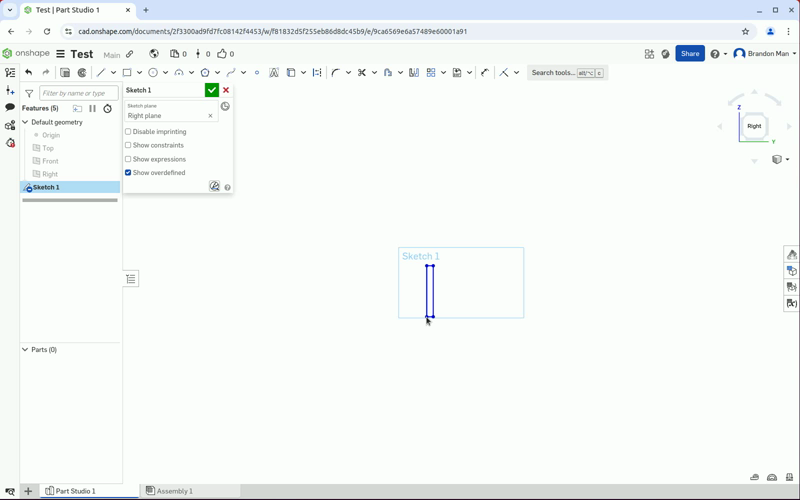
mouse_move(431, 282)
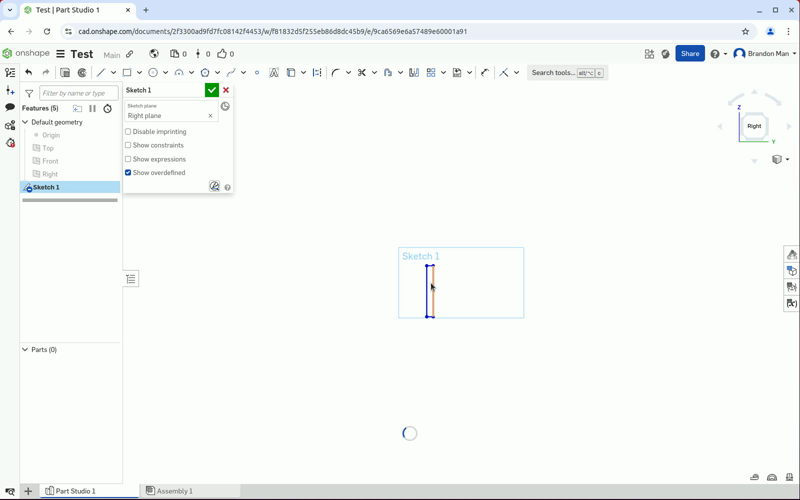
scroll(6)
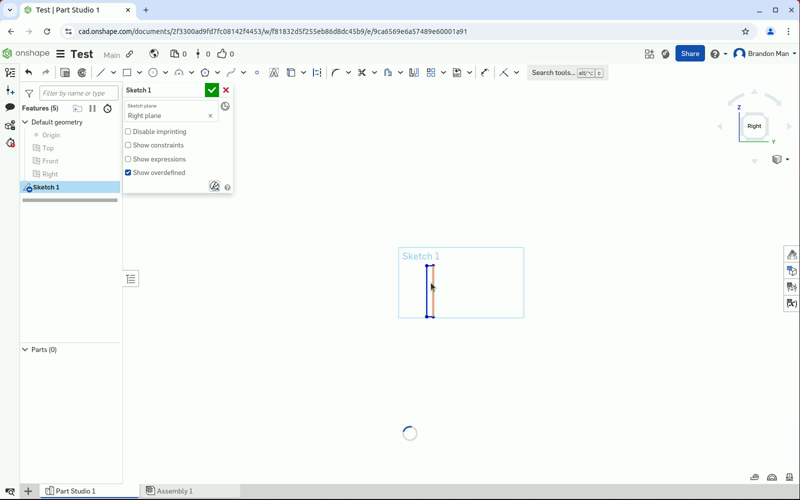
scroll(6)
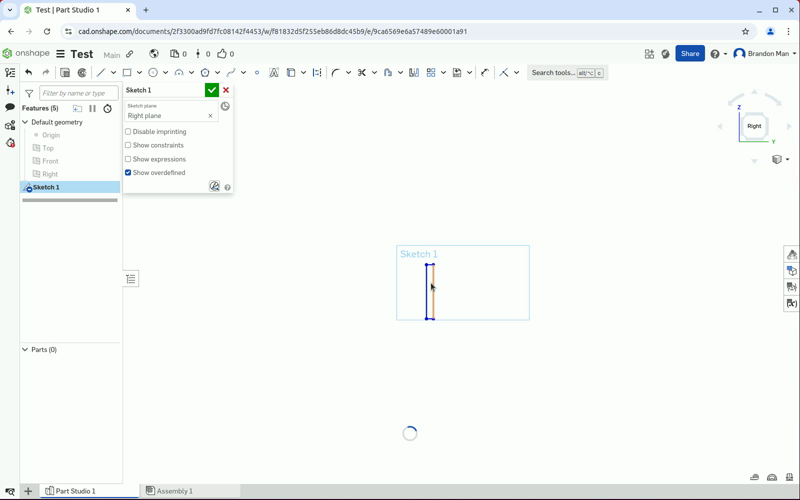
scroll(6)
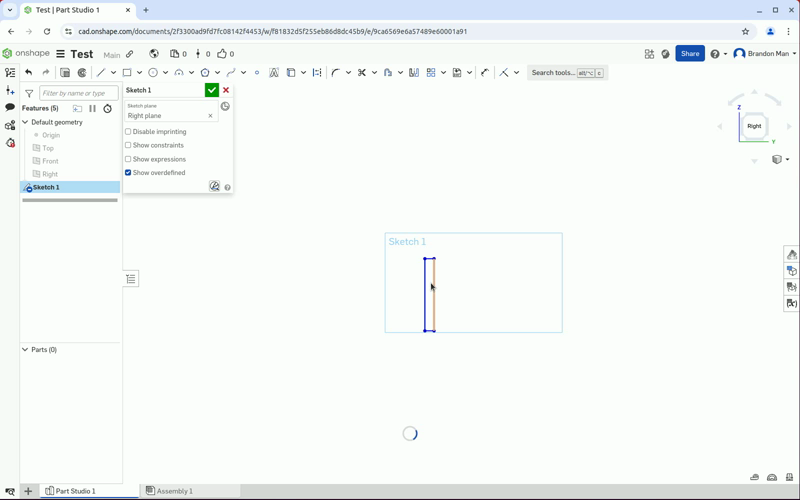
scroll(6)
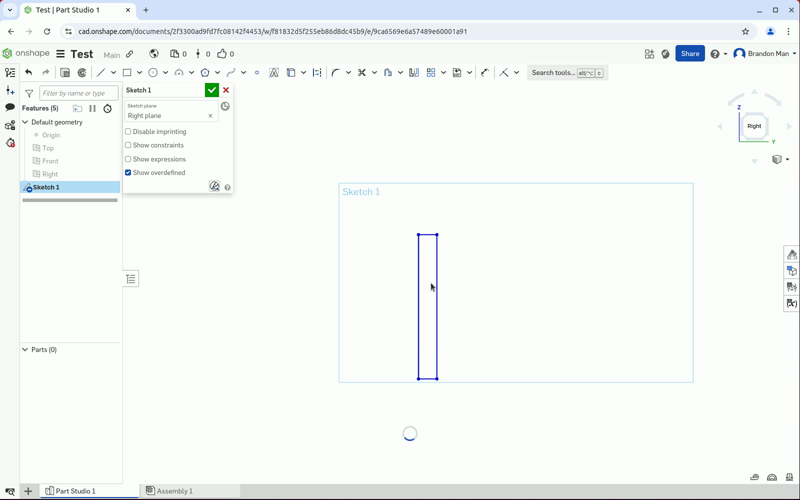
scroll(6)
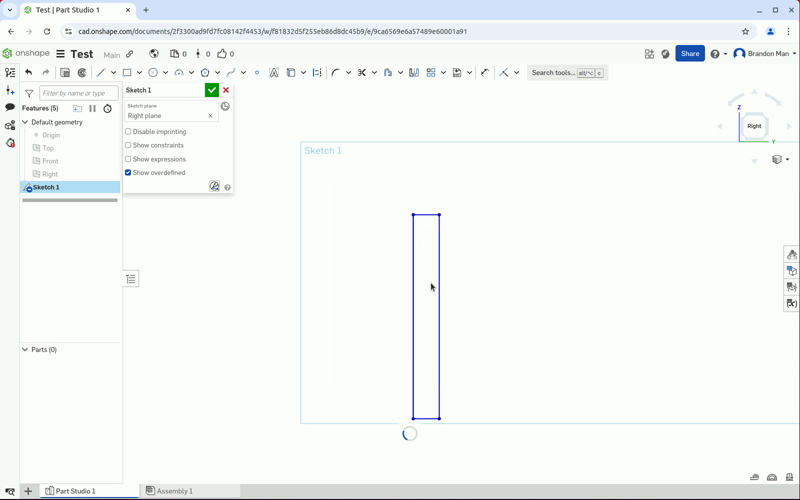
scroll(6)
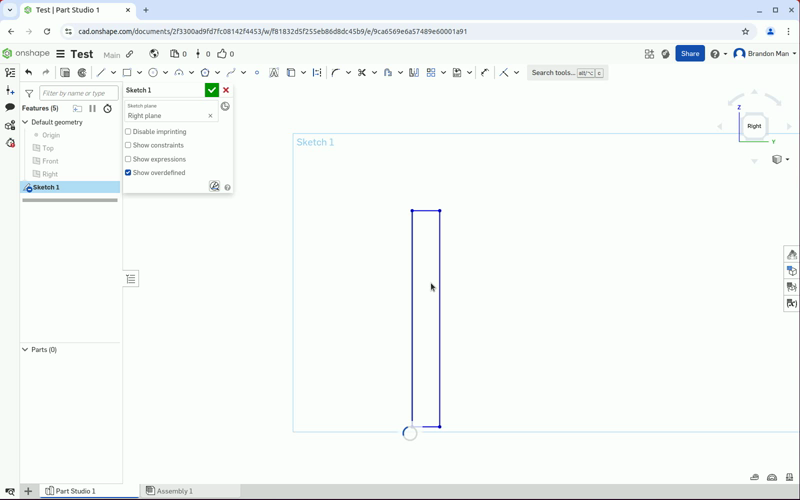
scroll(6)
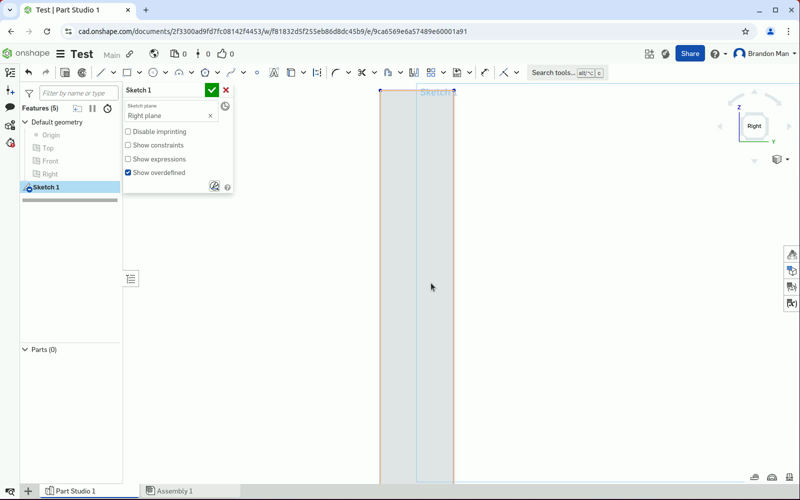
click(431, 282)
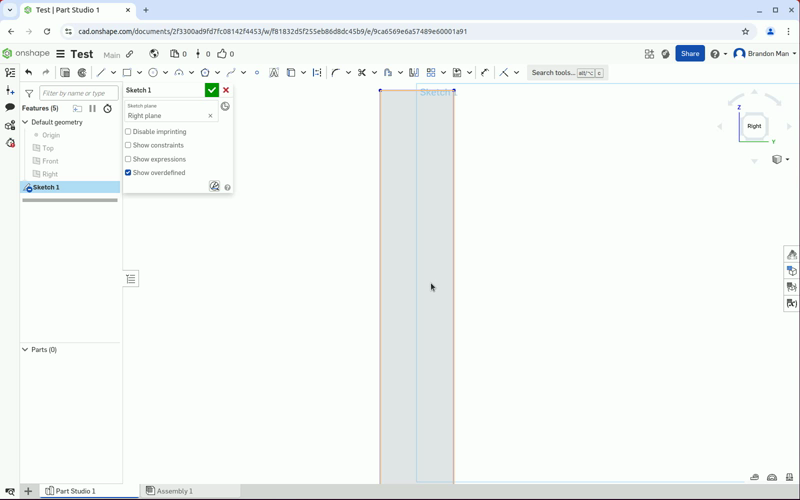
scroll(-6)
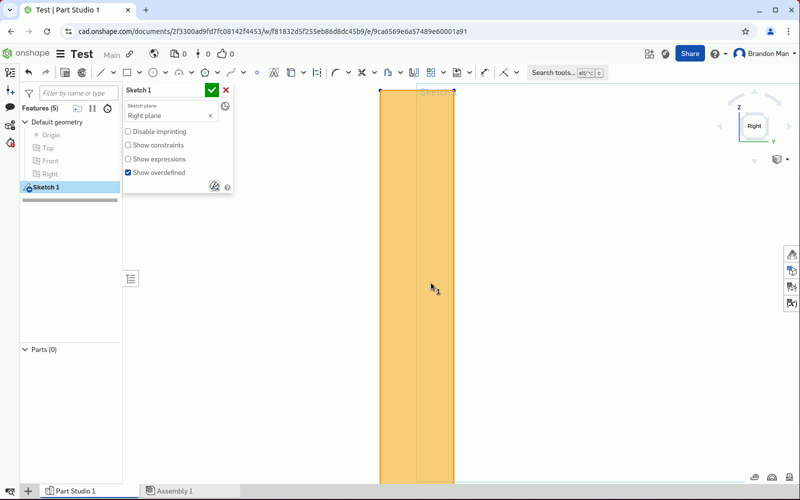
scroll(-6)
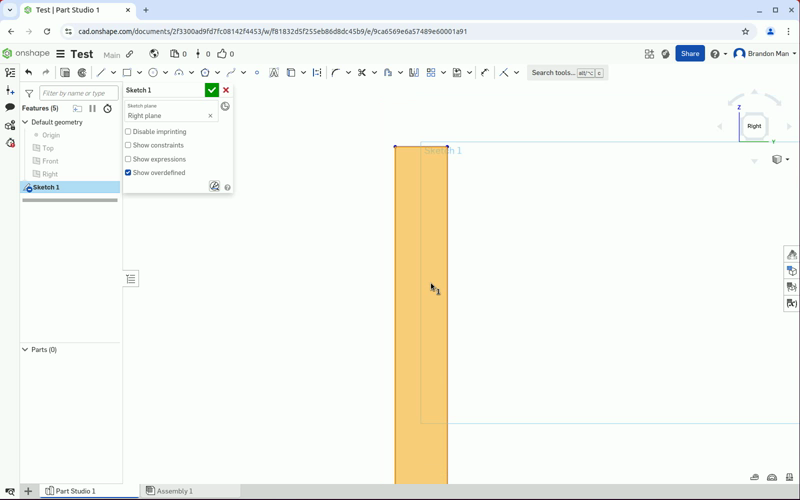
scroll(-6)
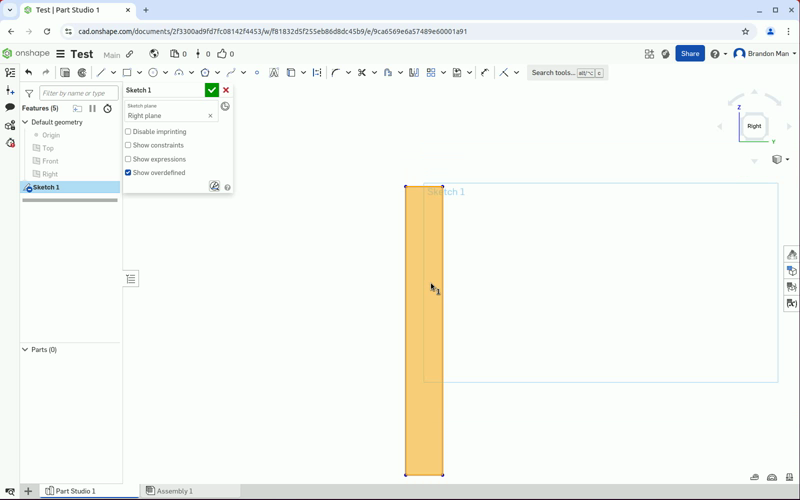
scroll(-6)
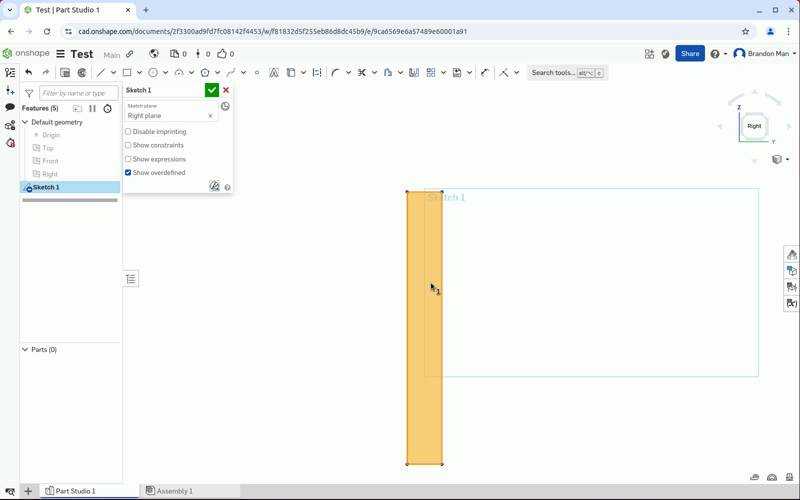
scroll(-6)
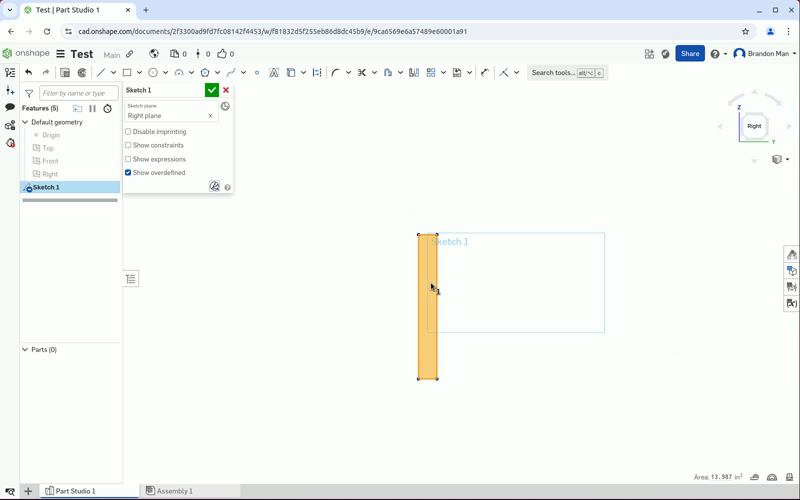
scroll(-6)
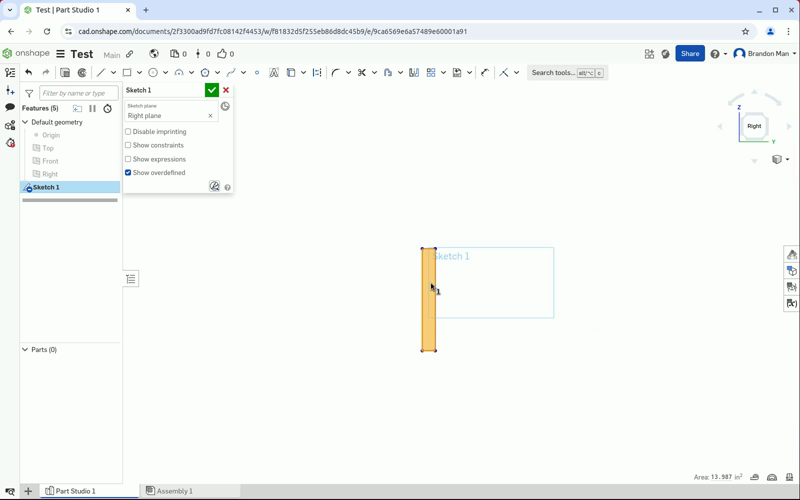
scroll(-6)
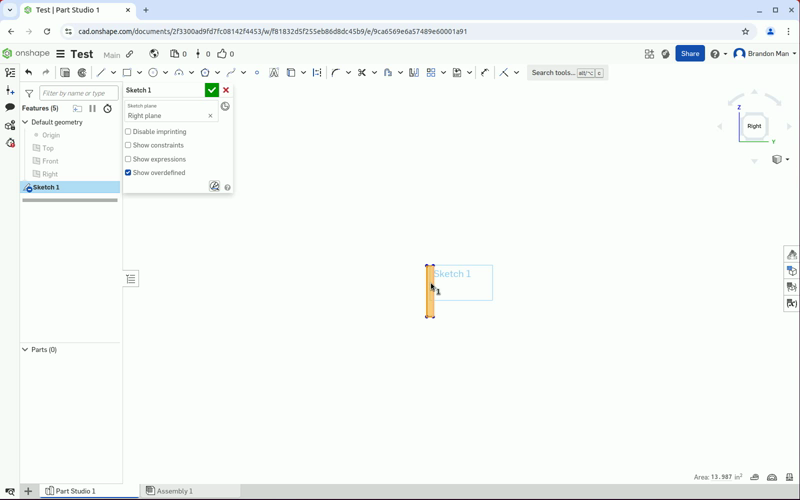
mouse_move(73, 352)
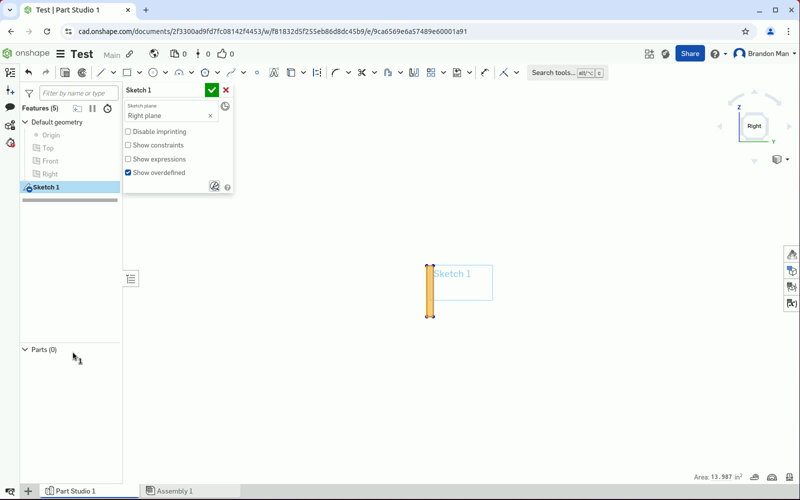
key(shift+y)
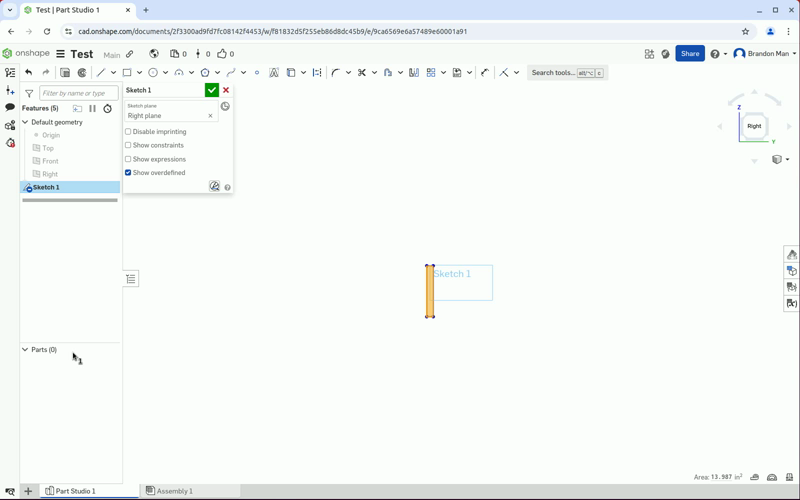
key(shift+e)
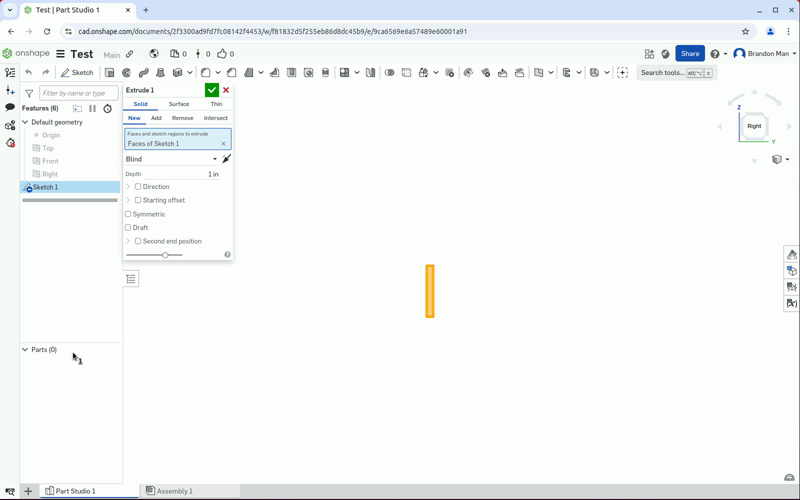
mouse_move(143, 106)
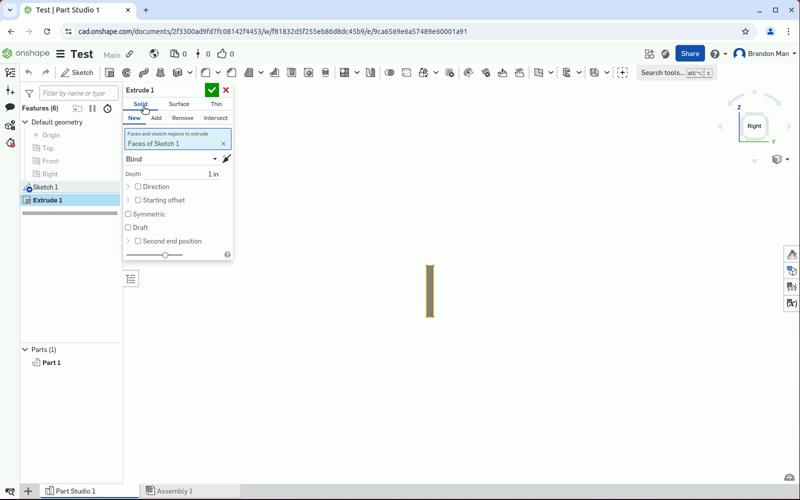
click(143, 106)
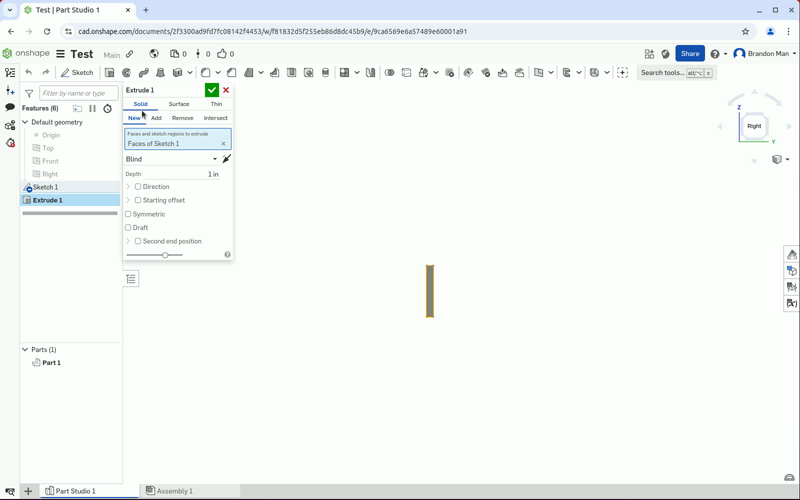
mouse_move(137, 120)
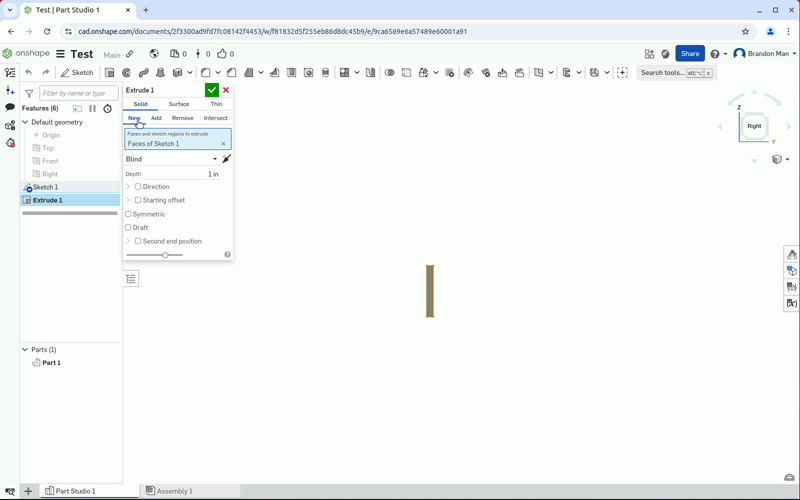
click(137, 120)
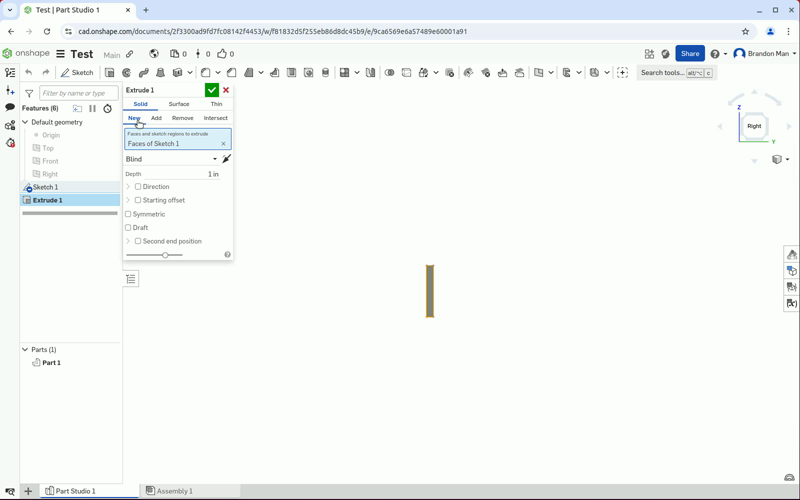
key(tab, 4)
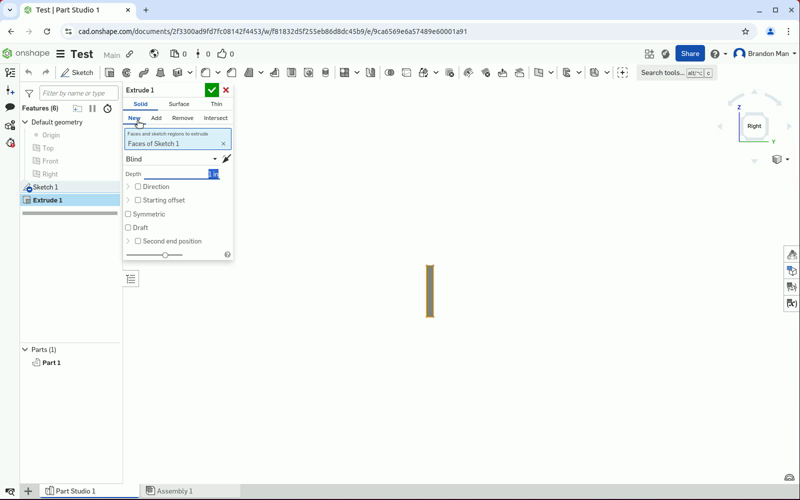
text(0.481)
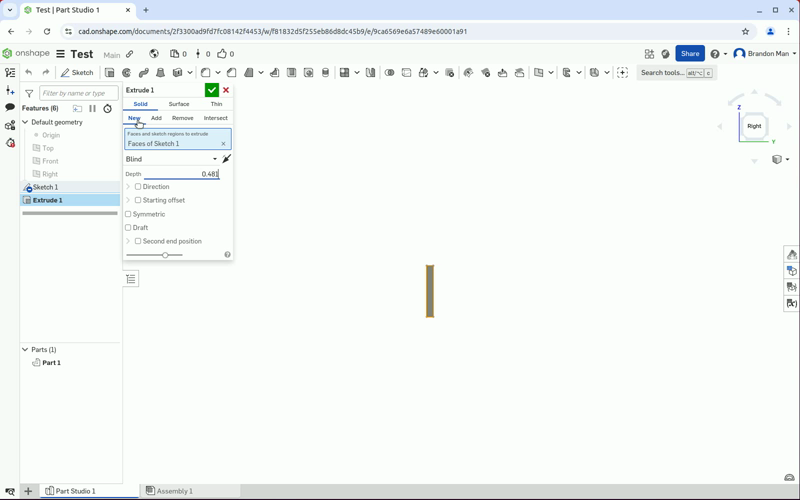
key(enter)
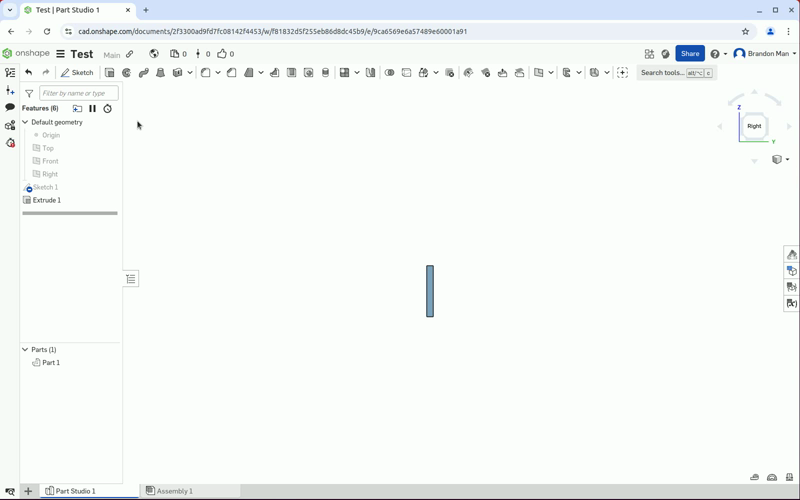
key(shift+h)
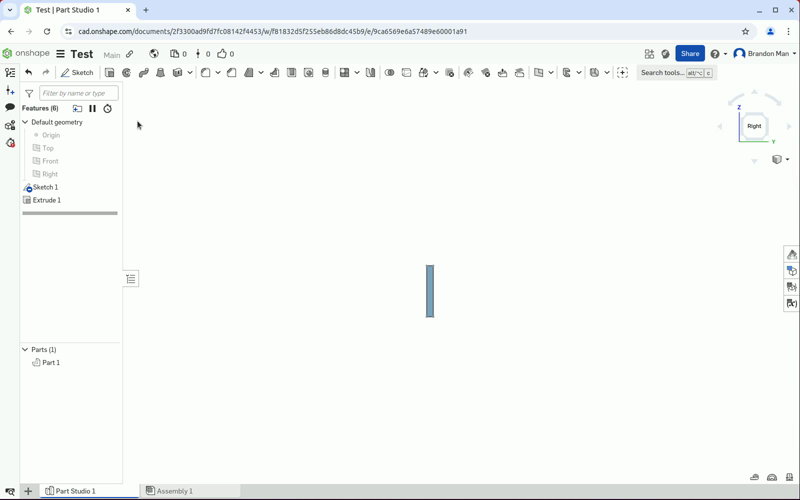
key(shift+h)
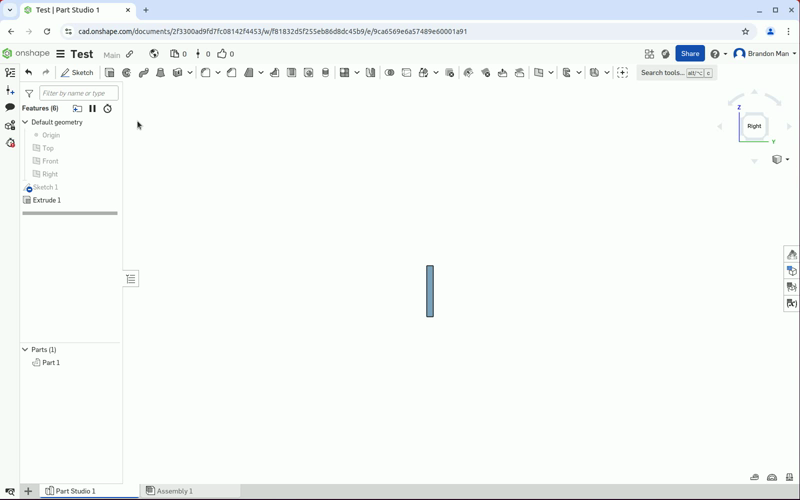
mouse_move(73, 189)
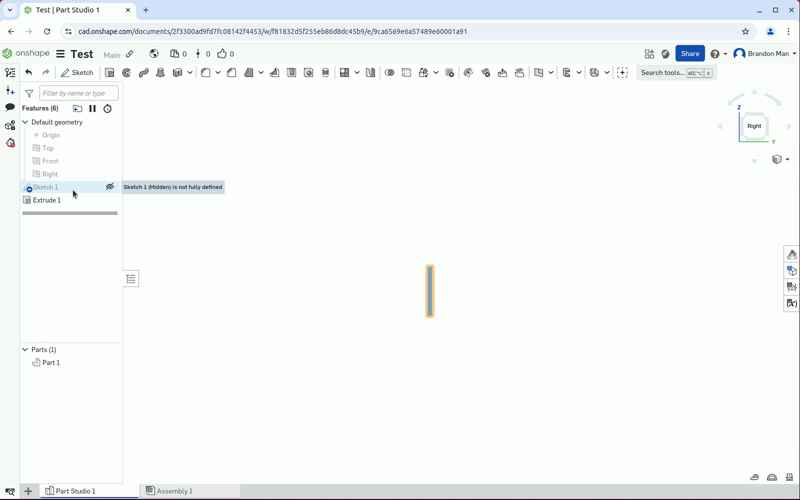
click(73, 189)
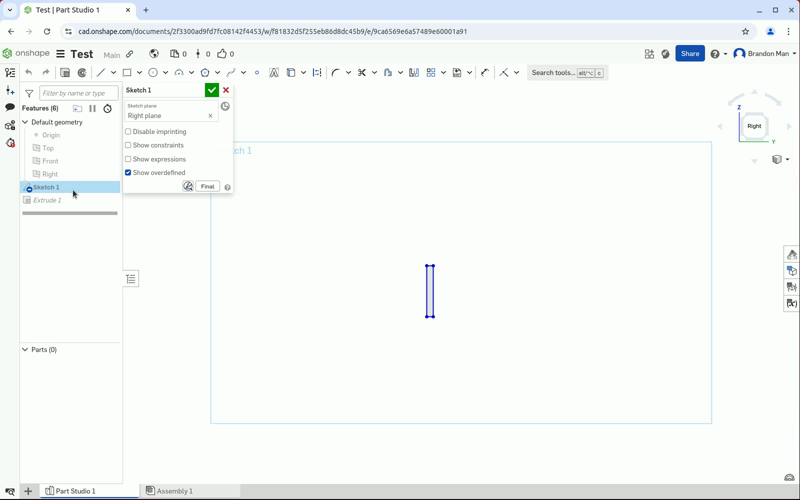
mouse_move(229, 92)
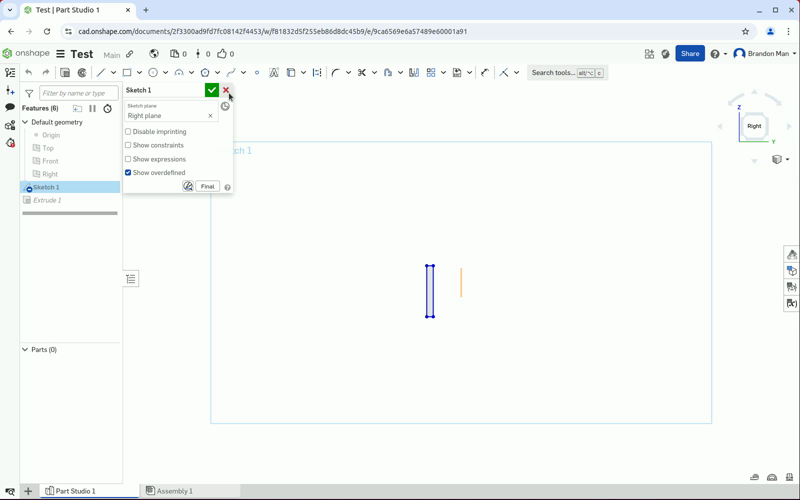
click(229, 92)
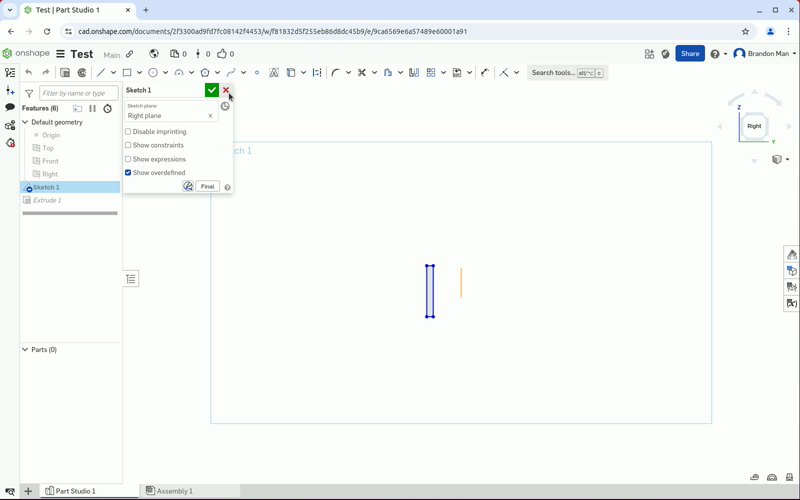
key(shift+s)
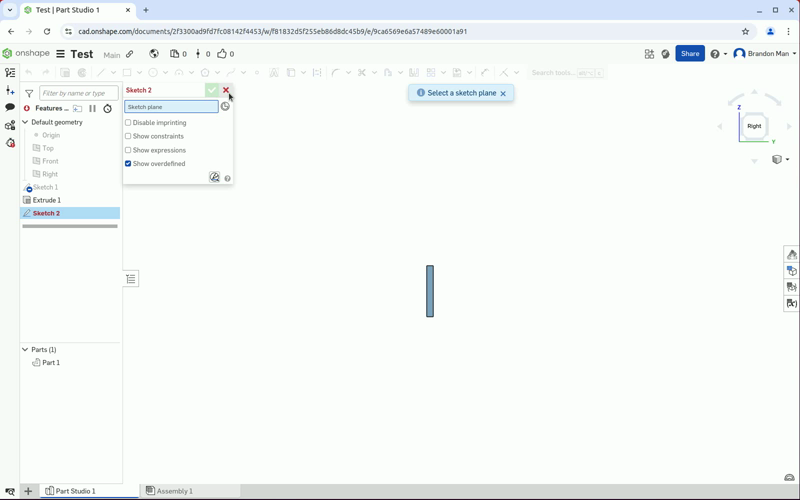
mouse_move(73, 176)
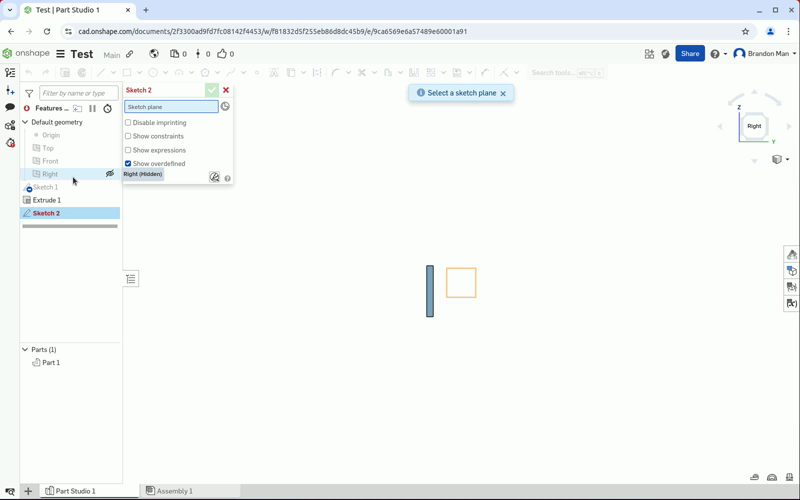
click(73, 176)
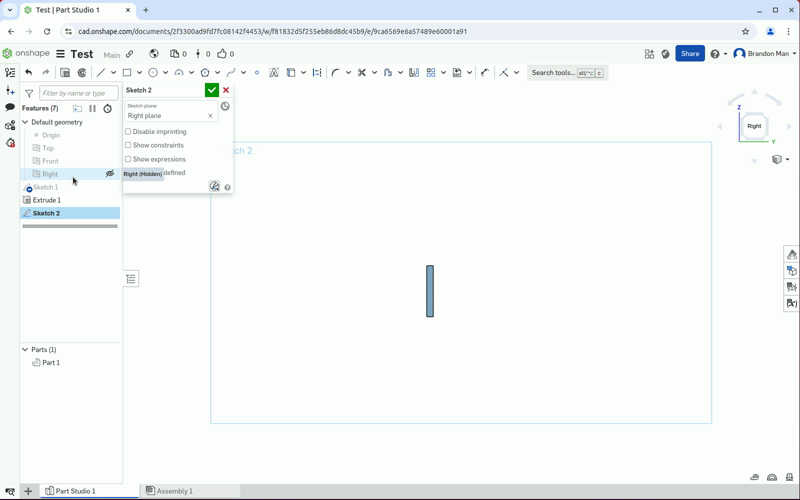
mouse_move(73, 352)
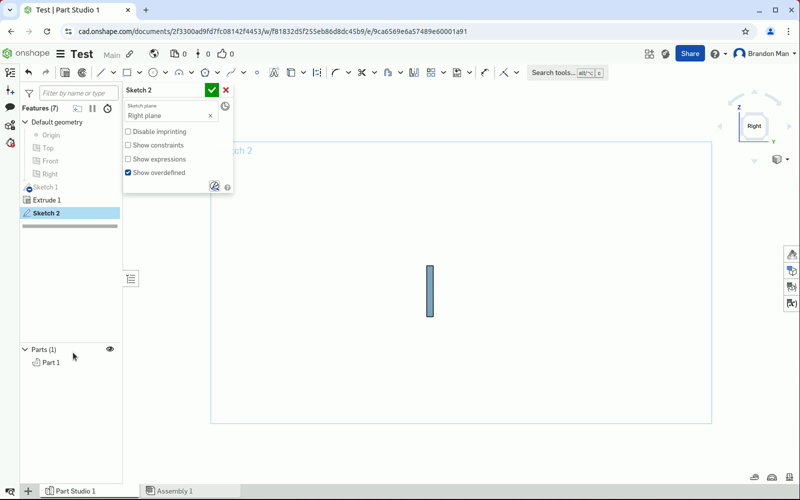
key(y)
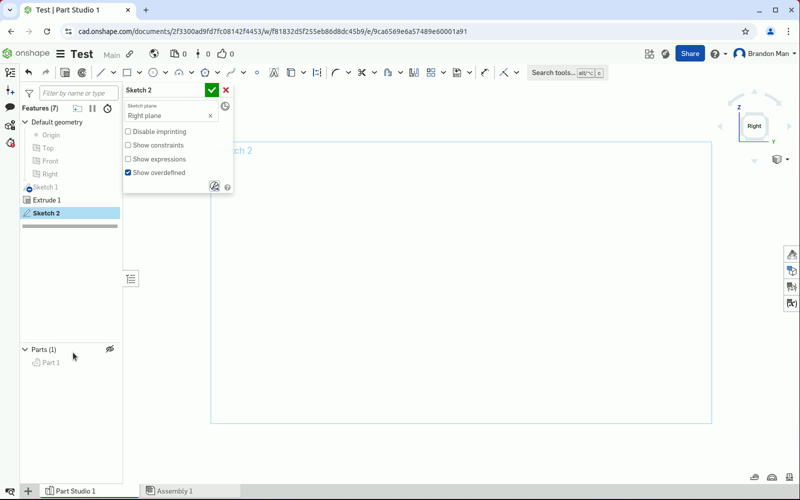
key(l)
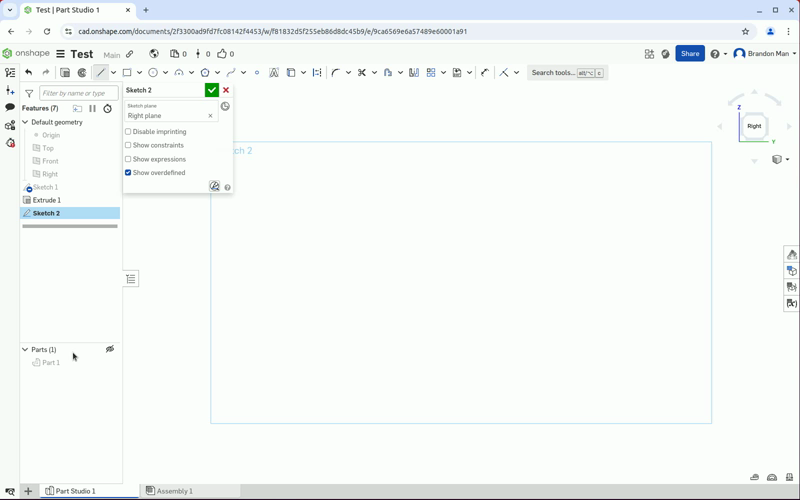
key_down(shift)
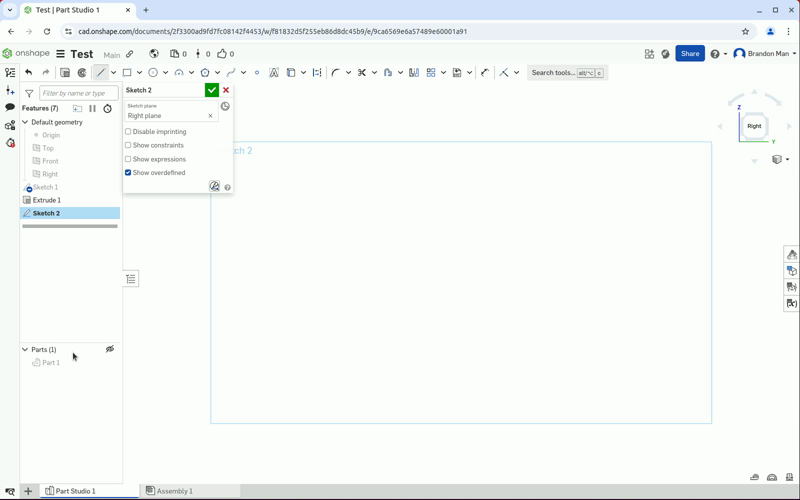
mouse_move(438, 316)
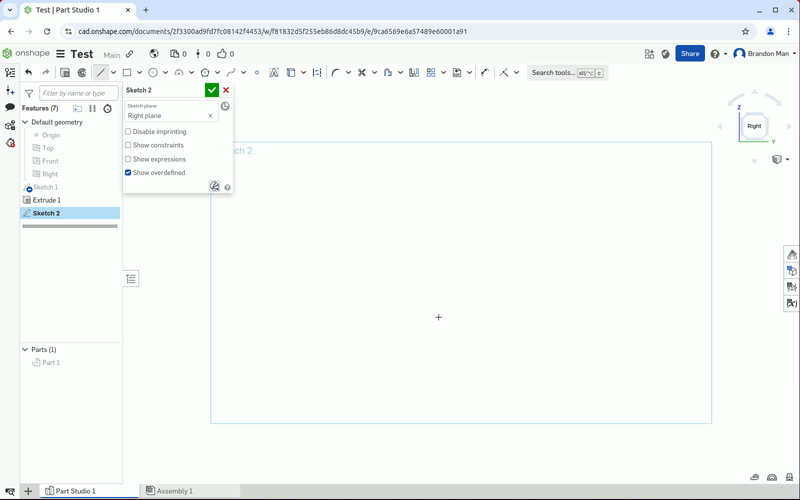
click(438, 316)
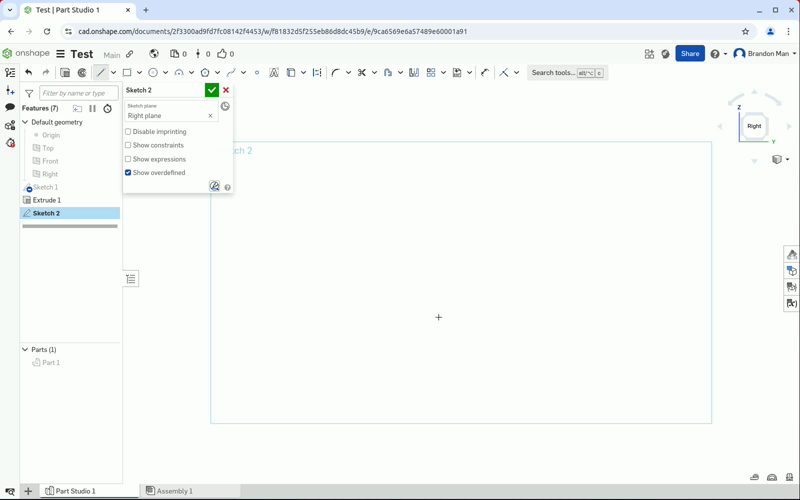
key_up(shift)
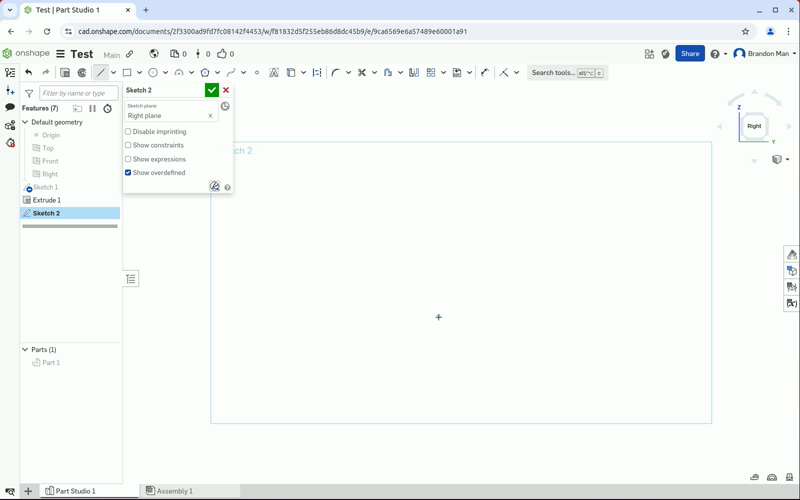
key_down(shift)
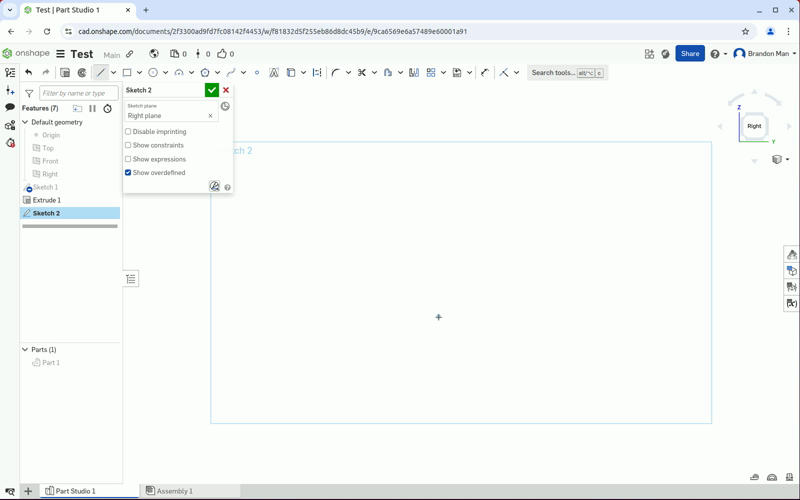
mouse_move(468, 316)
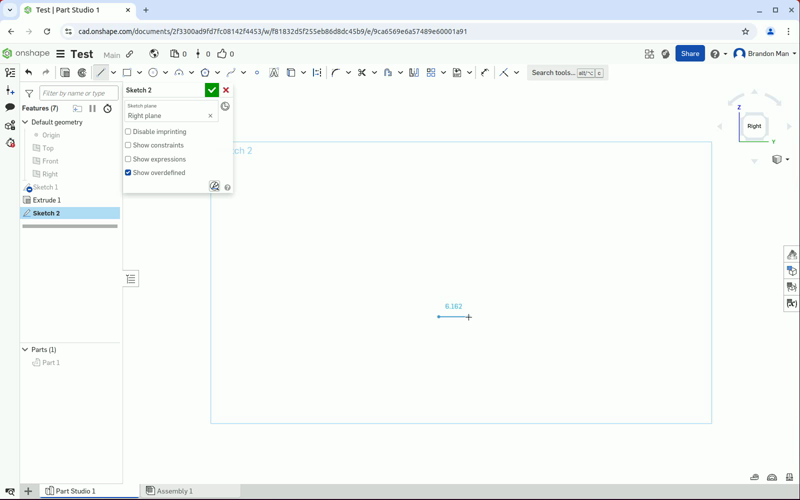
mouse_move(483, 316)
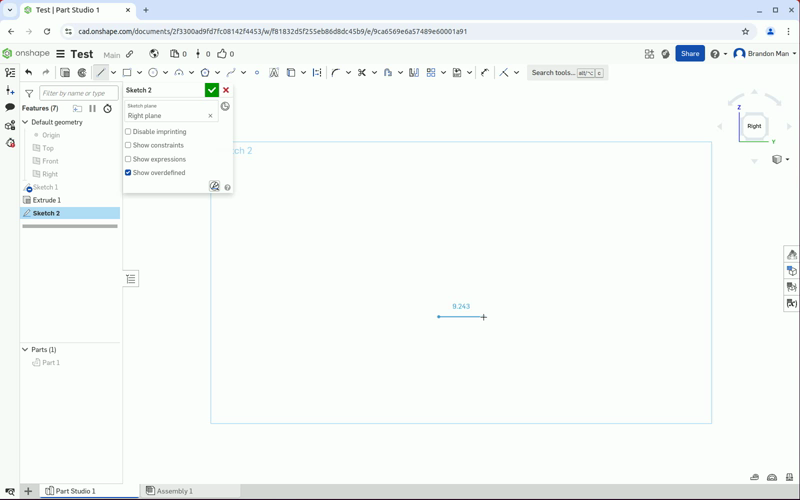
click(483, 316)
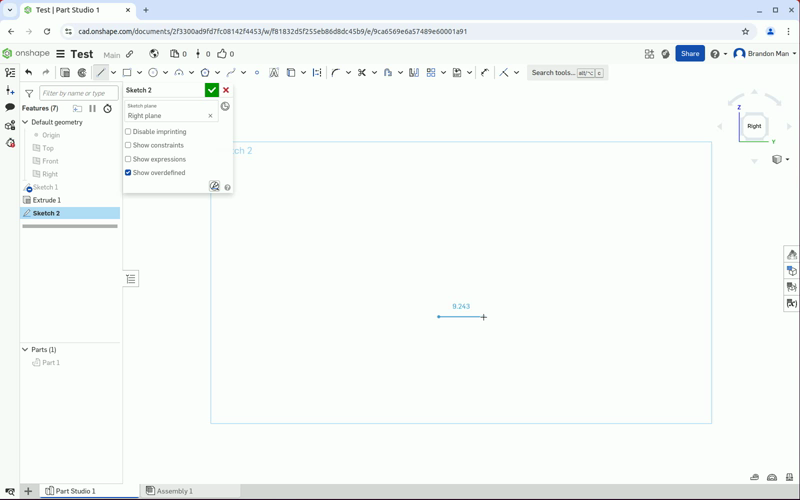
key_up(shift)
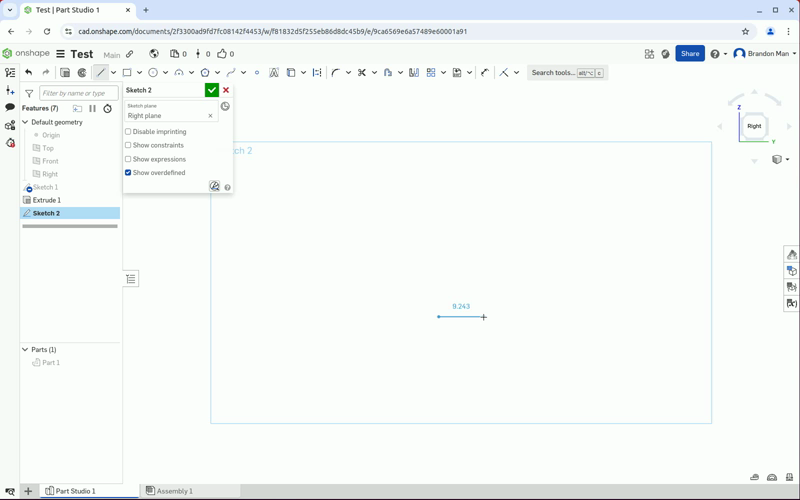
key_down(shift)
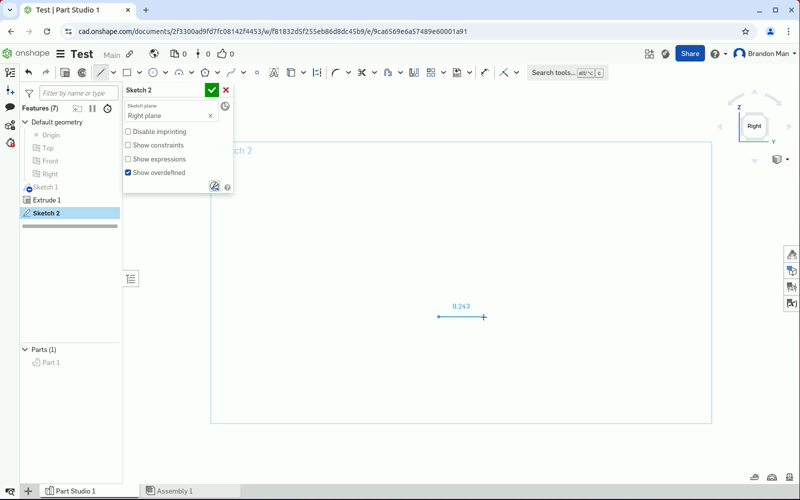
mouse_move(513, 316)
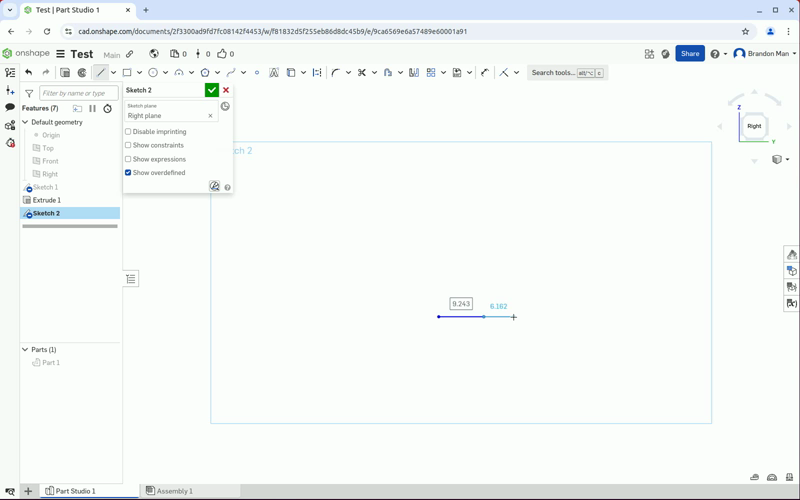
mouse_move(483, 310)
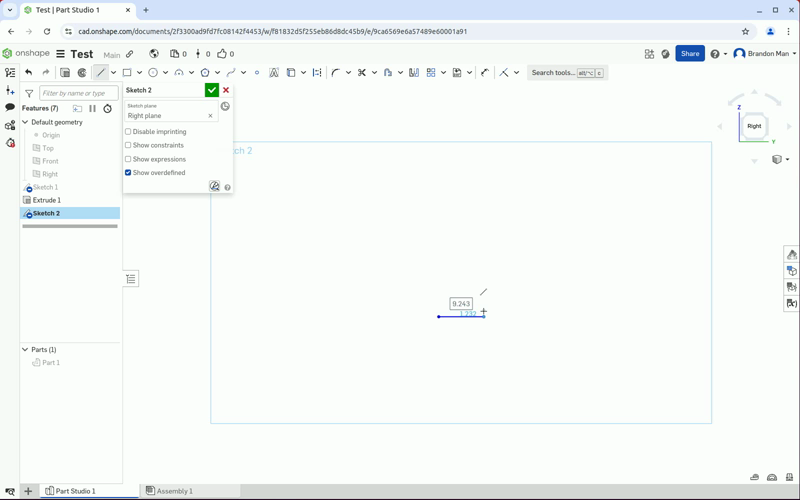
scroll(6)
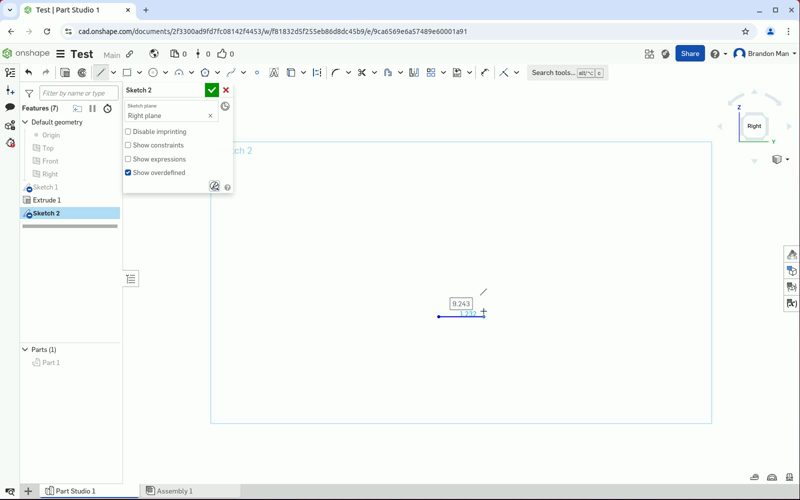
scroll(6)
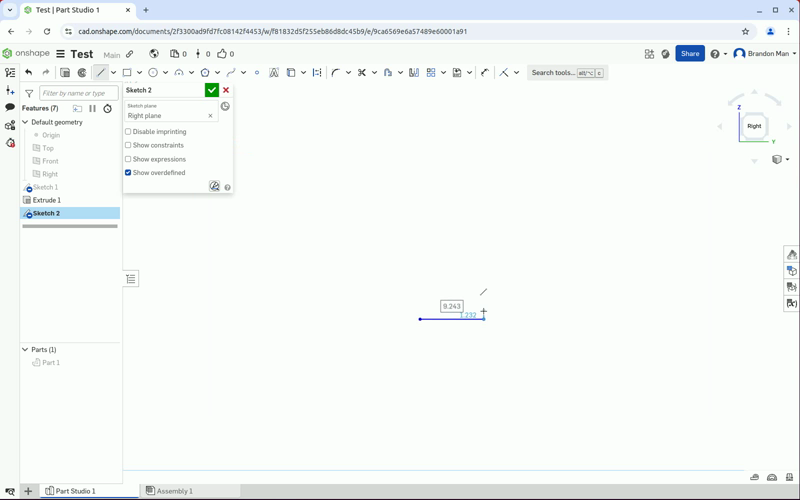
scroll(6)
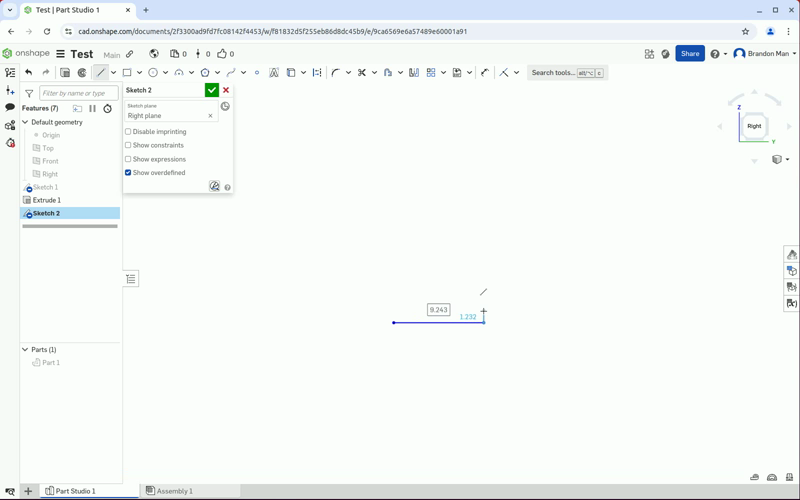
scroll(6)
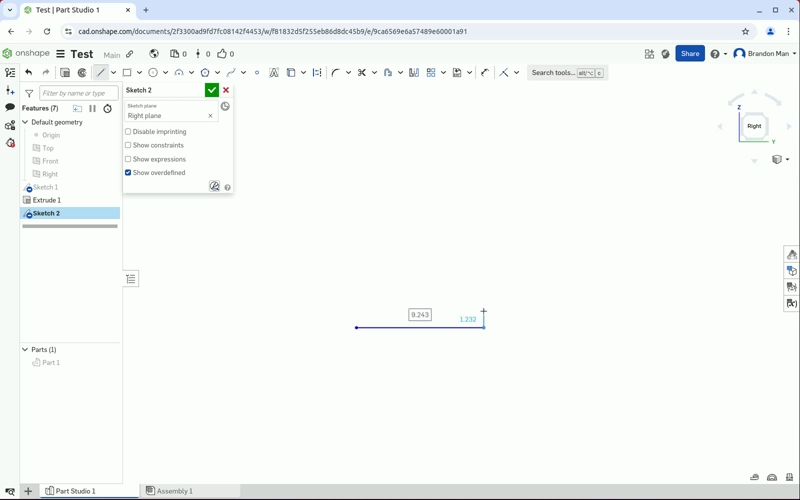
scroll(6)
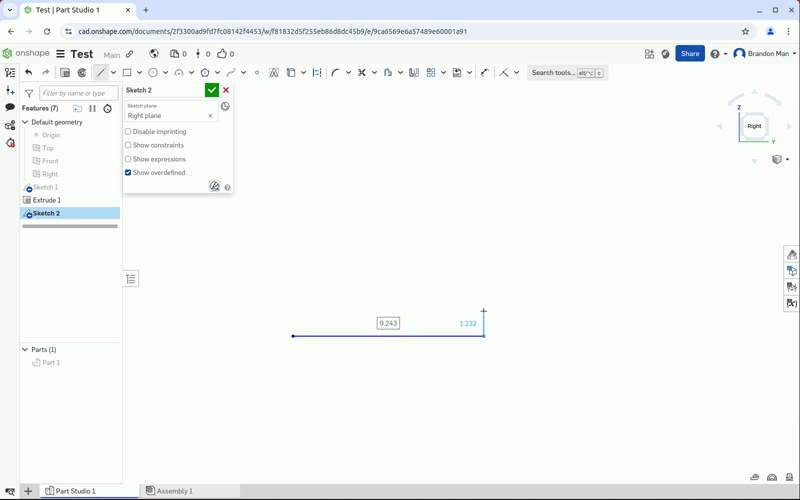
scroll(6)
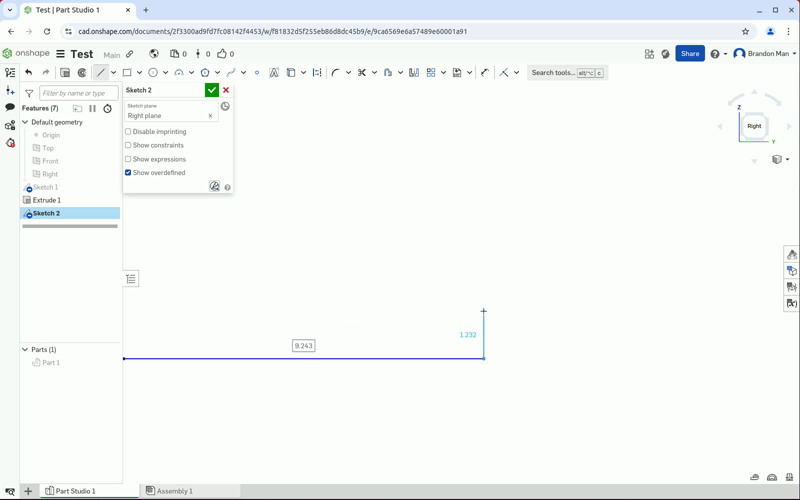
scroll(6)
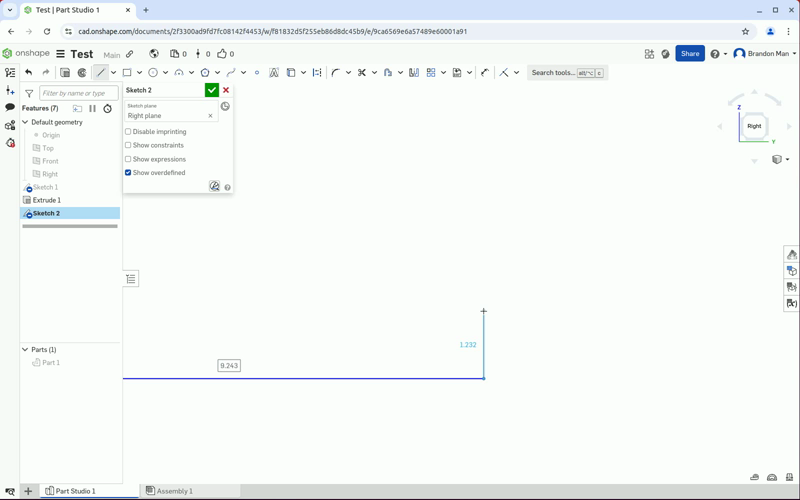
click(483, 310)
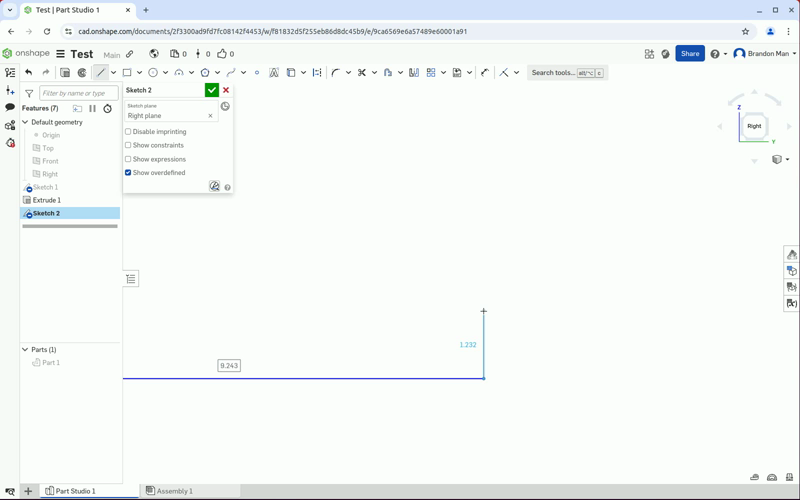
scroll(-6)
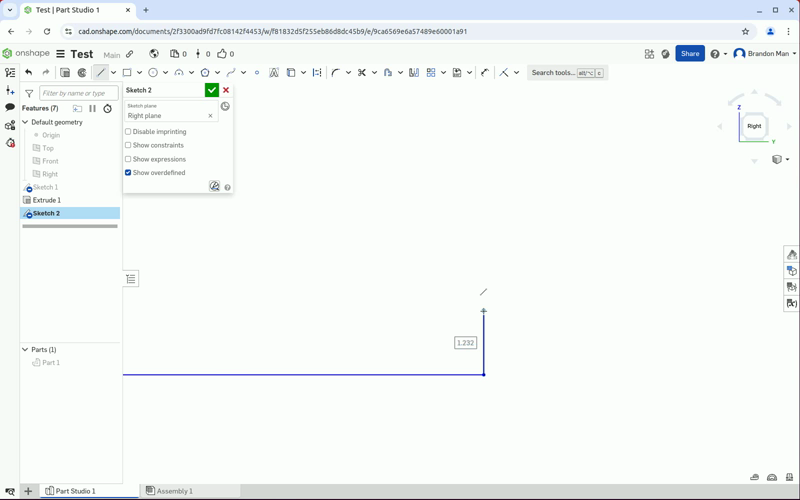
scroll(-6)
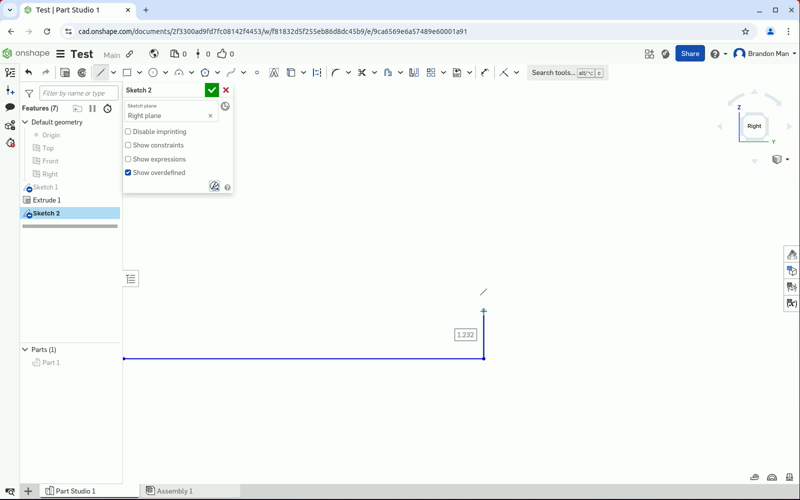
scroll(-6)
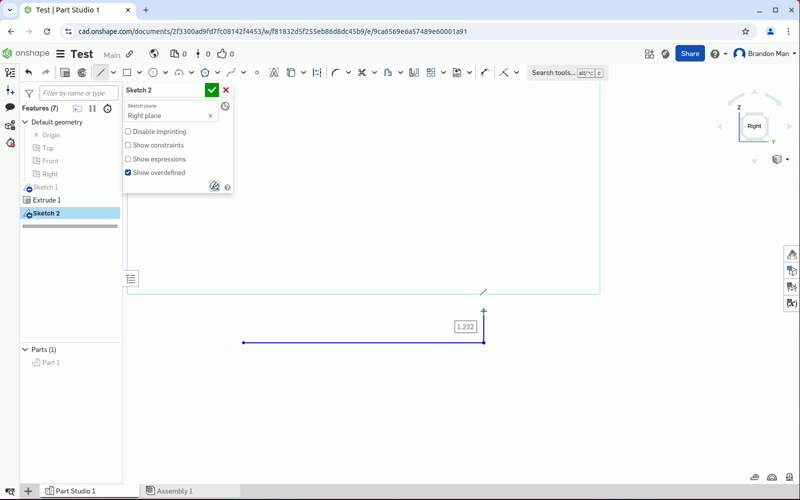
scroll(-6)
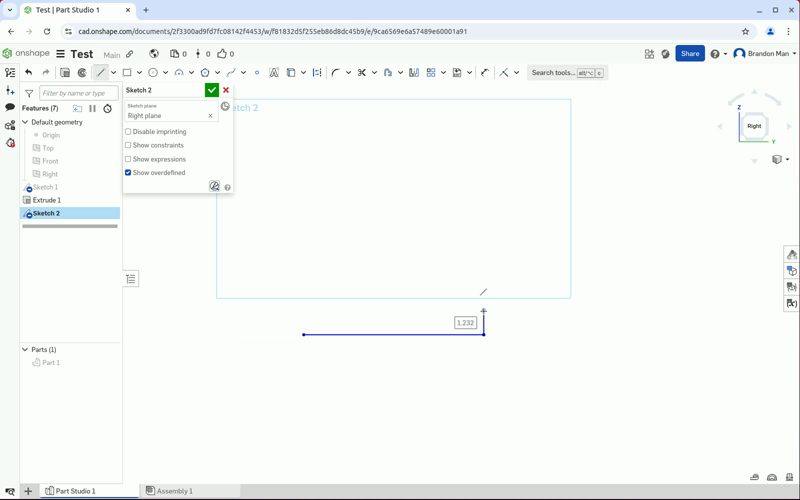
scroll(-6)
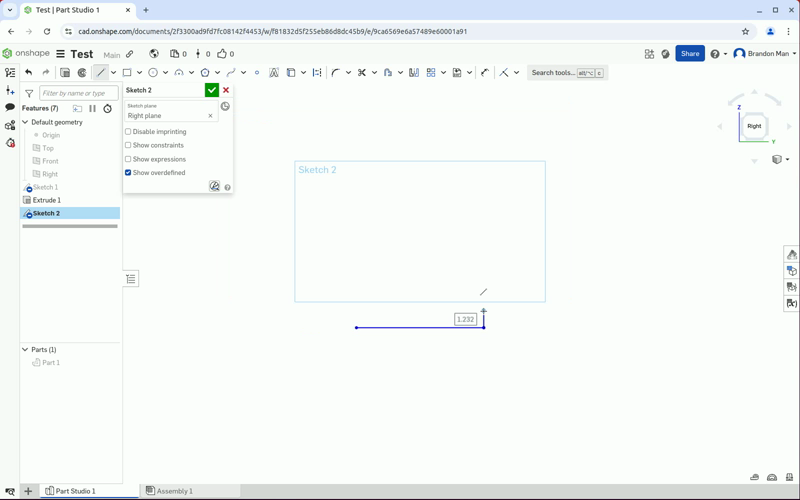
scroll(-6)
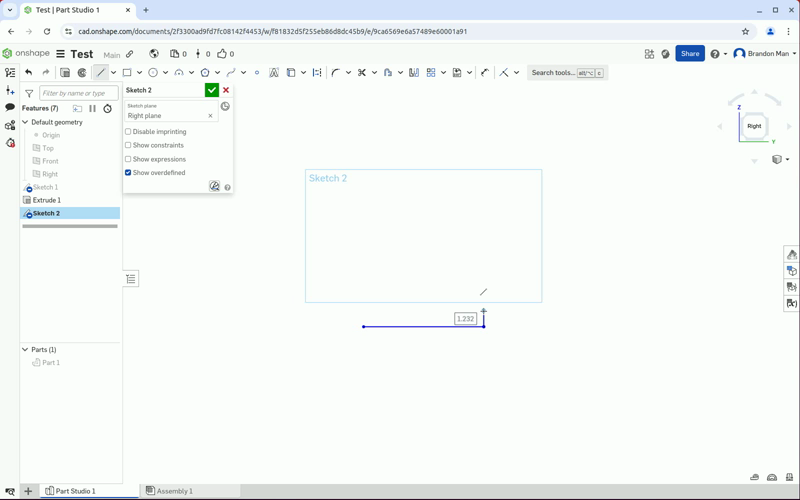
scroll(-6)
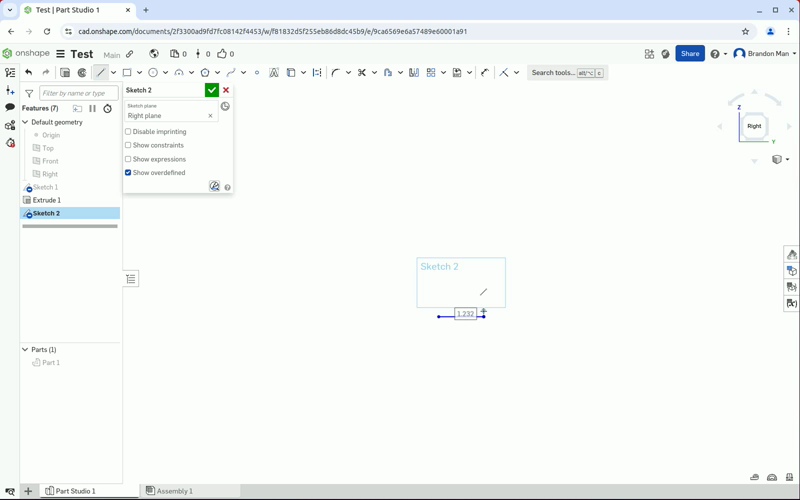
key_up(shift)
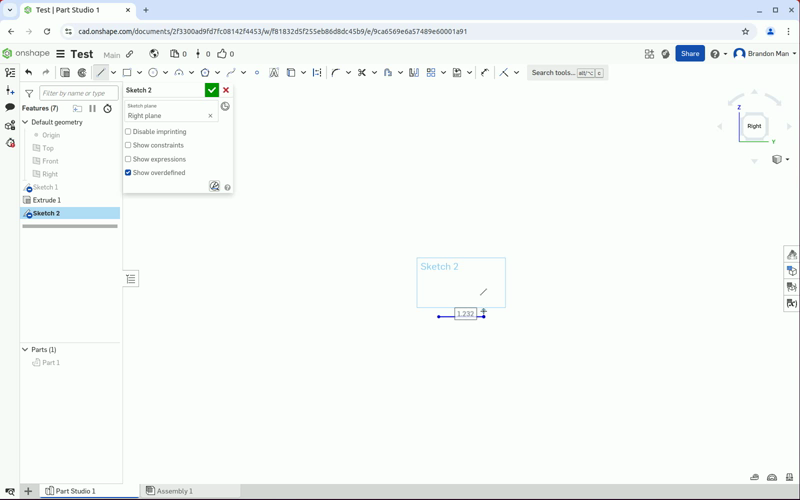
key_down(shift)
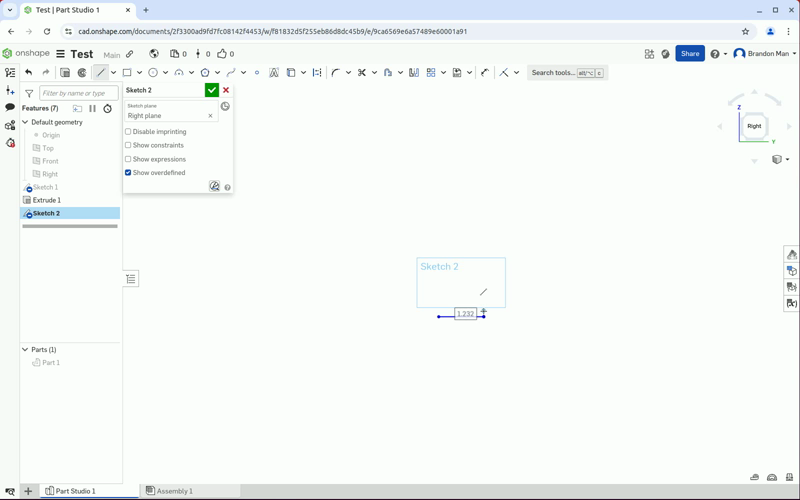
mouse_move(513, 310)
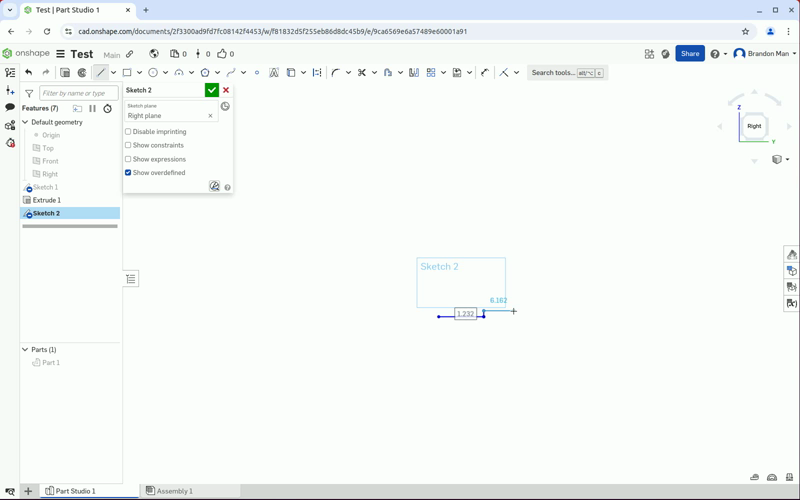
mouse_move(438, 310)
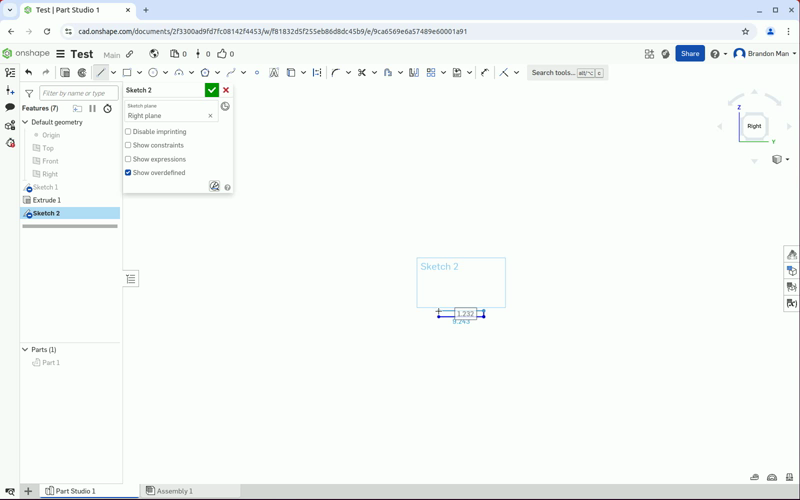
click(438, 310)
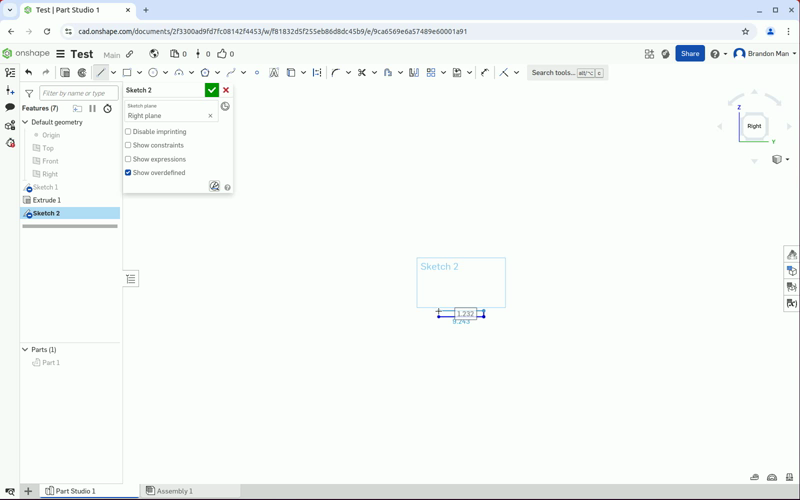
key_up(shift)
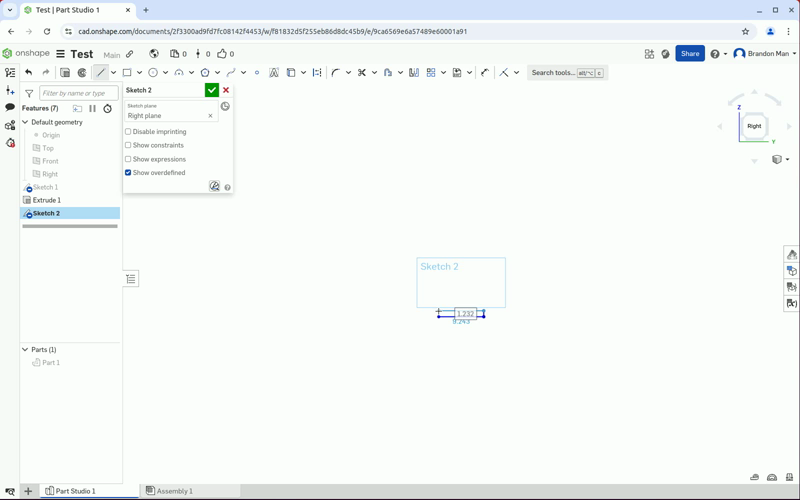
mouse_move(468, 310)
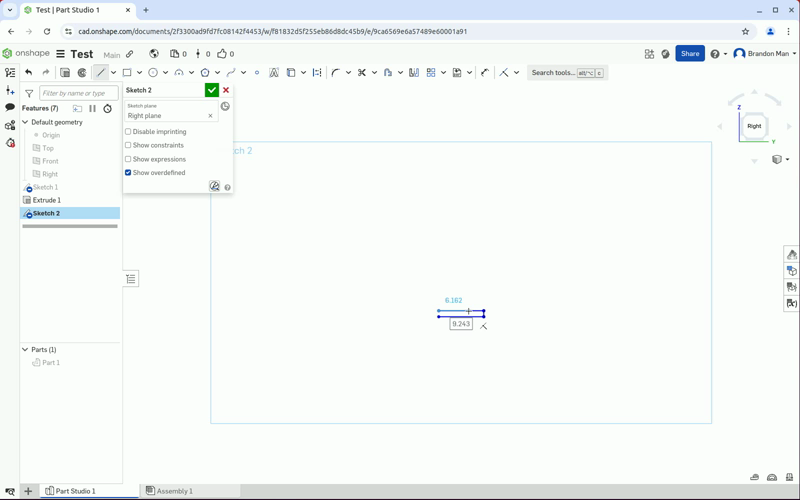
key_down(shift)
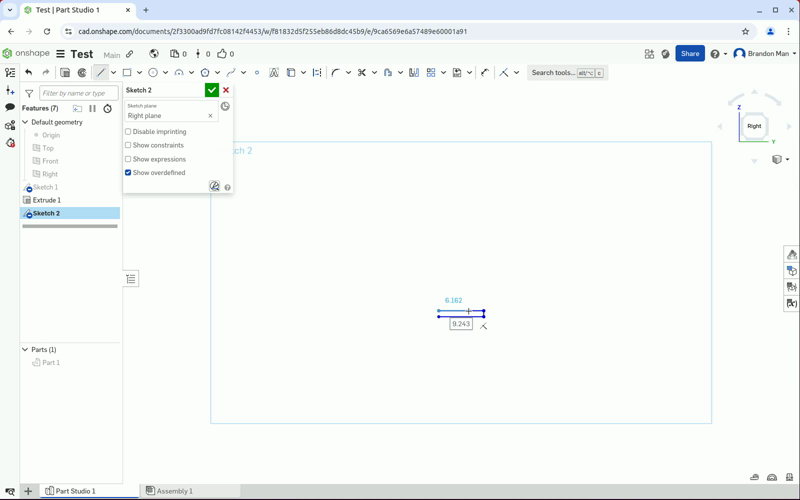
mouse_move(438, 316)
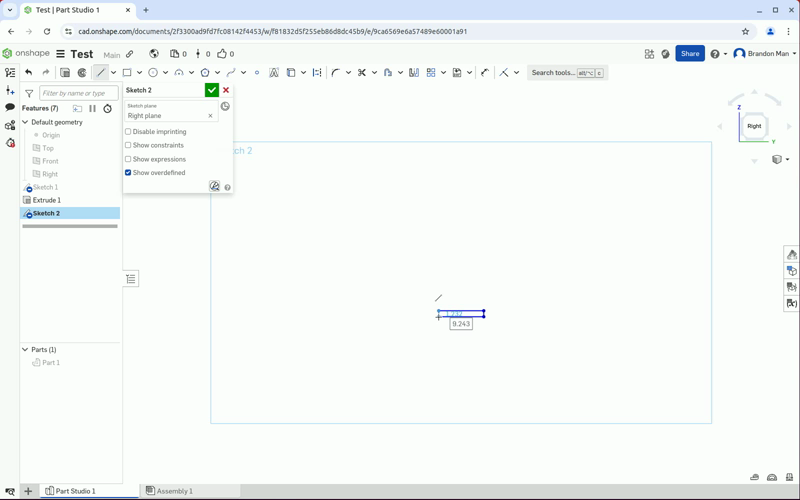
scroll(6)
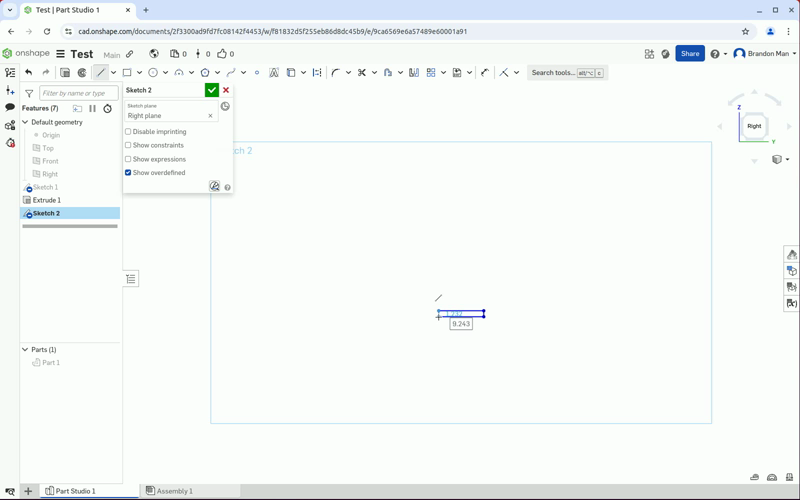
scroll(6)
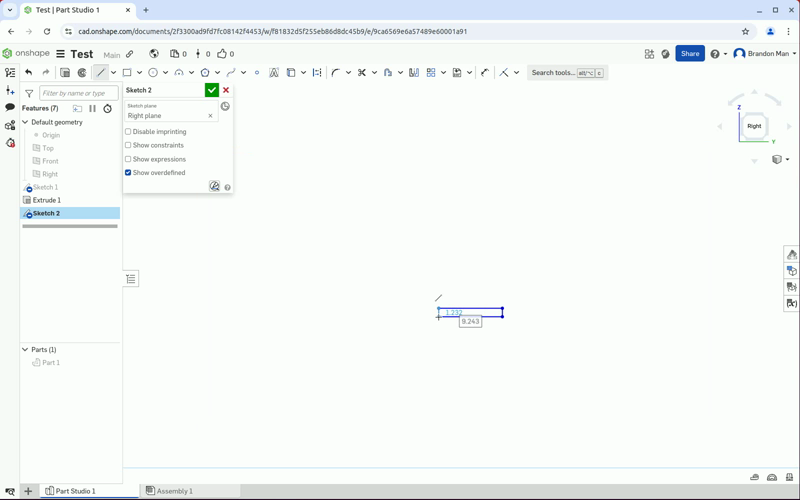
scroll(6)
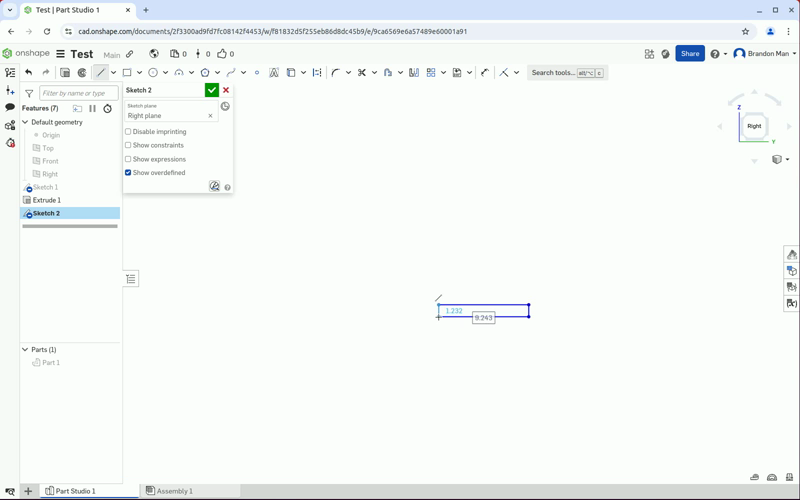
scroll(6)
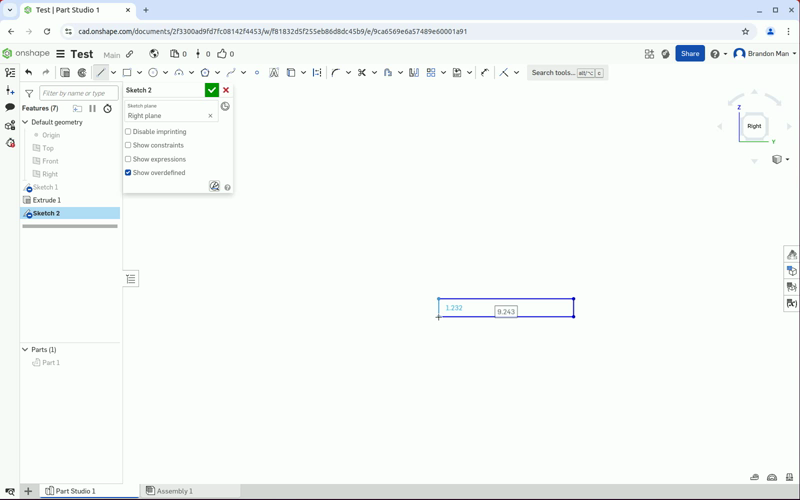
scroll(6)
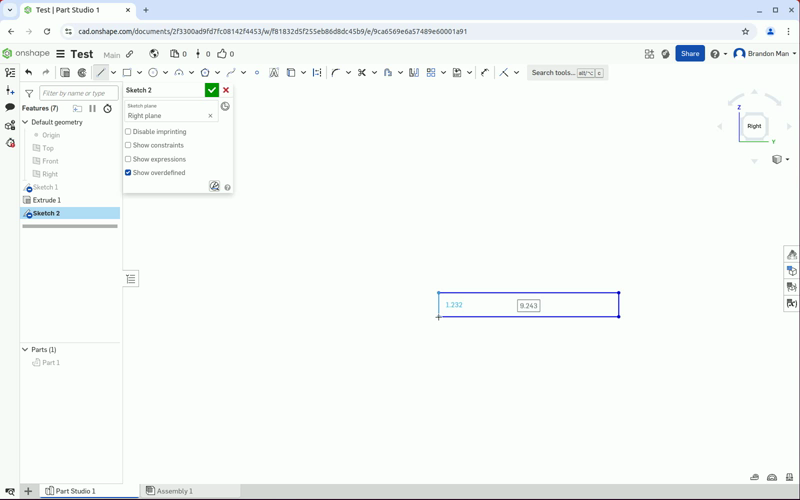
scroll(6)
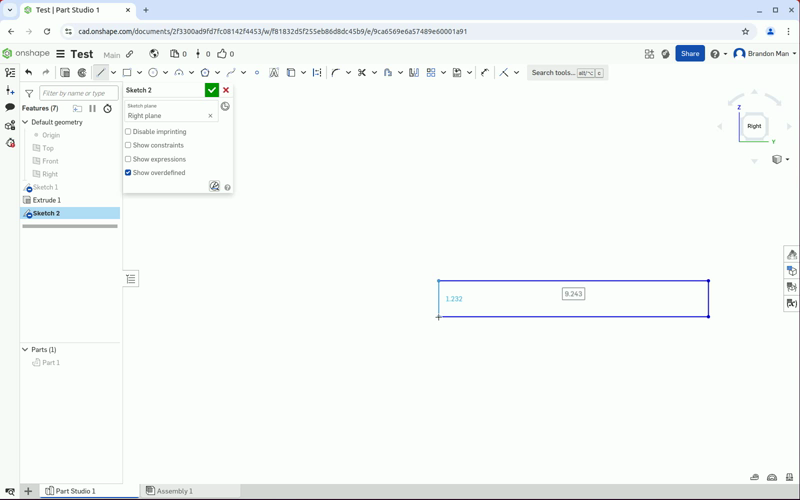
scroll(6)
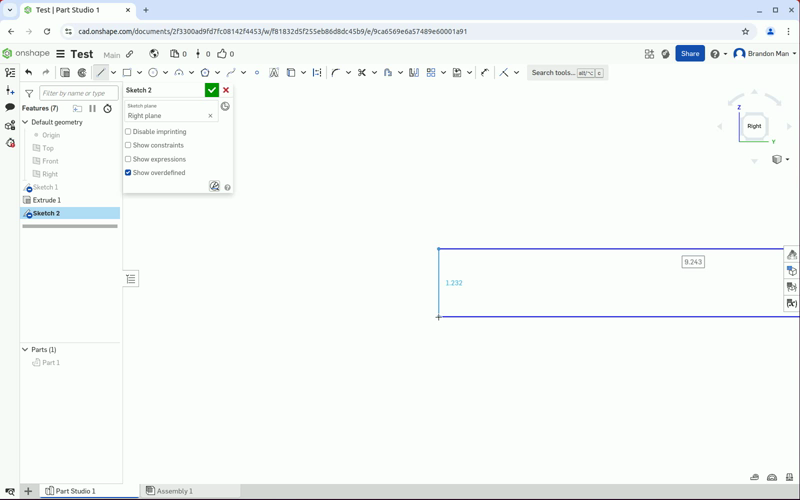
key_up(shift)
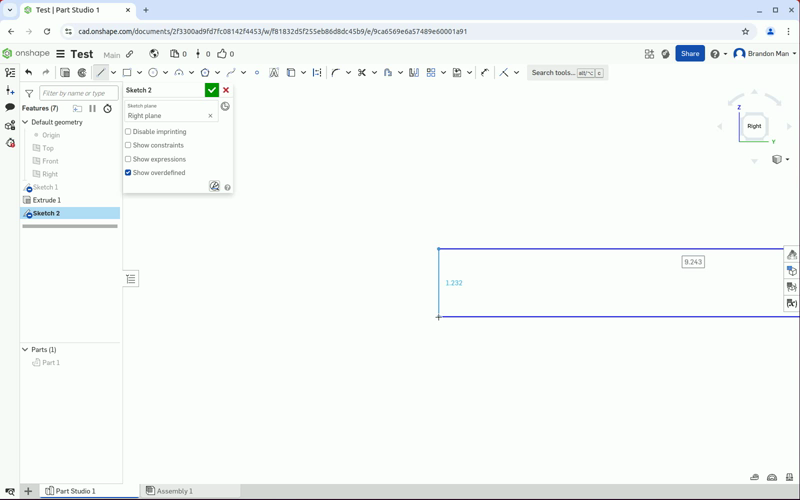
click(438, 316)
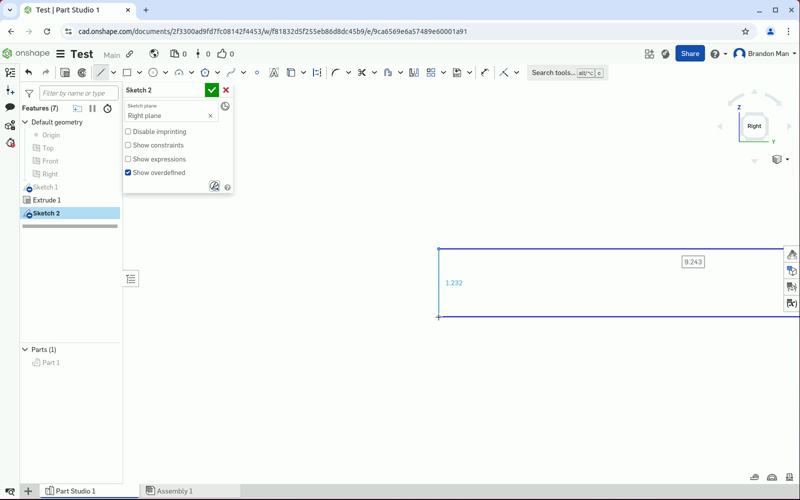
scroll(-6)
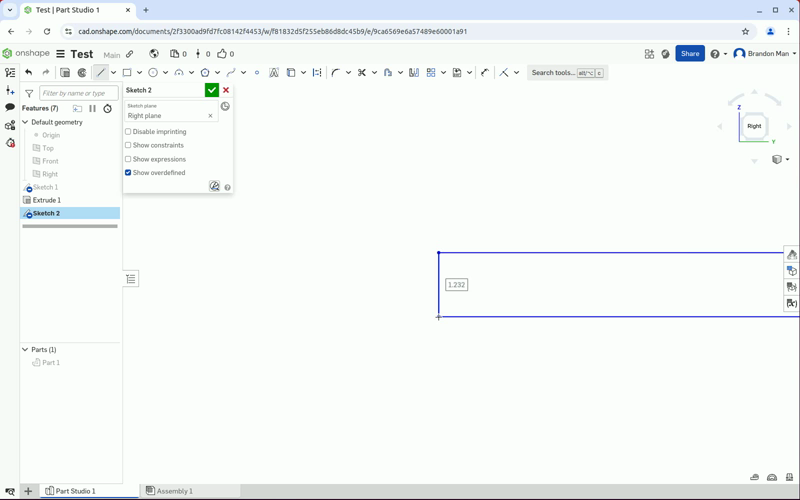
scroll(-6)
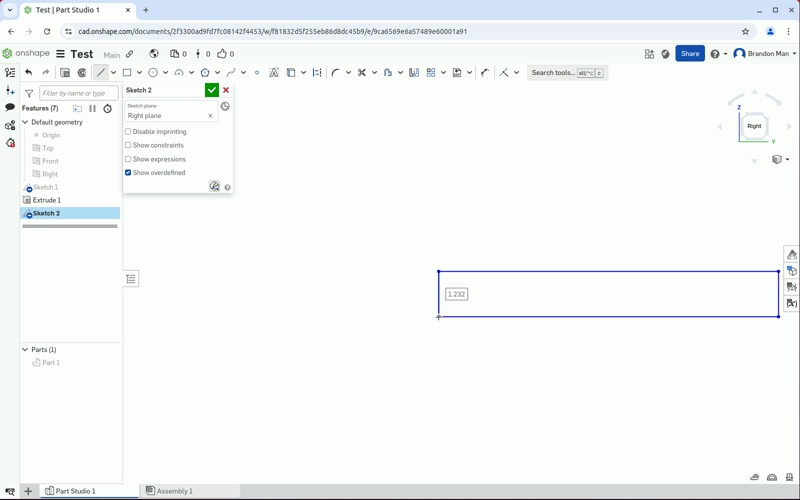
scroll(-6)
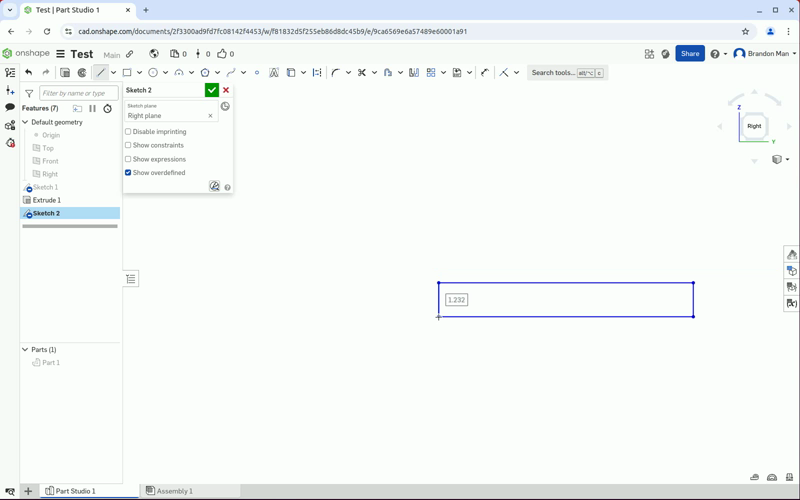
scroll(-6)
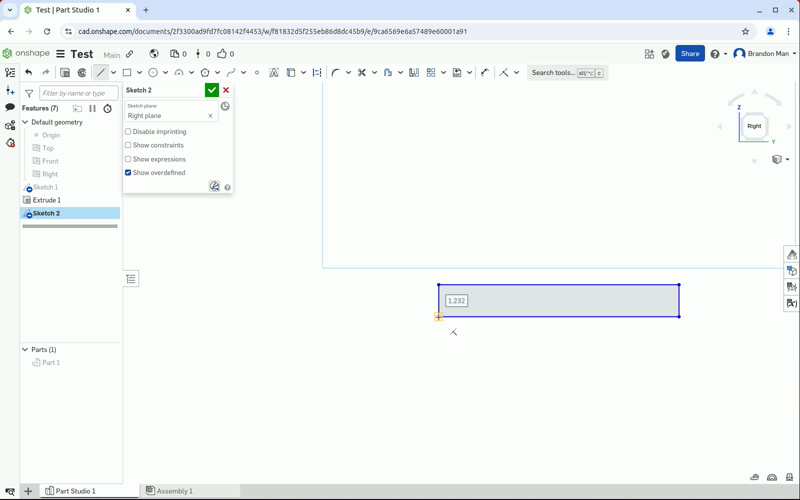
scroll(-6)
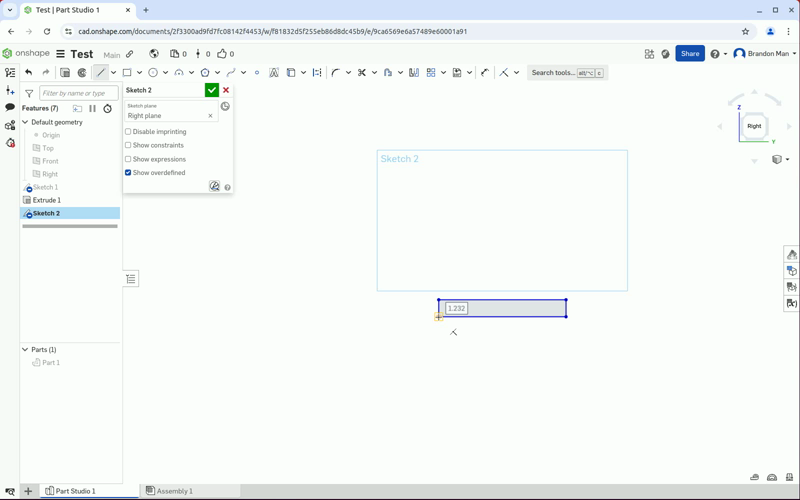
scroll(-6)
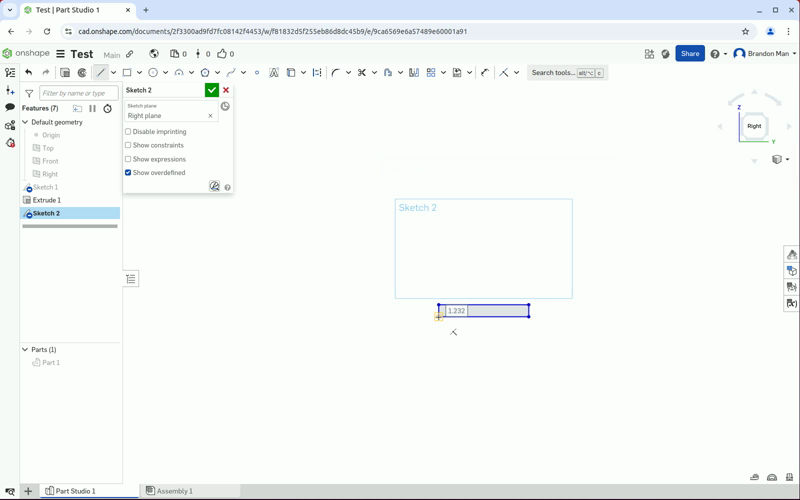
scroll(-6)
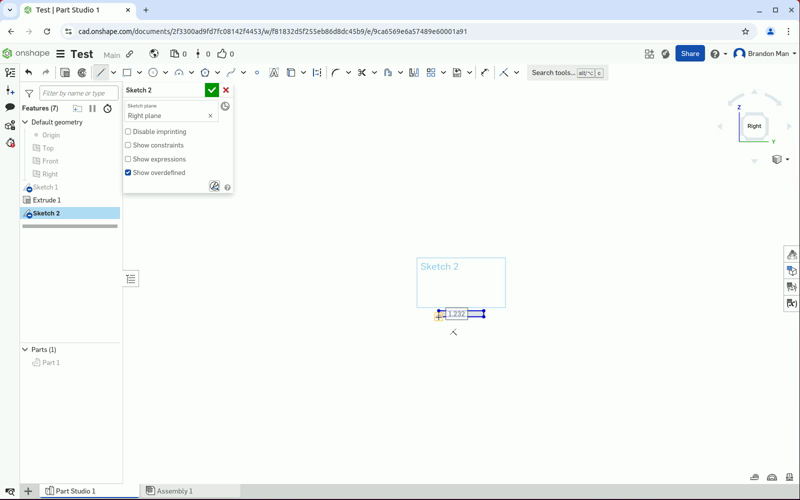
key(esc)
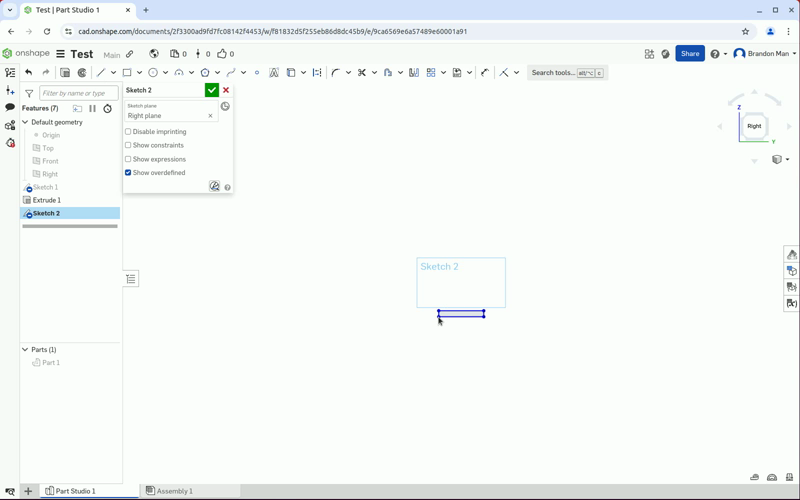
mouse_move(460, 314)
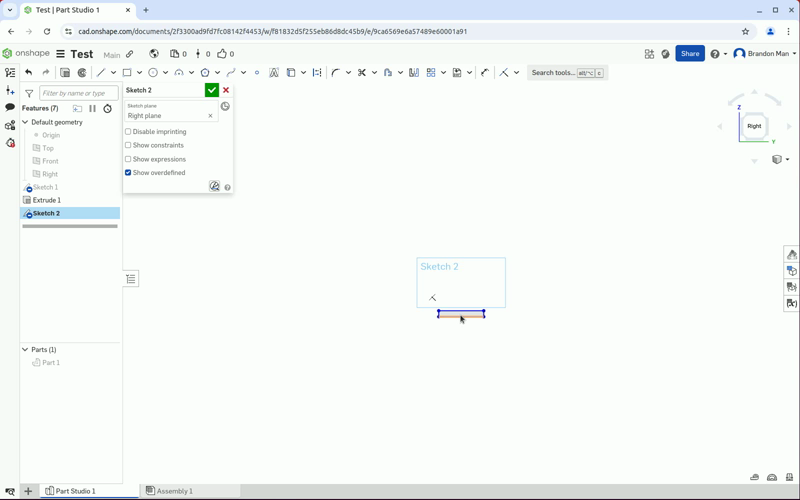
scroll(6)
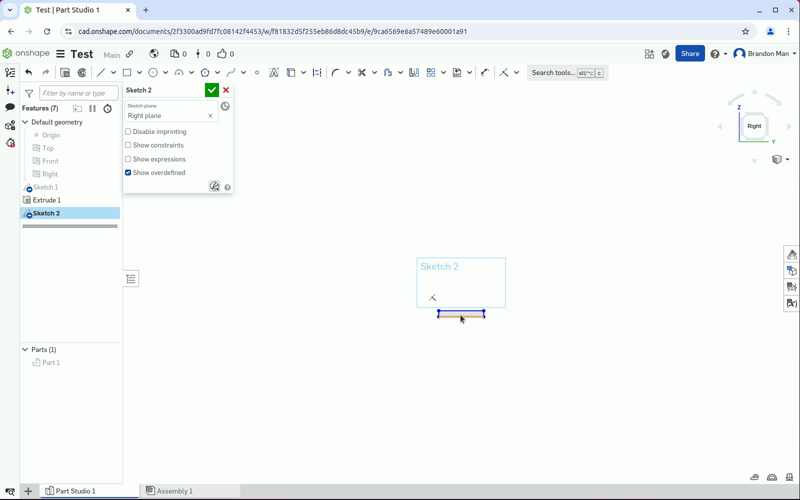
scroll(6)
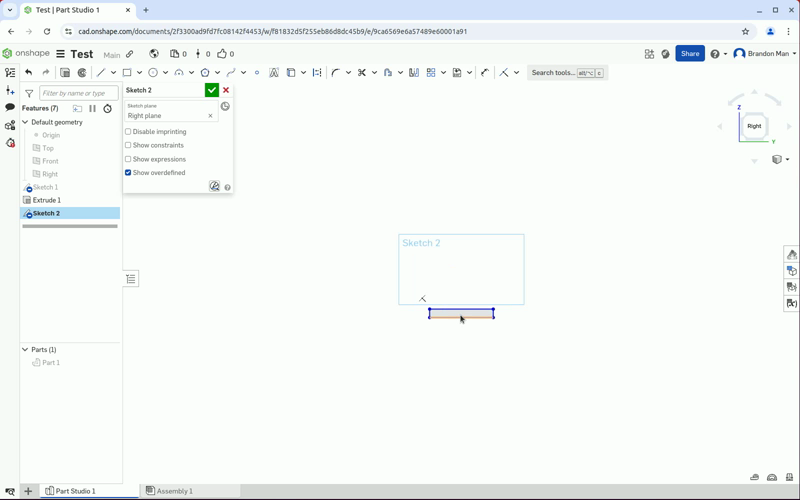
scroll(6)
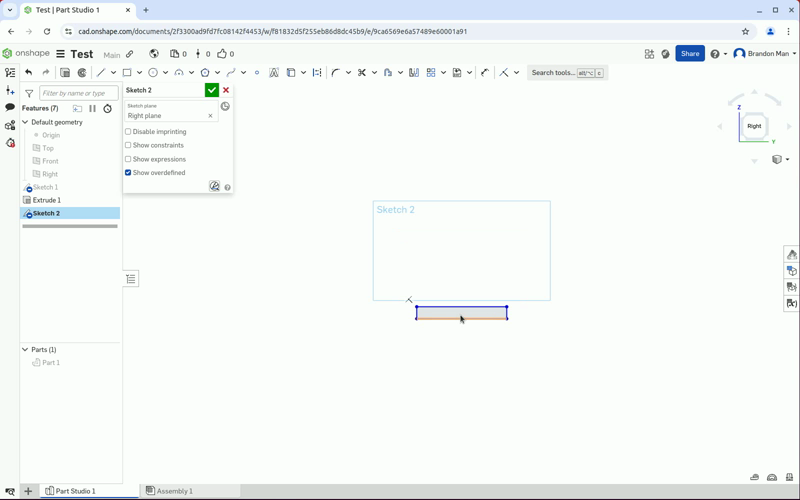
scroll(6)
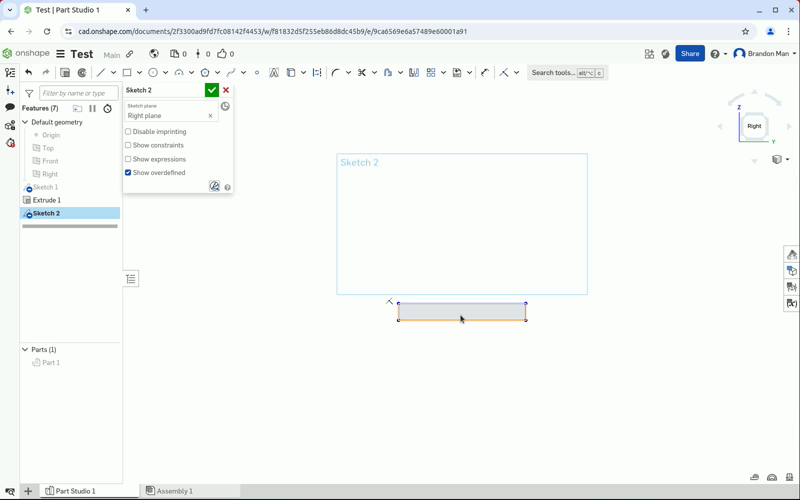
scroll(6)
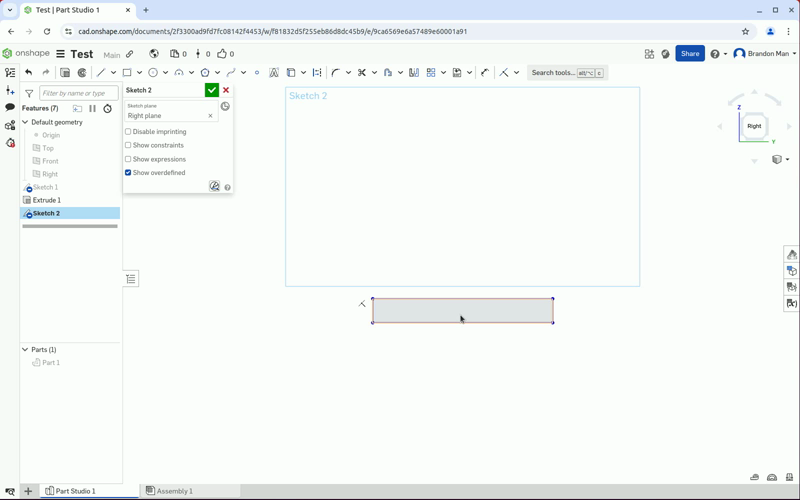
scroll(6)
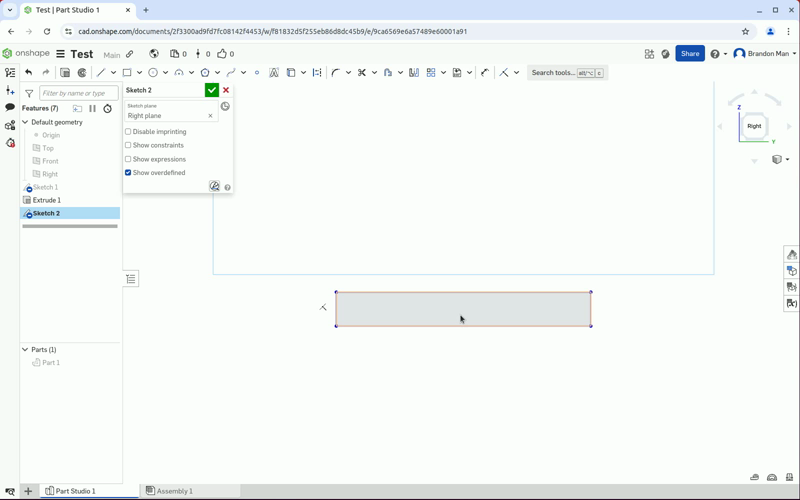
scroll(6)
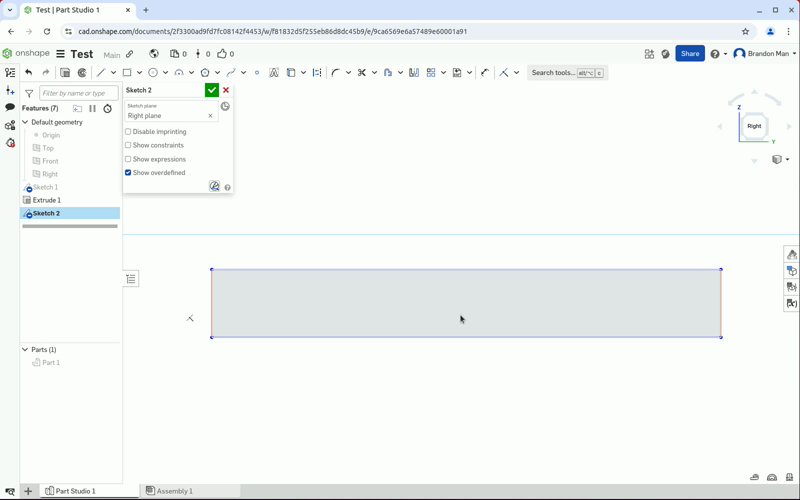
click(460, 314)
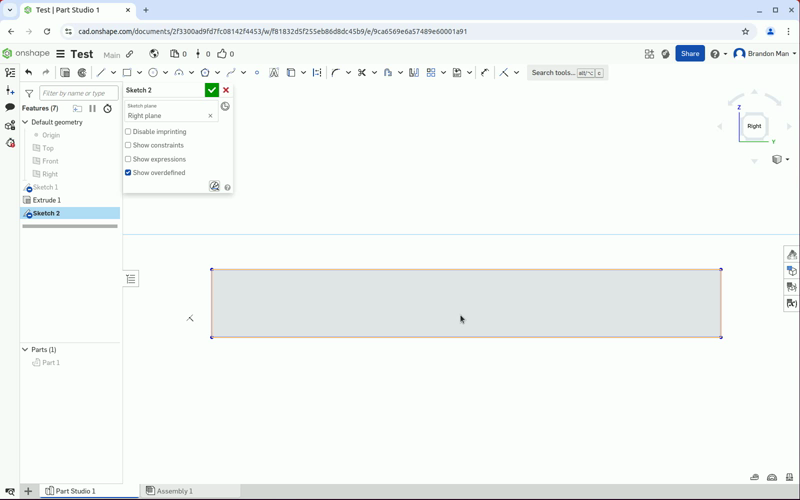
scroll(-6)
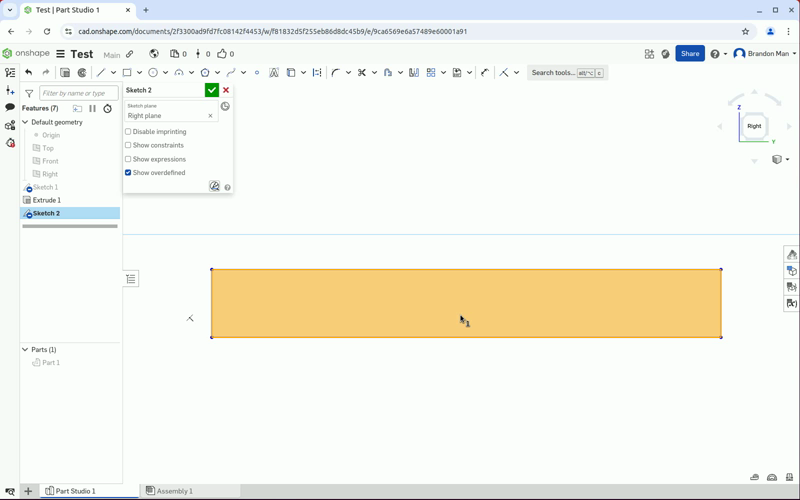
scroll(-6)
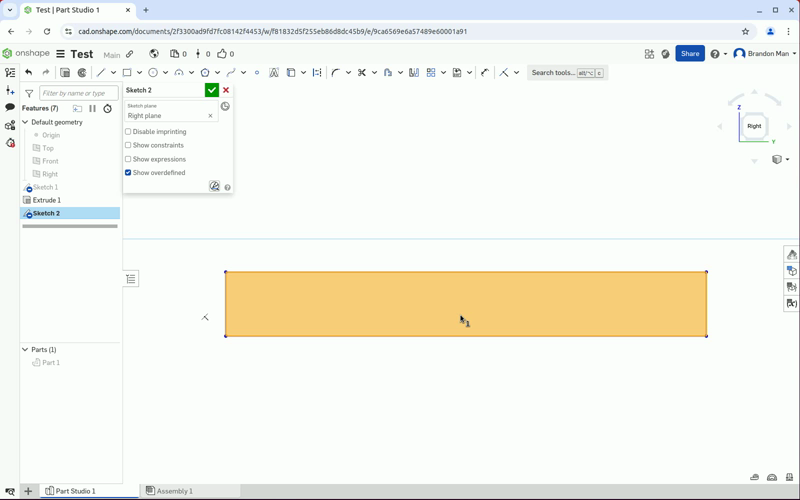
scroll(-6)
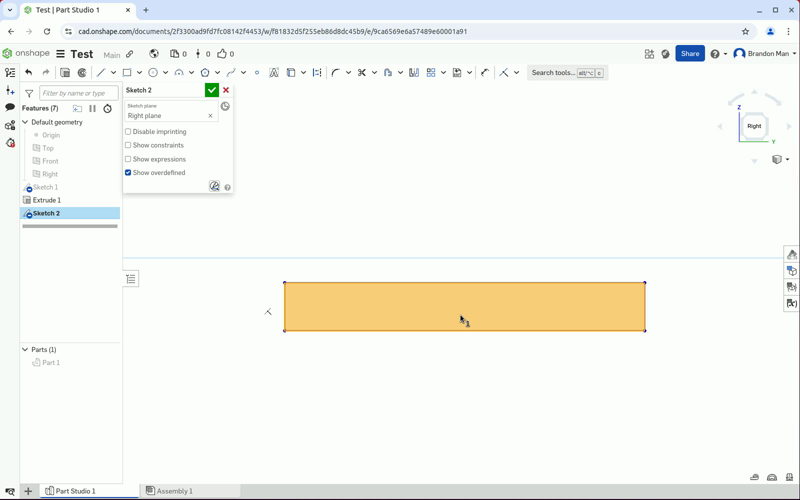
scroll(-6)
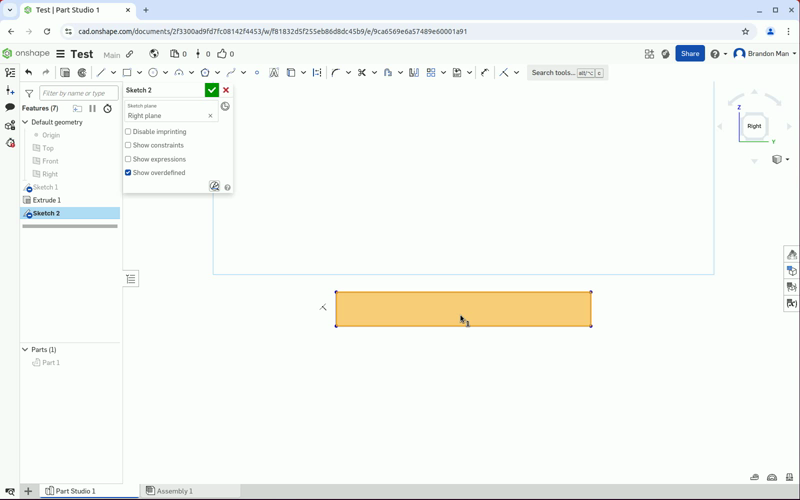
scroll(-6)
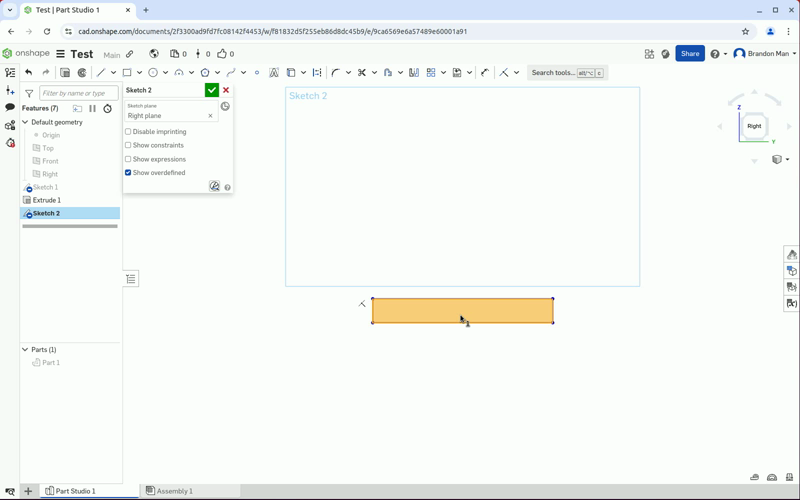
scroll(-6)
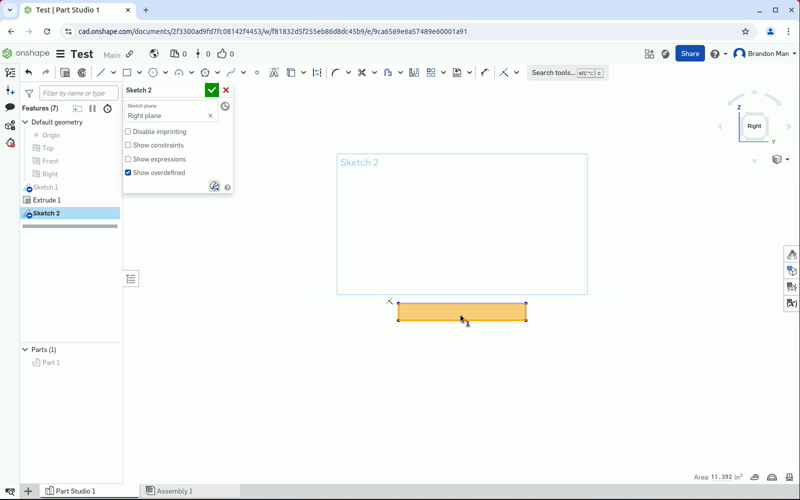
scroll(-6)
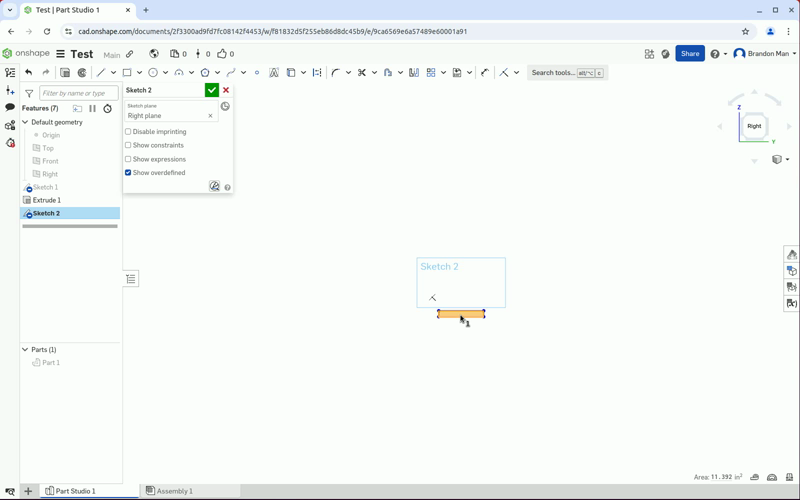
mouse_move(73, 352)
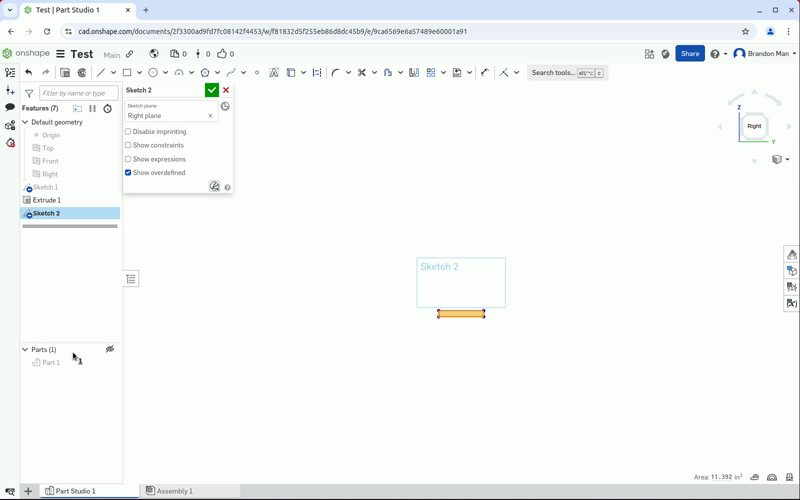
key(shift+y)
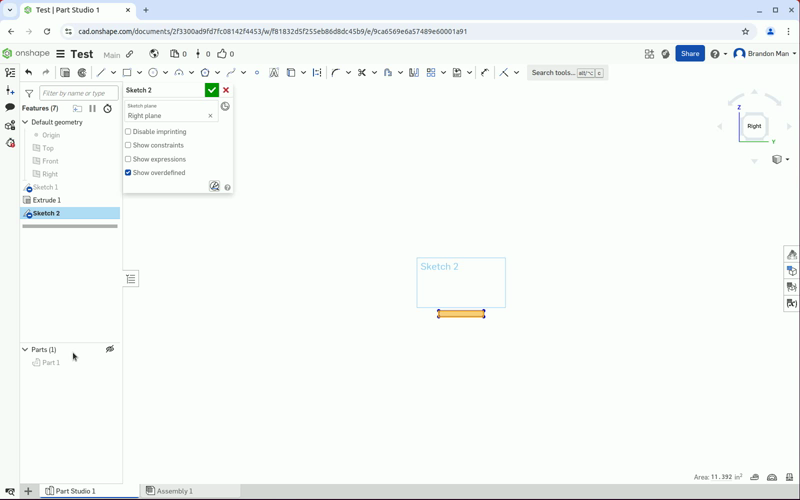
key(shift+e)
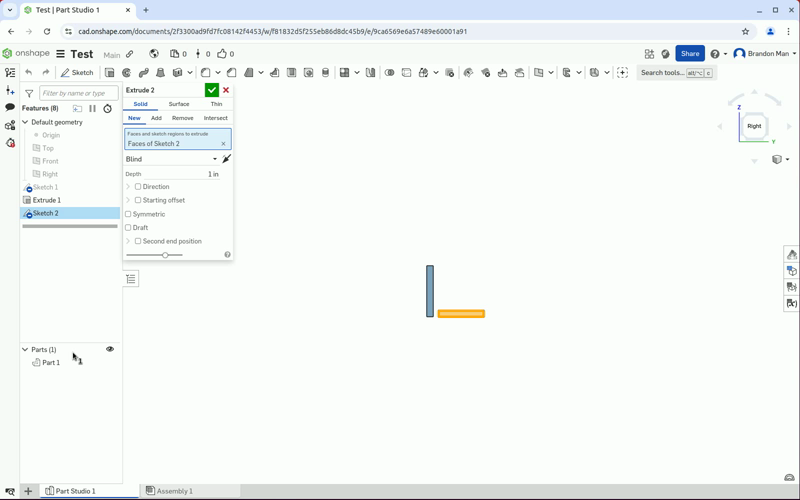
mouse_move(143, 106)
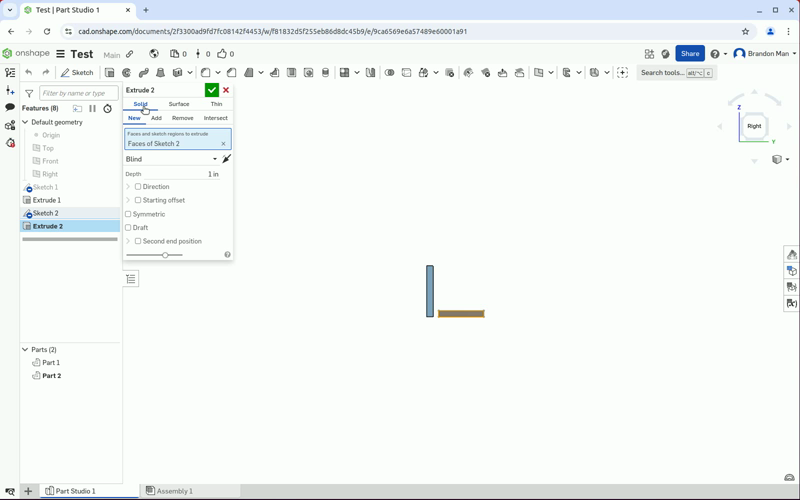
click(143, 106)
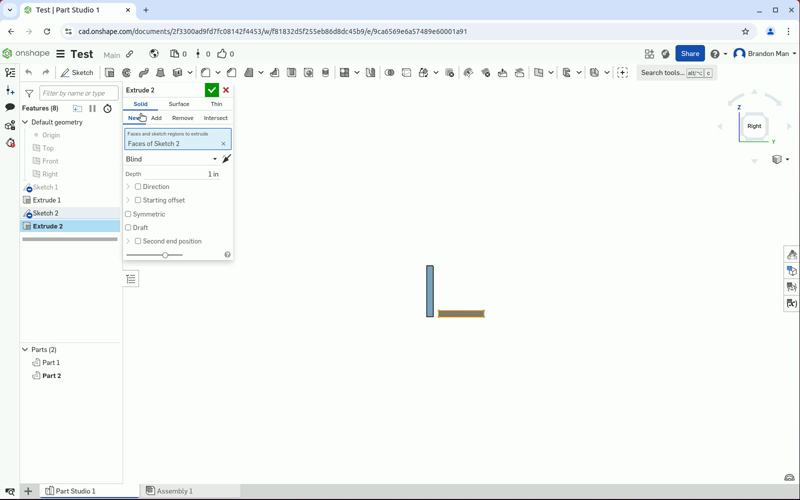
mouse_move(137, 120)
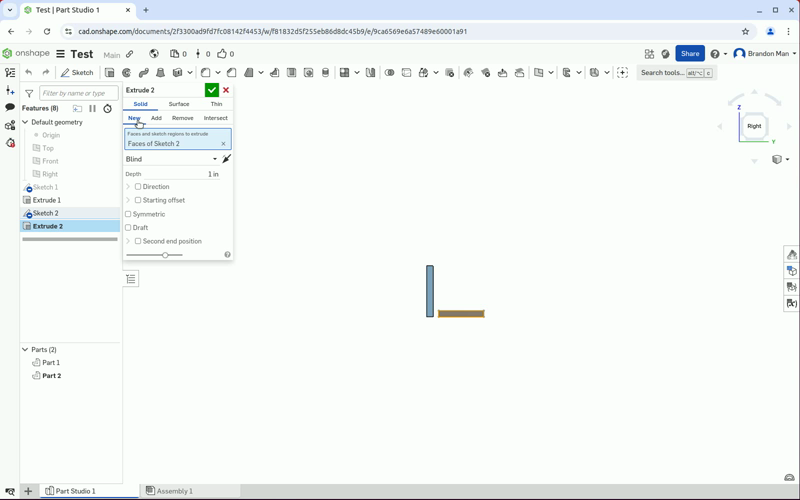
click(137, 120)
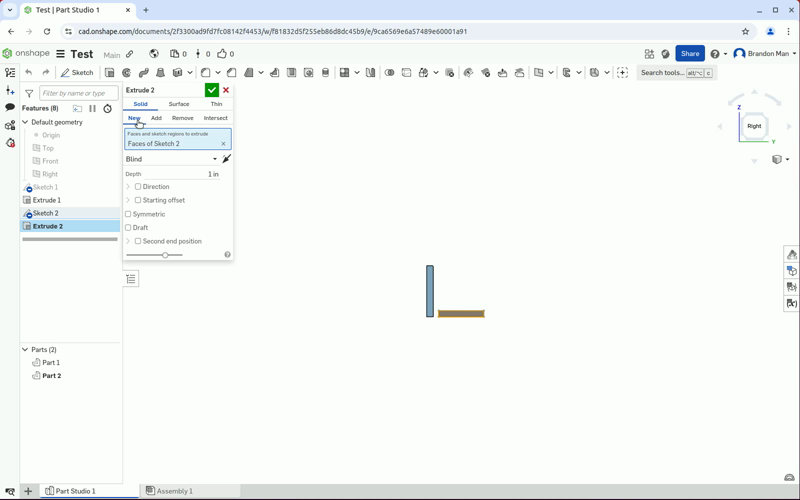
key(tab, 4)
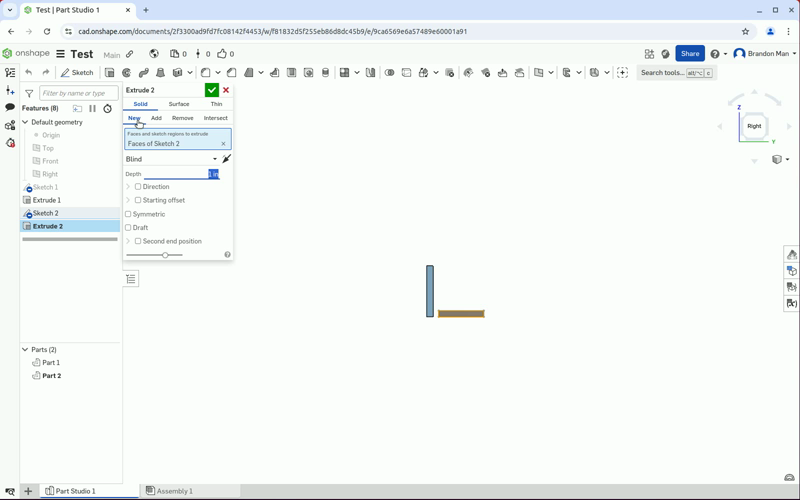
text(0.481)
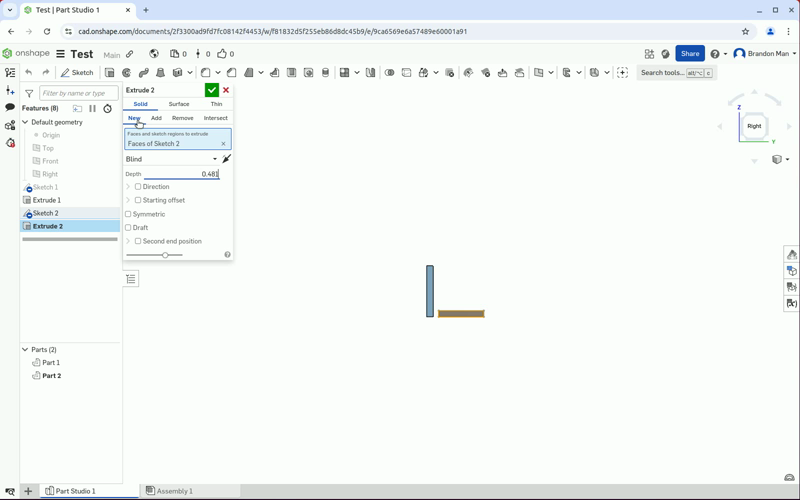
key(enter)
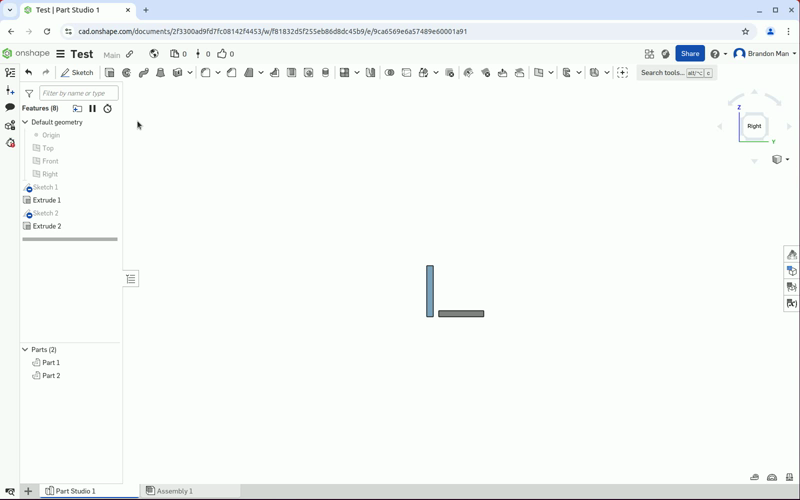
key(shift+h)
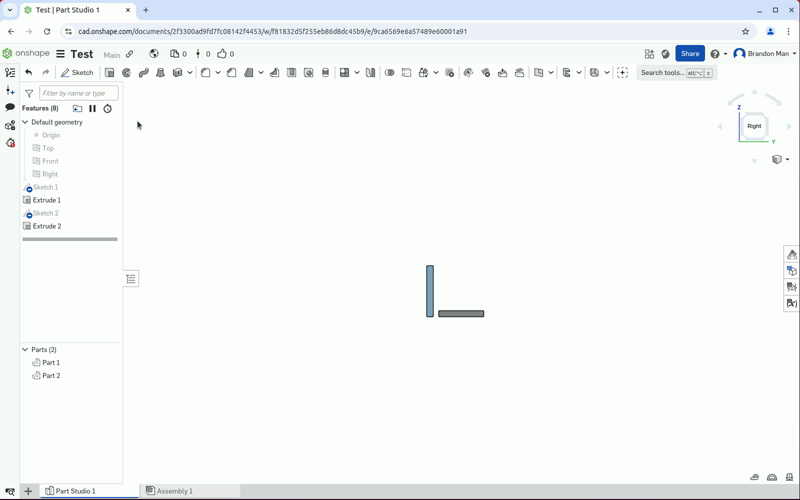
key(shift+h)
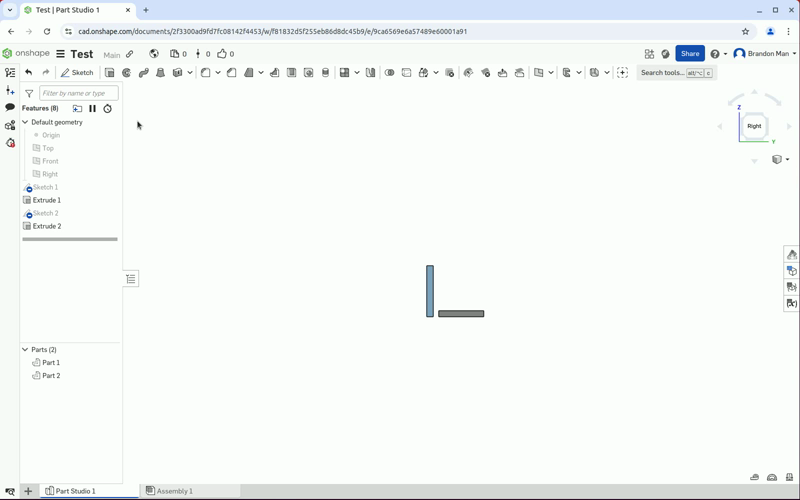
mouse_move(73, 189)
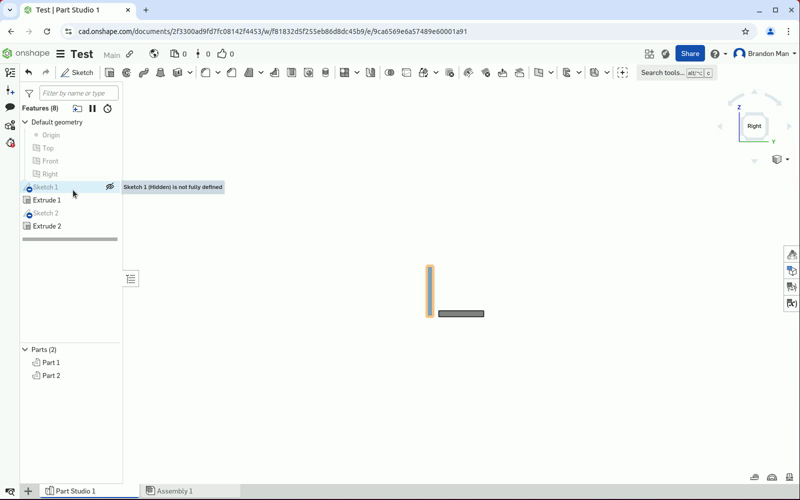
click(73, 189)
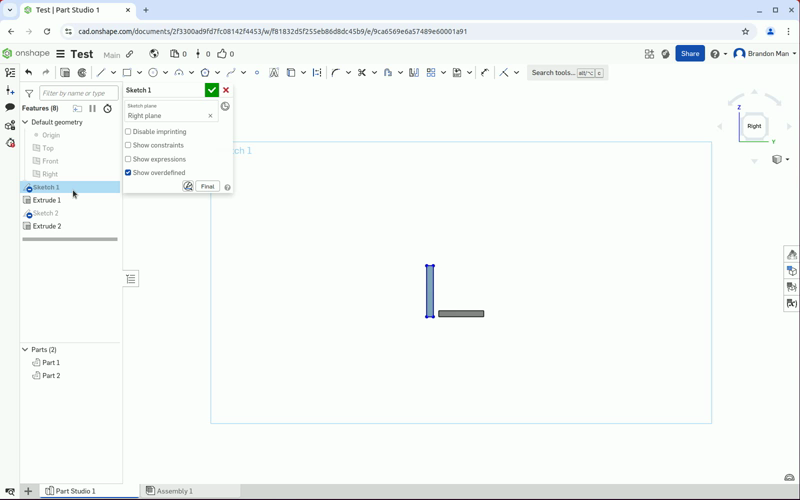
mouse_move(229, 92)
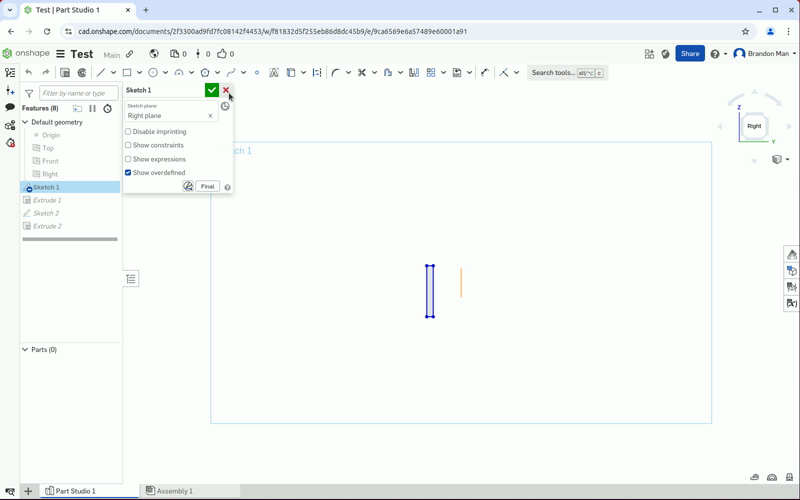
click(229, 92)
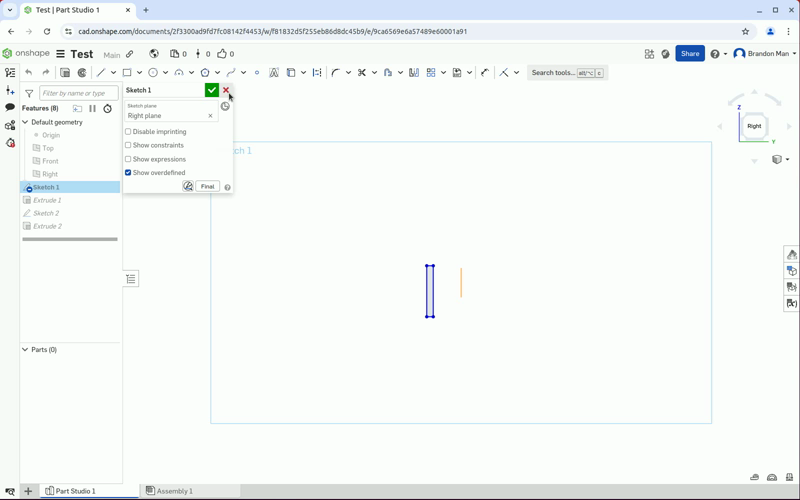
key(shift+s)
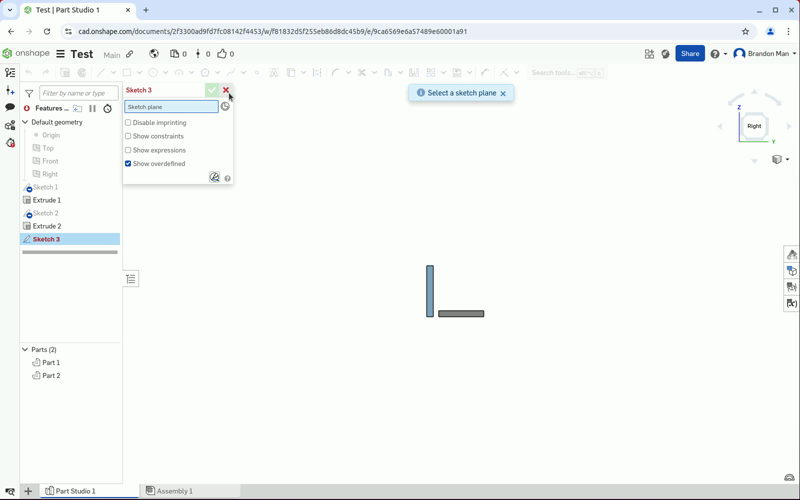
mouse_move(73, 176)
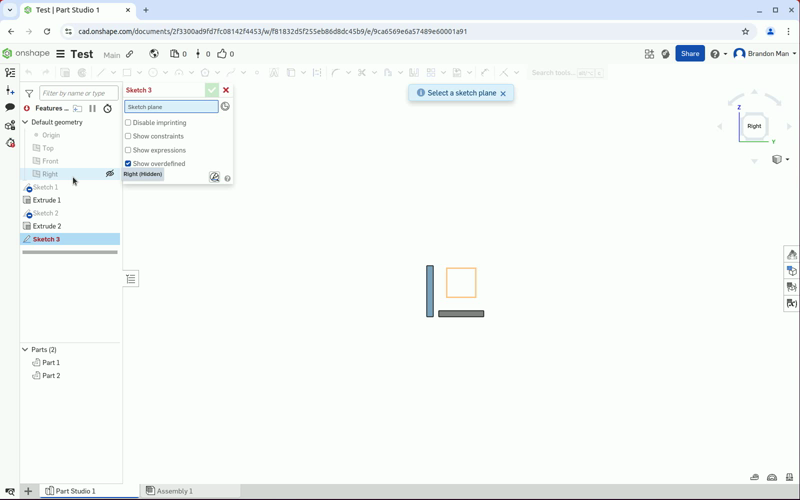
click(73, 176)
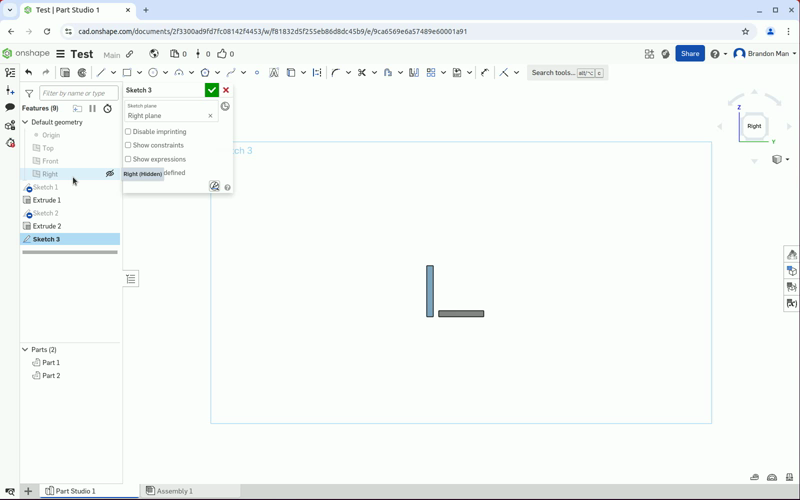
mouse_move(73, 352)
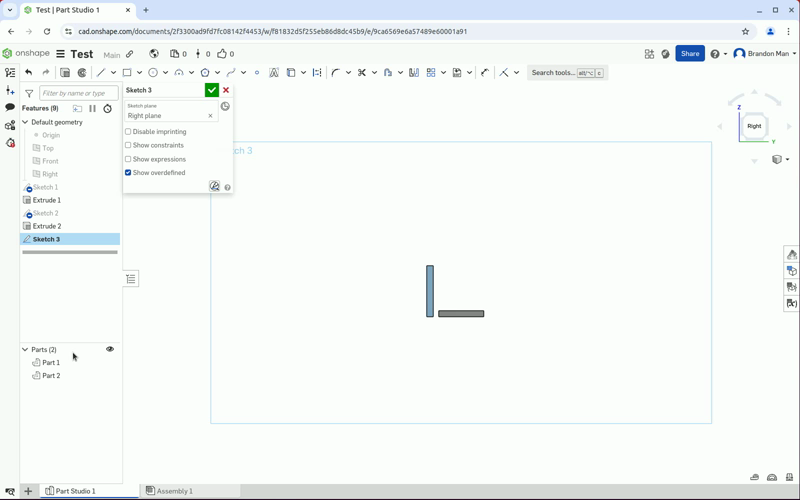
key(y)
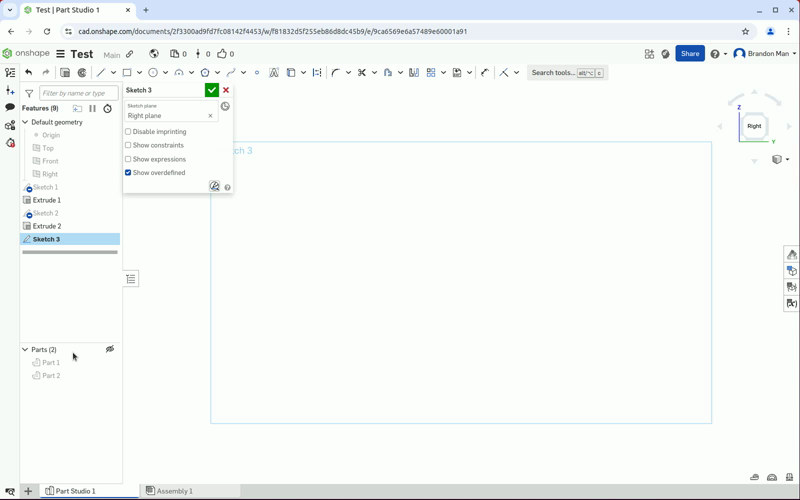
key(l)
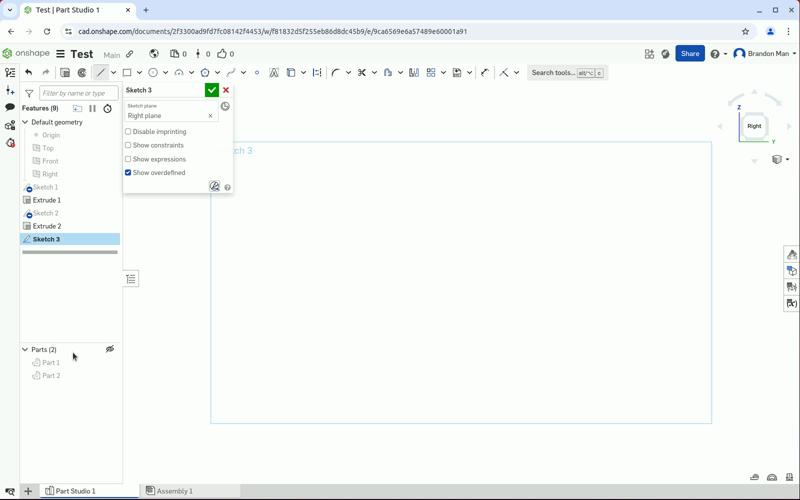
key_down(shift)
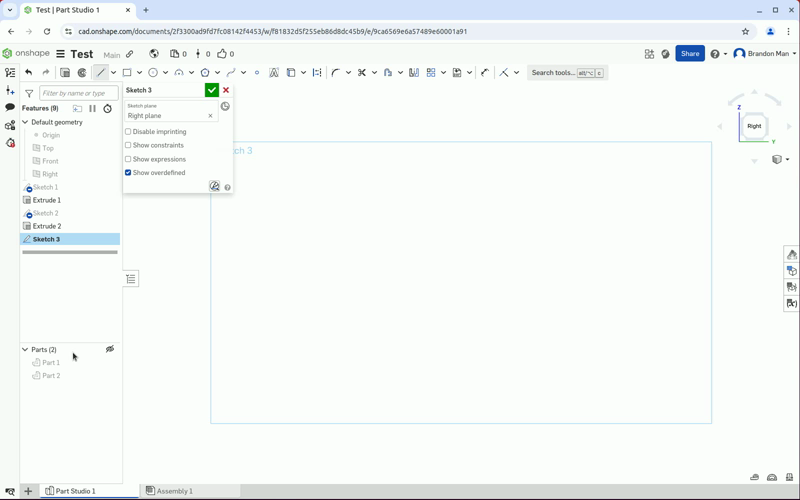
mouse_move(438, 272)
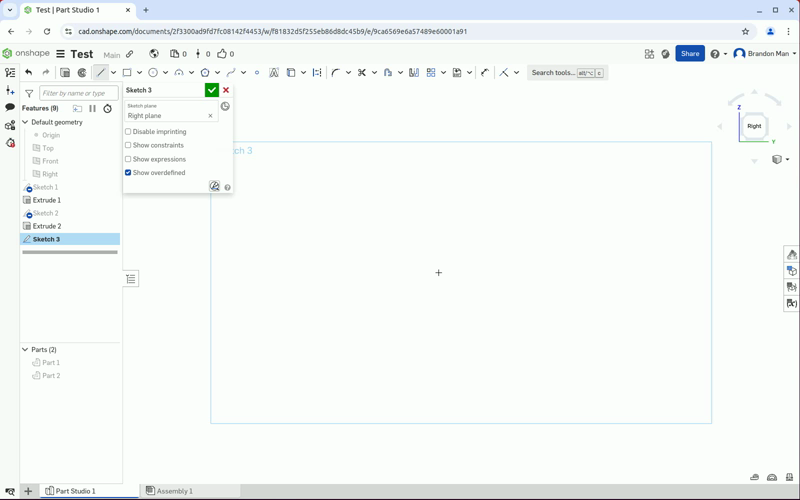
click(438, 272)
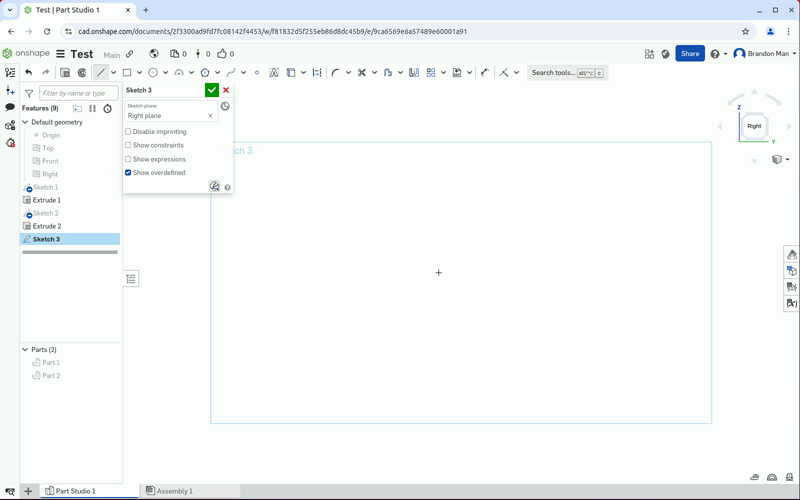
key_up(shift)
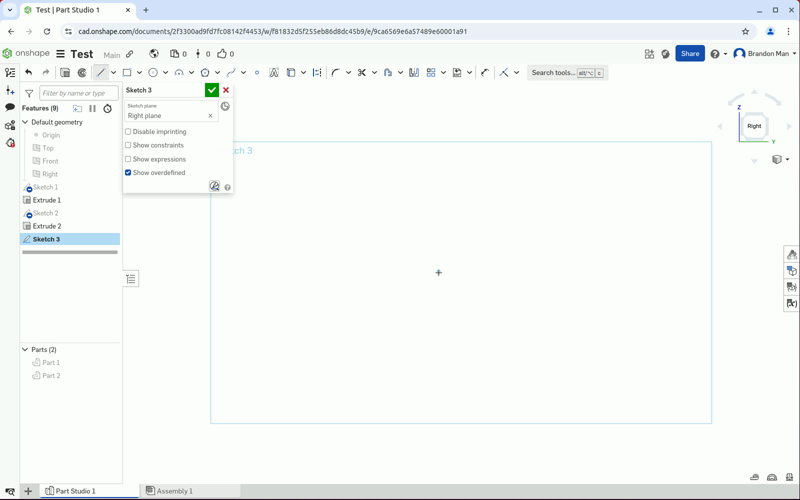
key_down(shift)
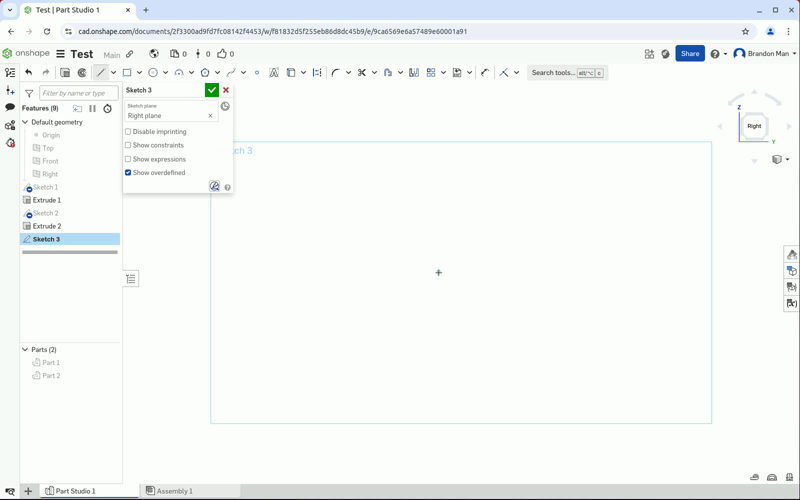
mouse_move(468, 272)
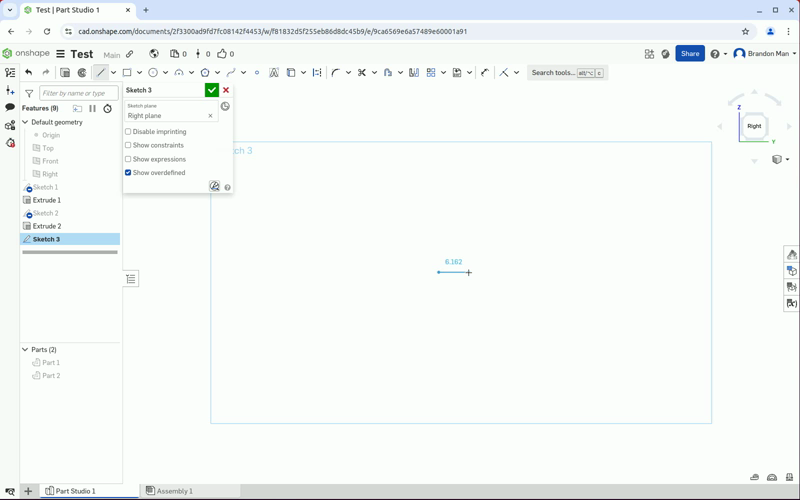
mouse_move(483, 272)
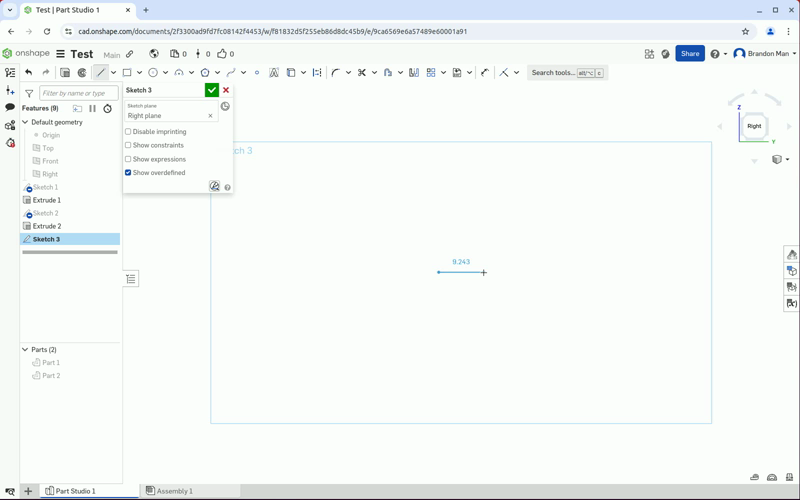
click(483, 272)
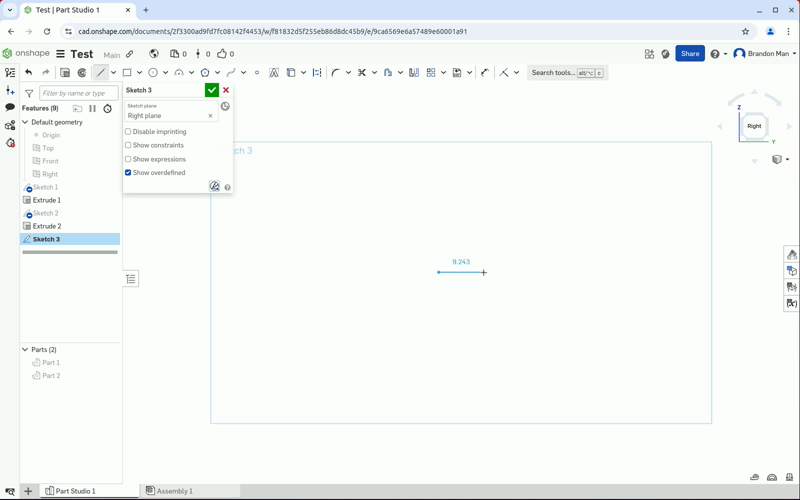
key_up(shift)
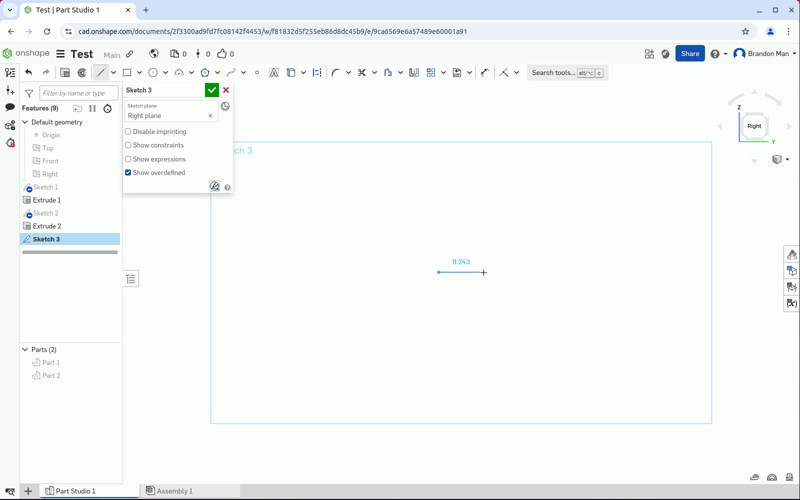
key_down(shift)
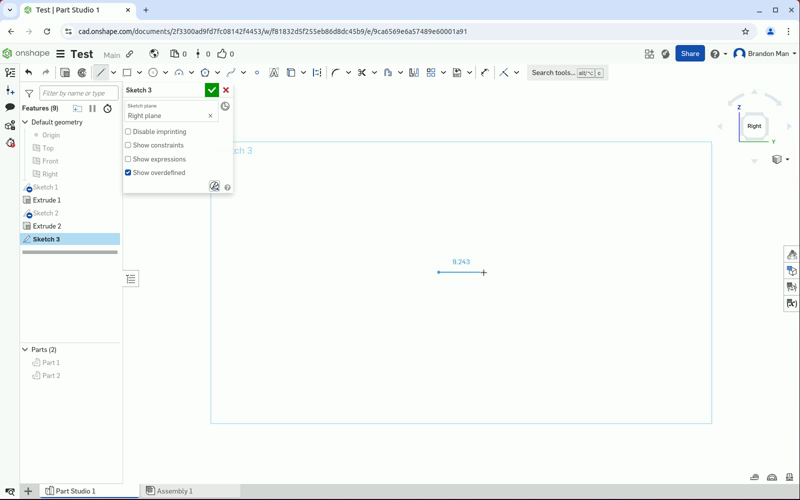
mouse_move(513, 272)
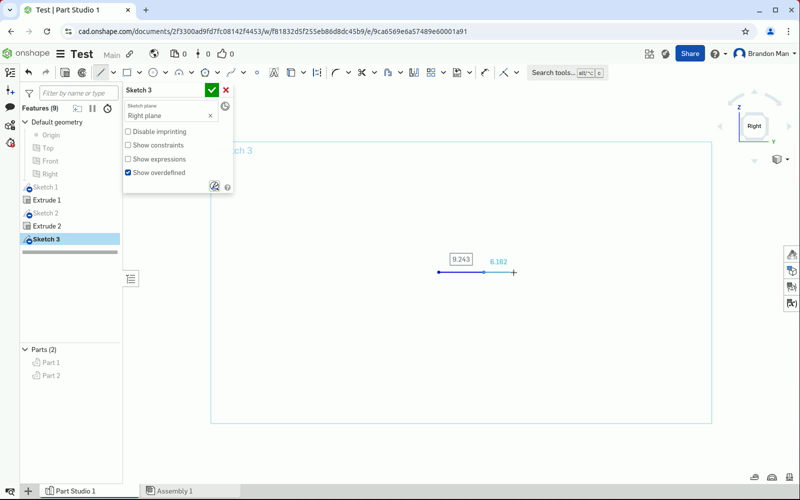
mouse_move(483, 266)
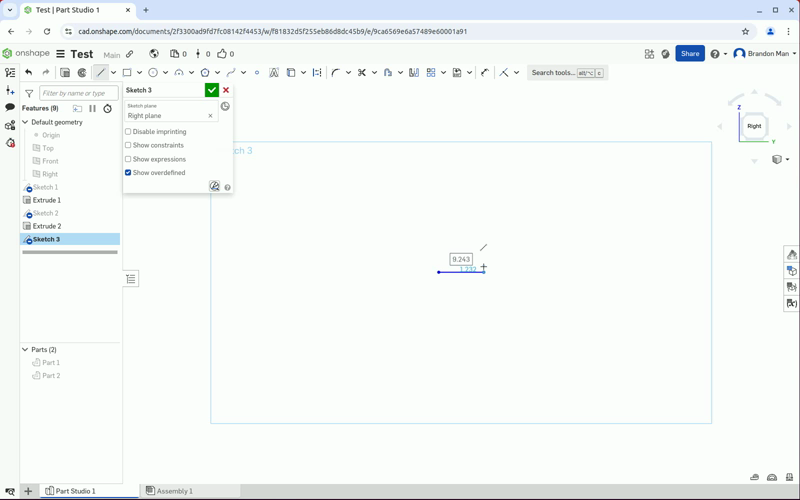
scroll(6)
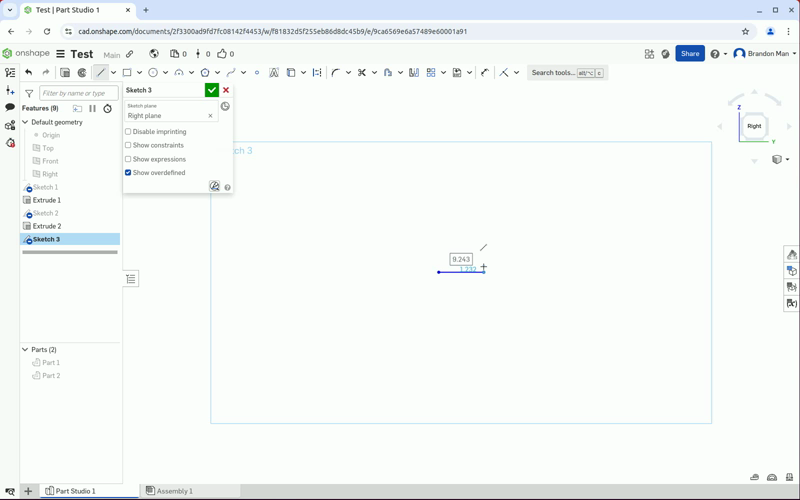
scroll(6)
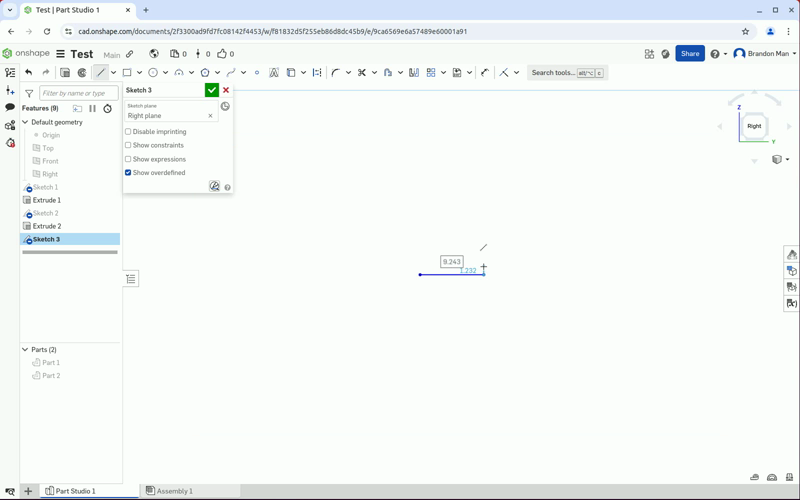
scroll(6)
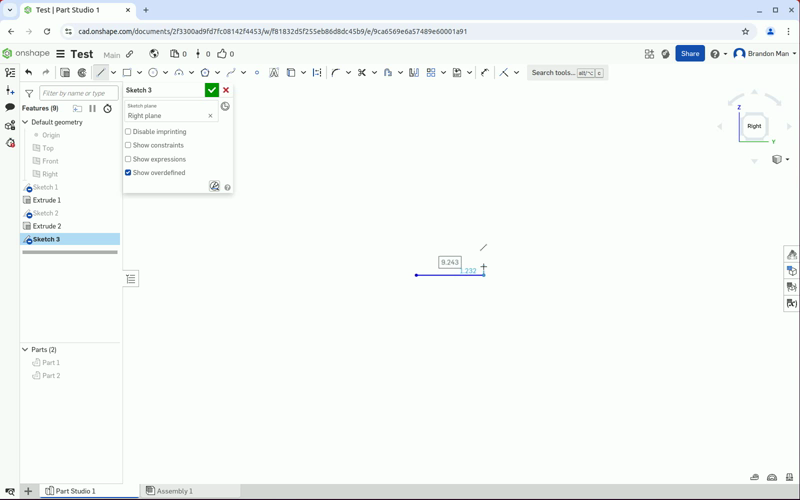
scroll(6)
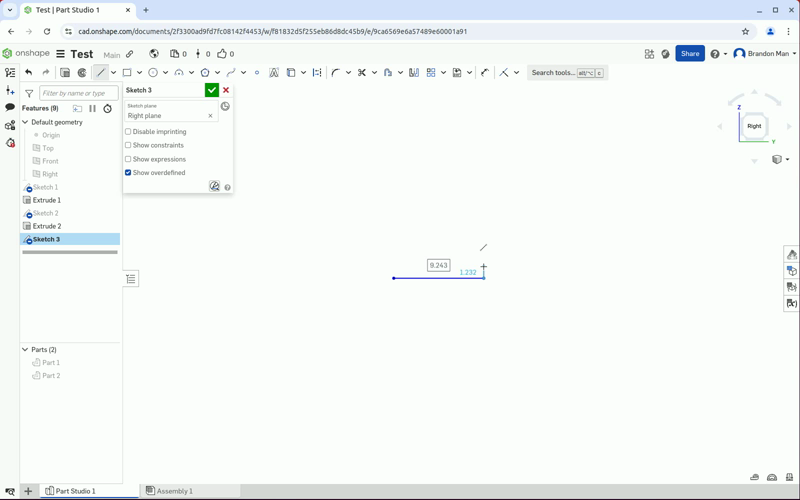
scroll(6)
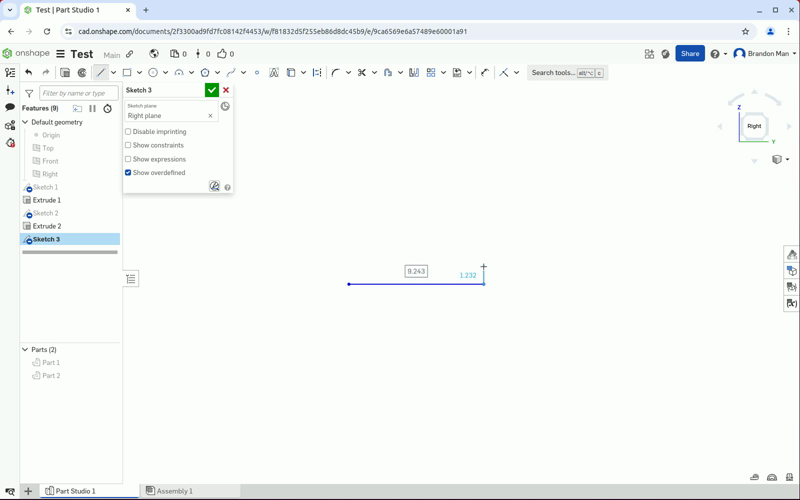
scroll(6)
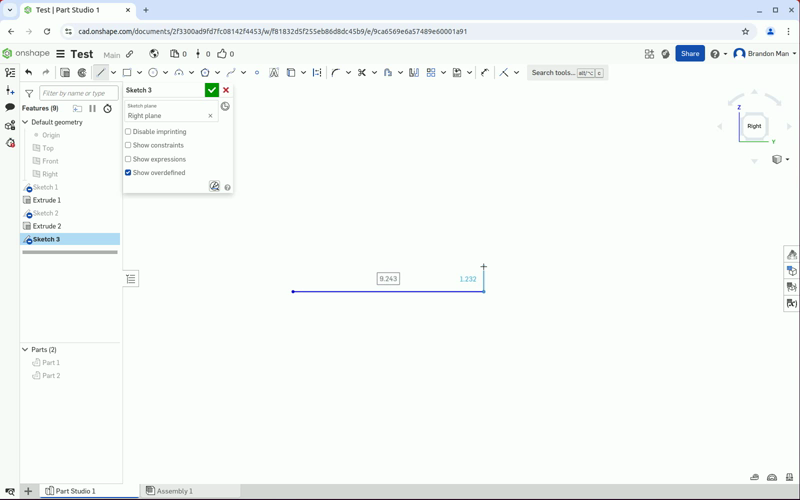
scroll(6)
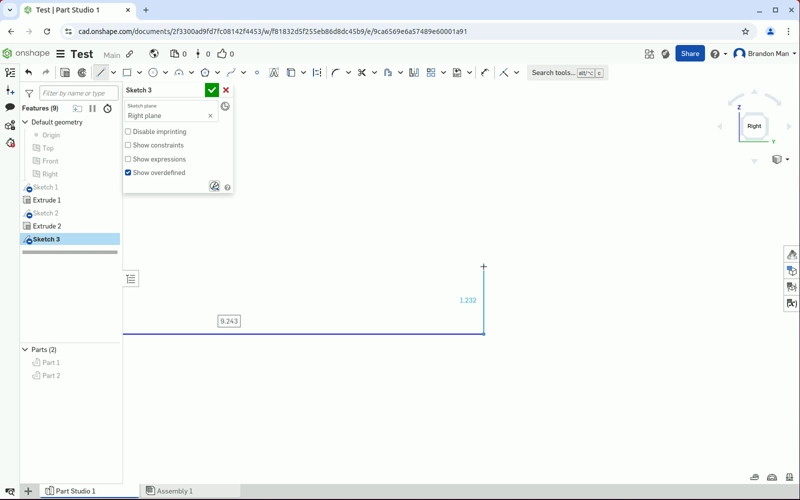
click(483, 266)
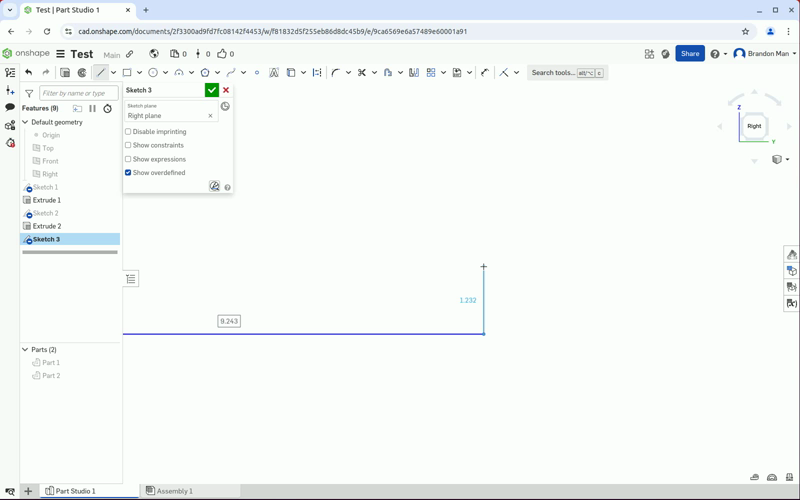
scroll(-6)
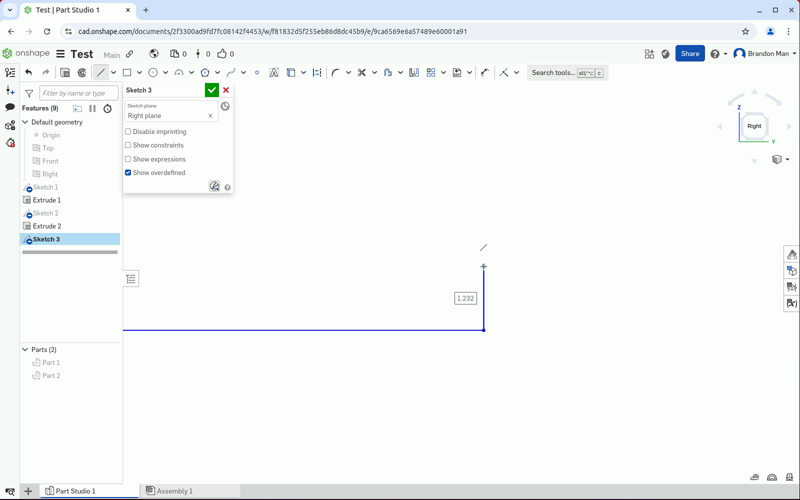
scroll(-6)
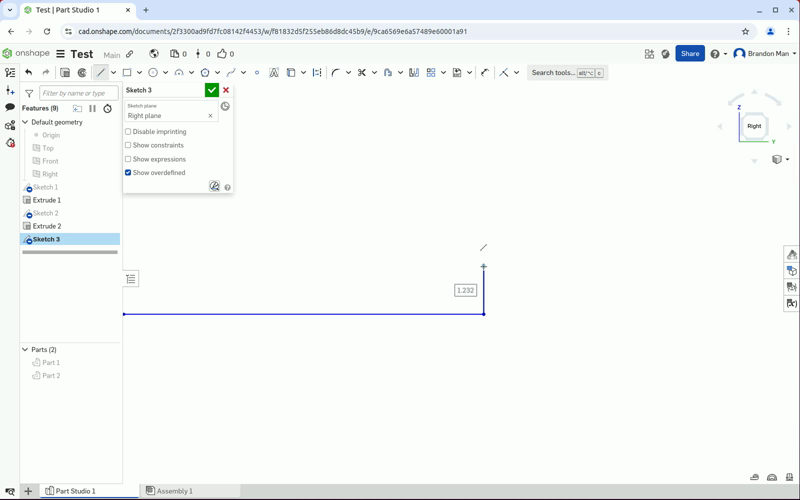
scroll(-6)
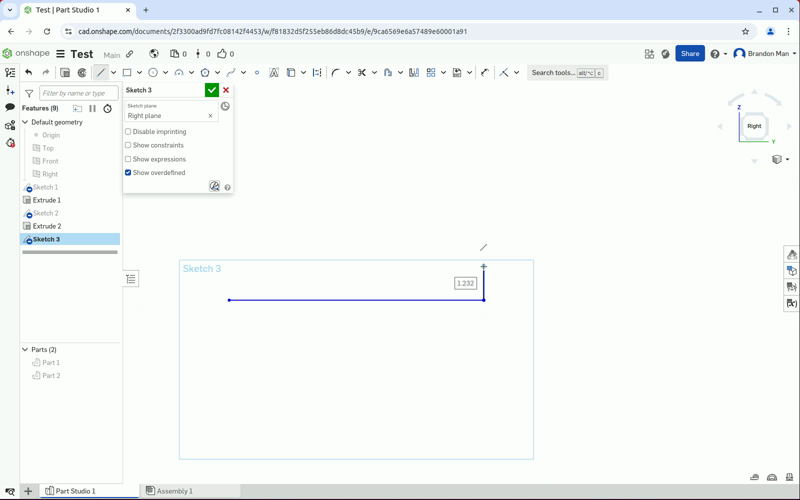
scroll(-6)
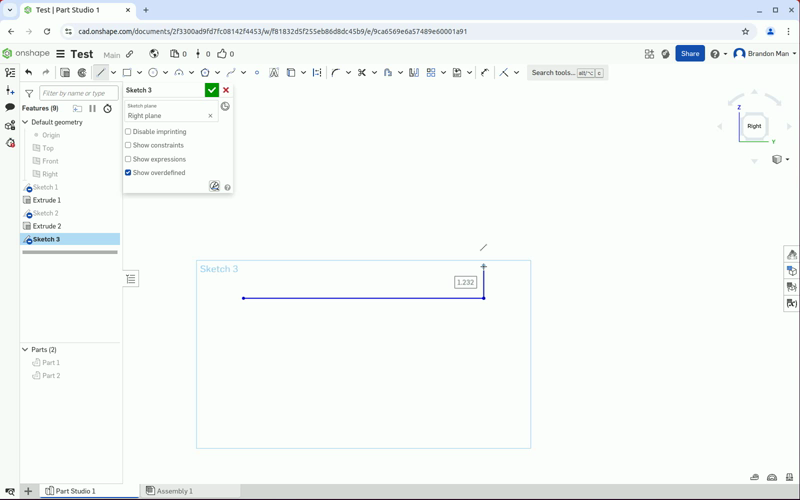
scroll(-6)
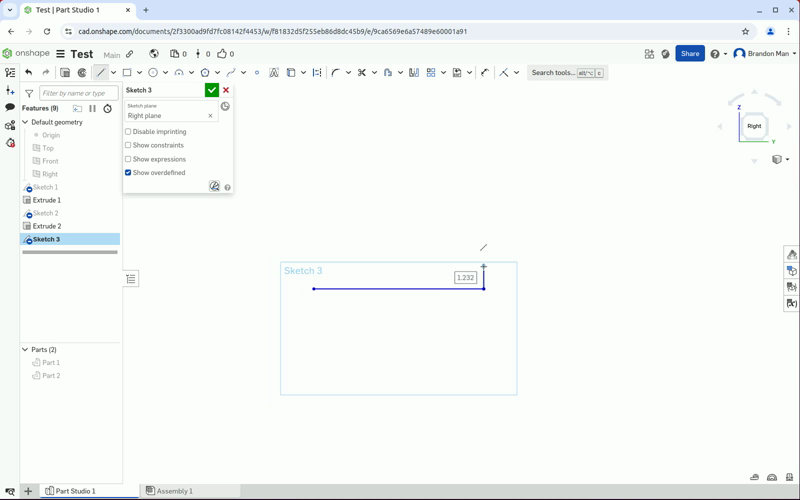
scroll(-6)
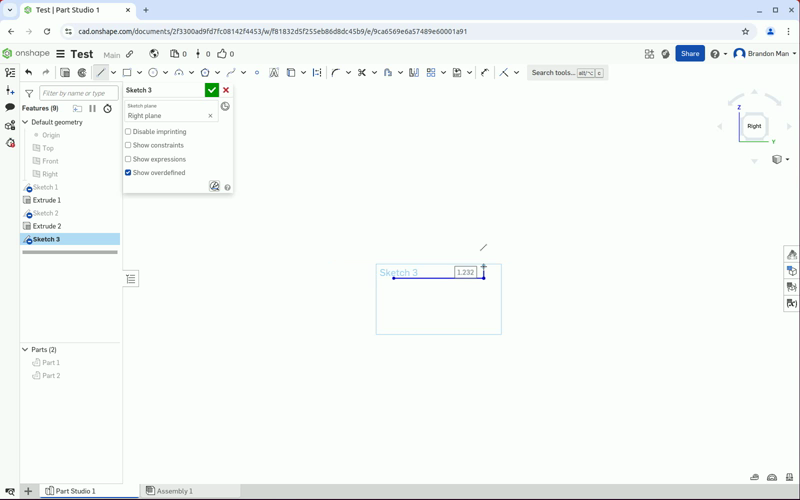
scroll(-6)
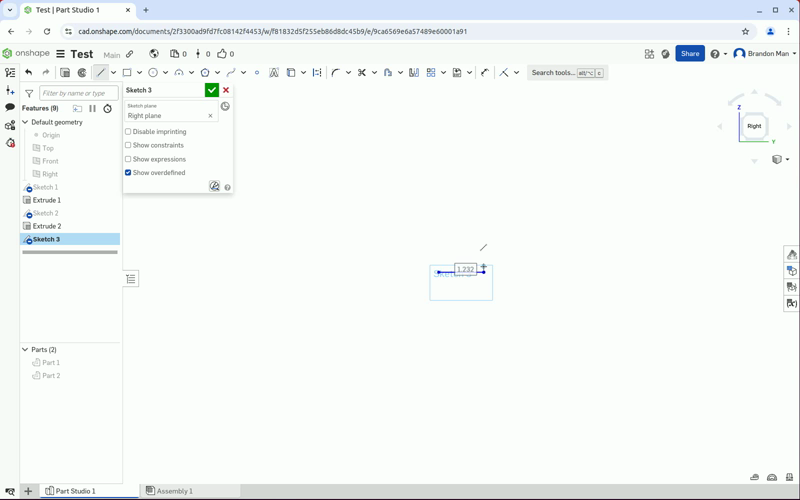
key_up(shift)
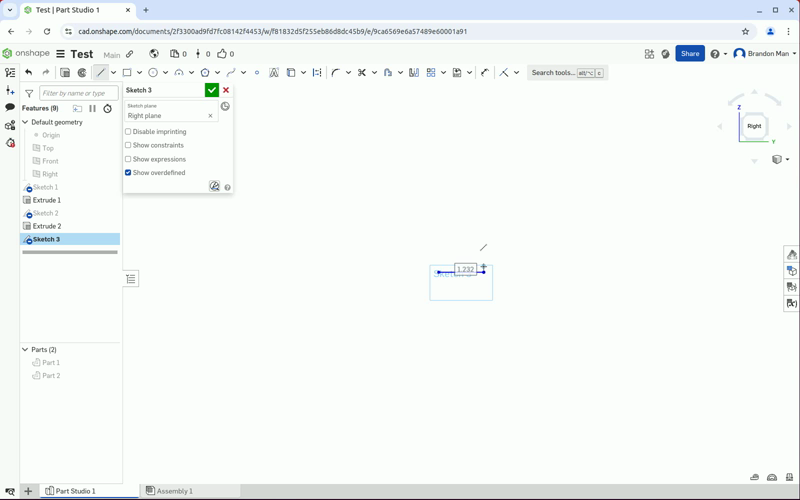
key_down(shift)
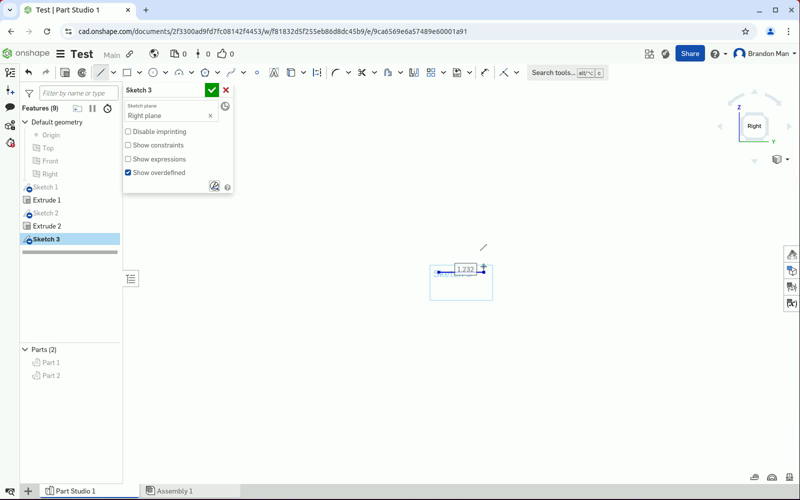
mouse_move(513, 266)
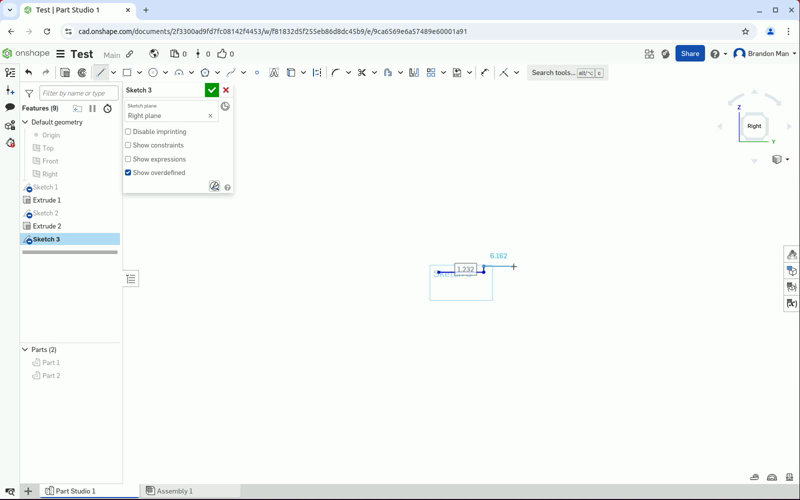
mouse_move(438, 266)
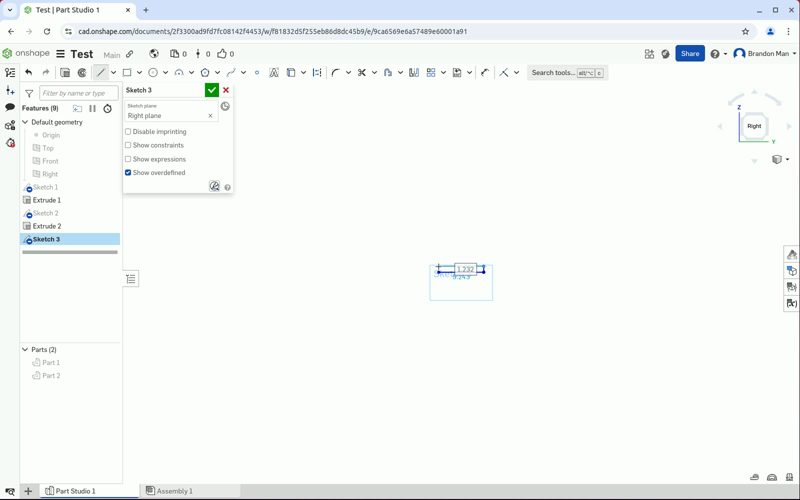
click(438, 266)
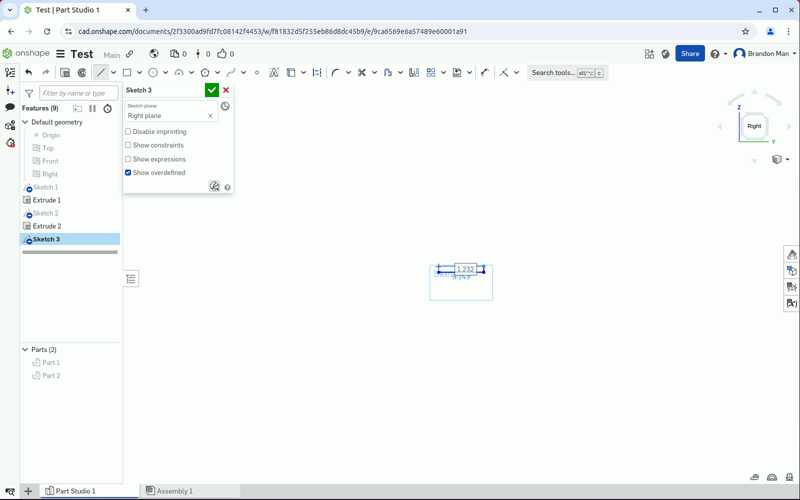
key_up(shift)
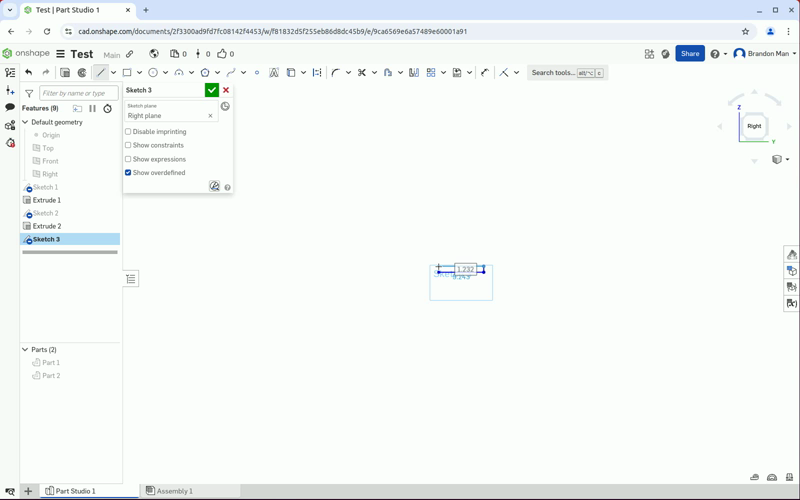
mouse_move(468, 266)
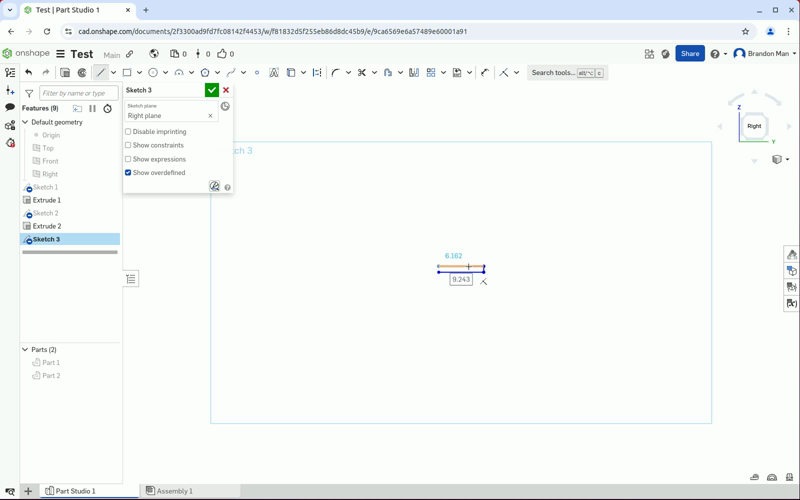
key_down(shift)
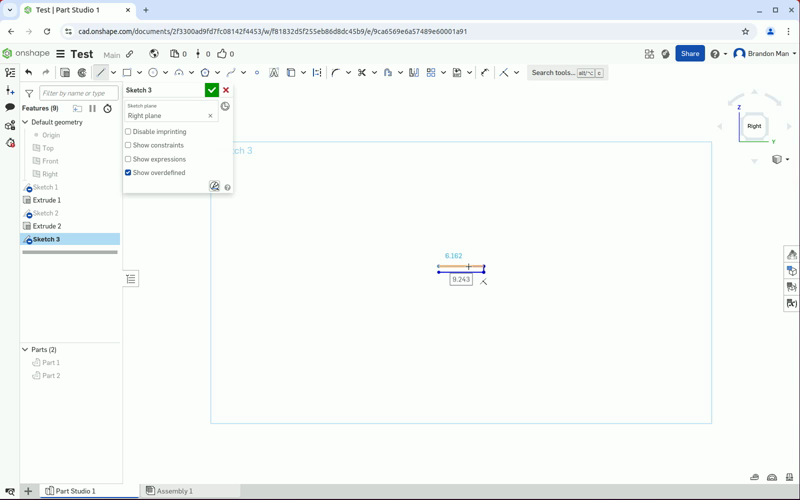
mouse_move(438, 272)
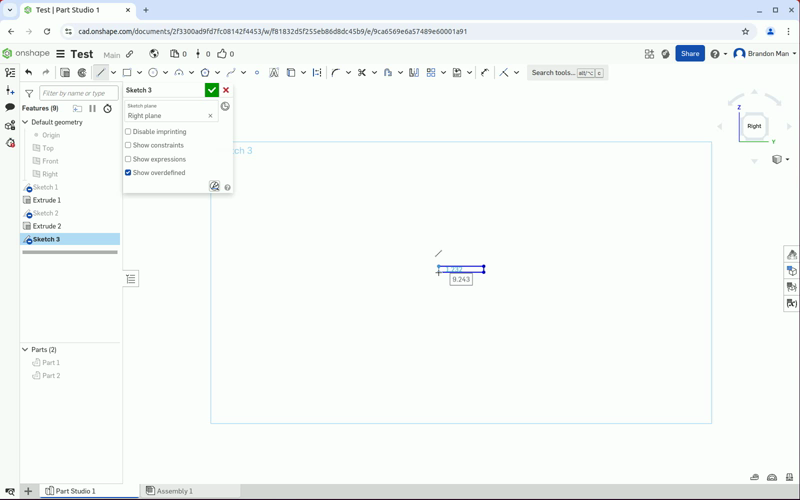
scroll(6)
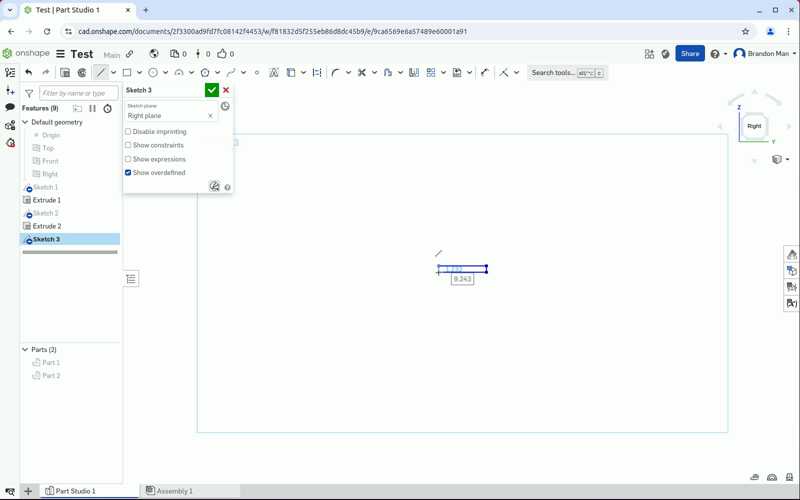
scroll(6)
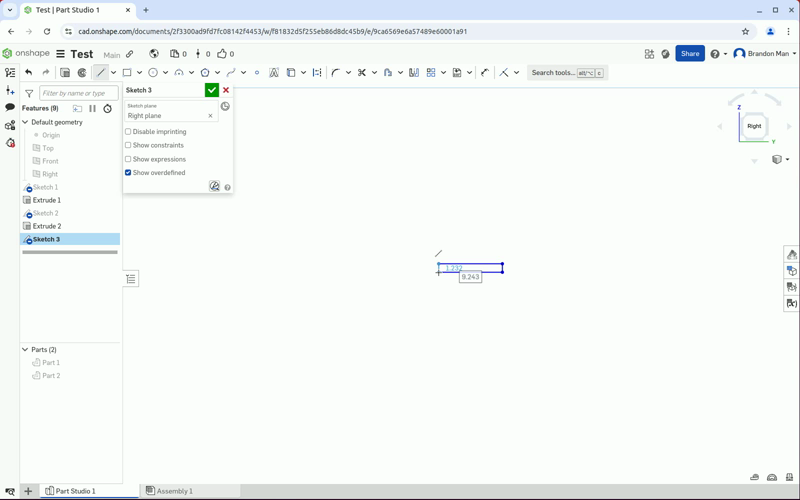
scroll(6)
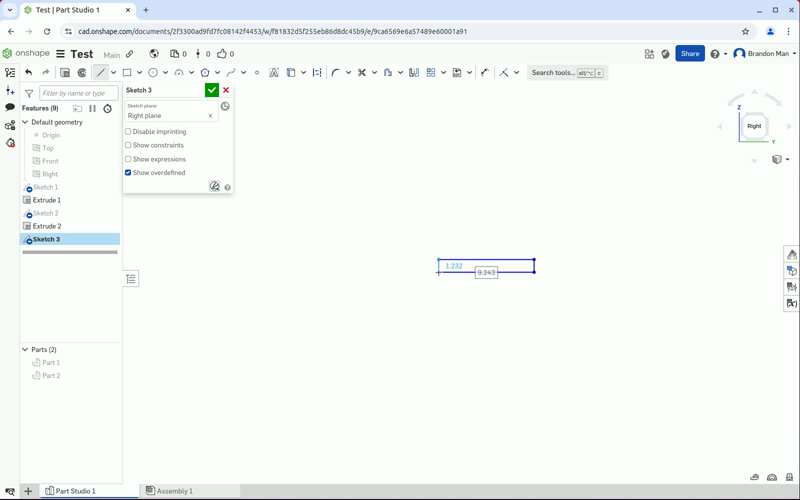
scroll(6)
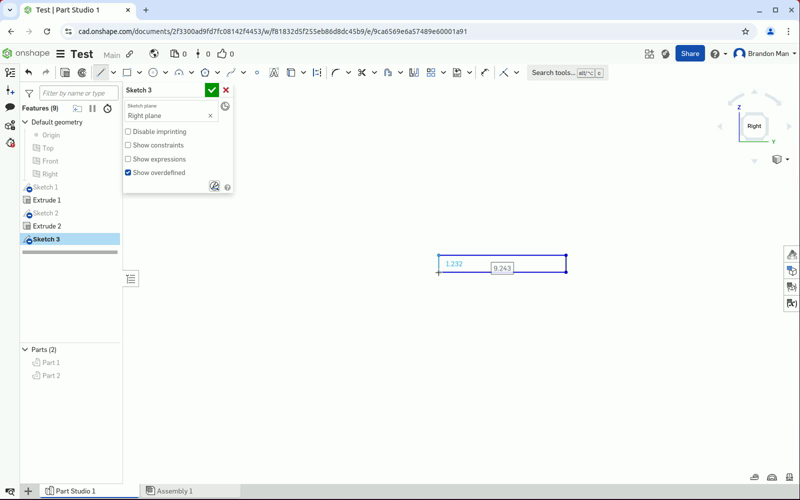
scroll(6)
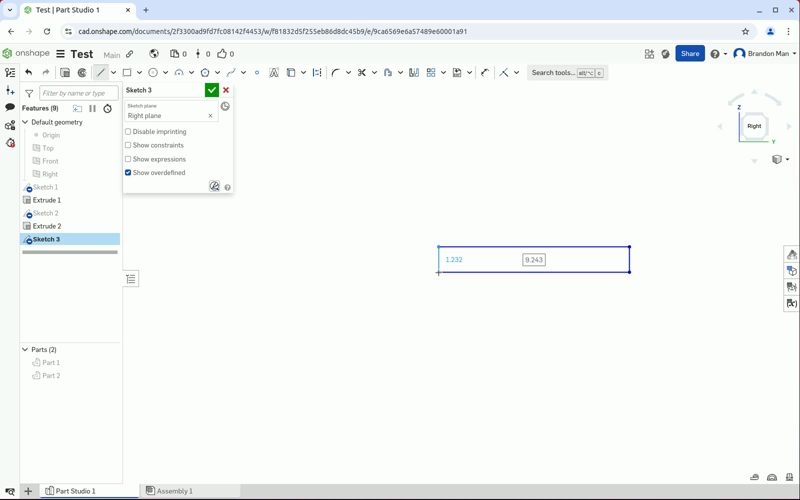
scroll(6)
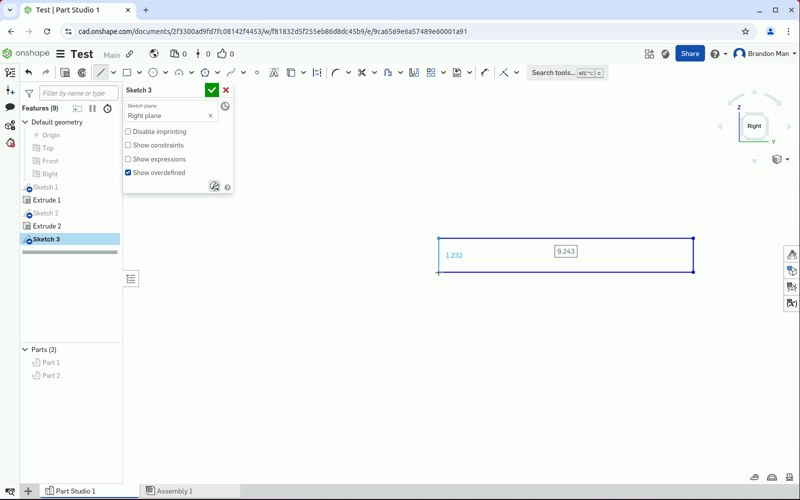
scroll(6)
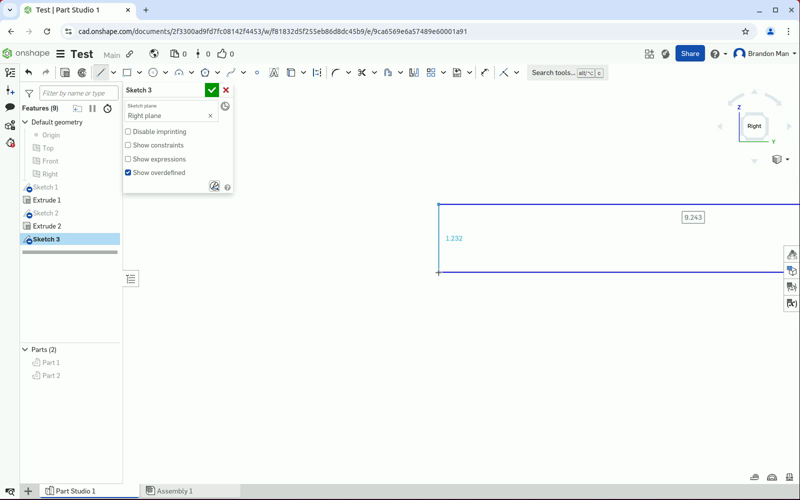
key_up(shift)
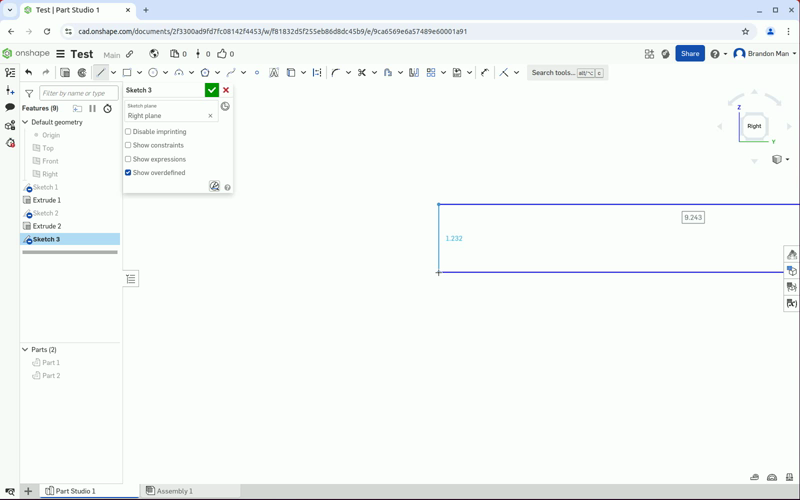
click(438, 272)
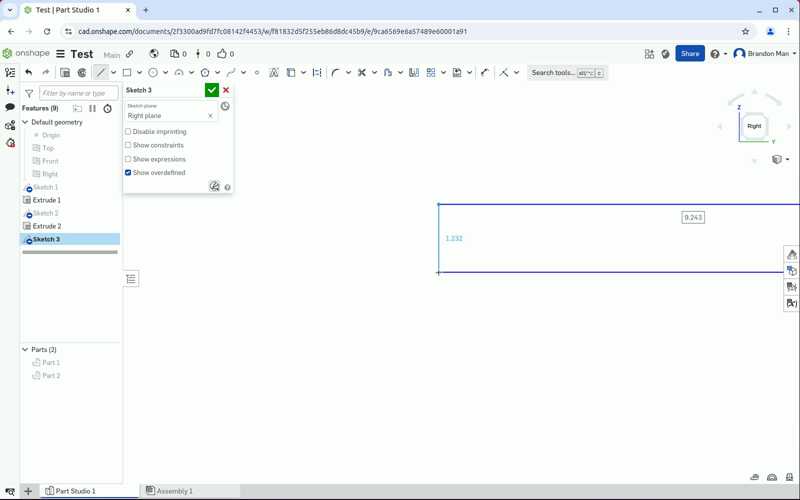
scroll(-6)
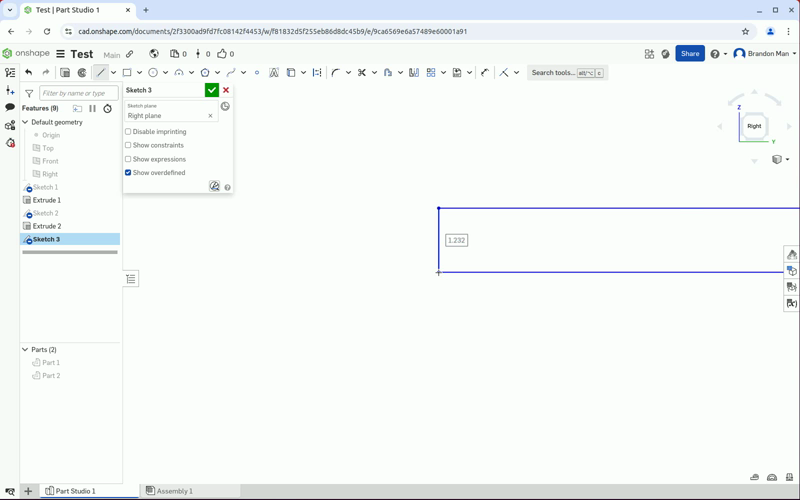
scroll(-6)
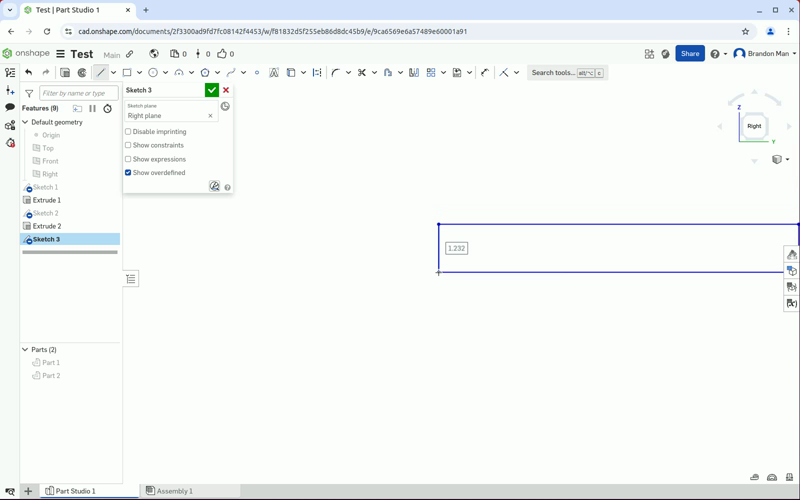
scroll(-6)
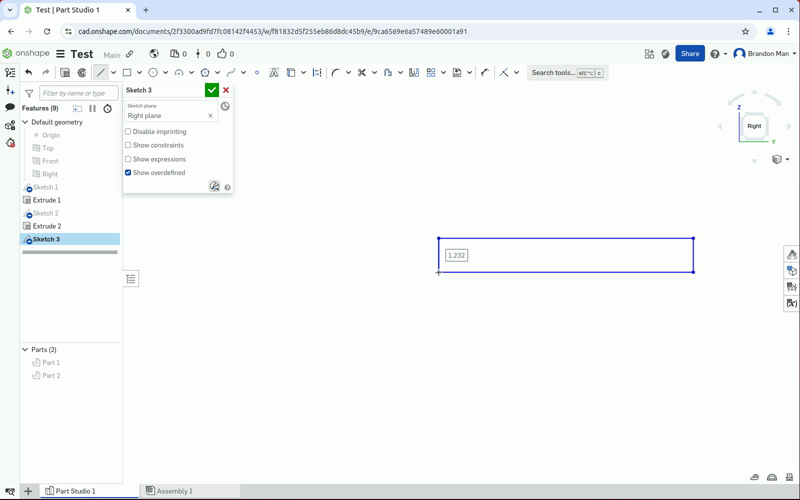
scroll(-6)
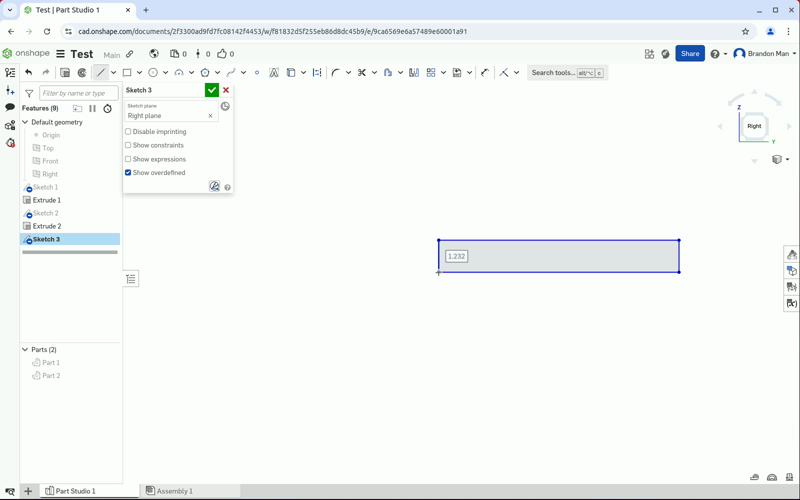
scroll(-6)
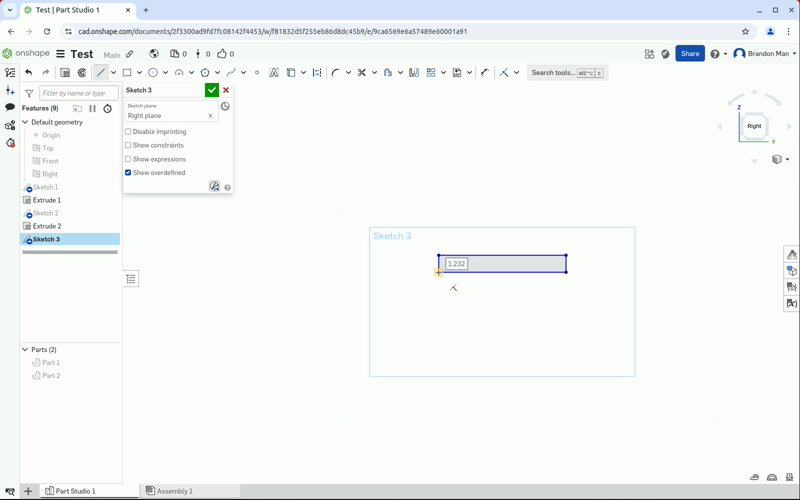
scroll(-6)
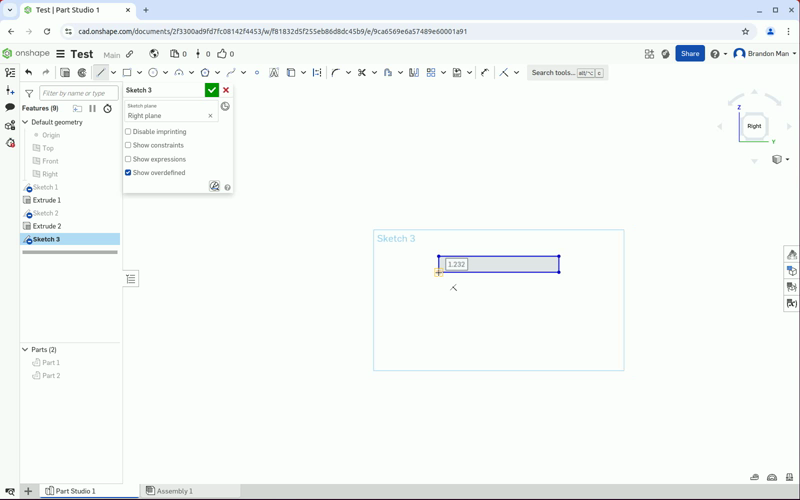
scroll(-6)
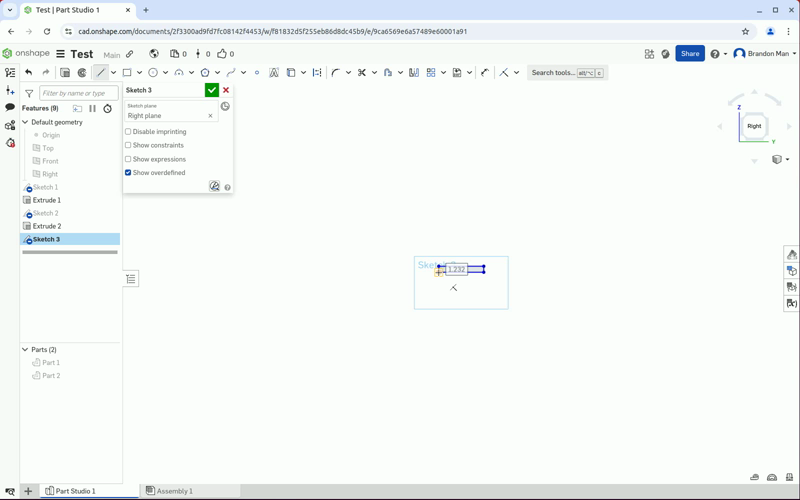
key(esc)
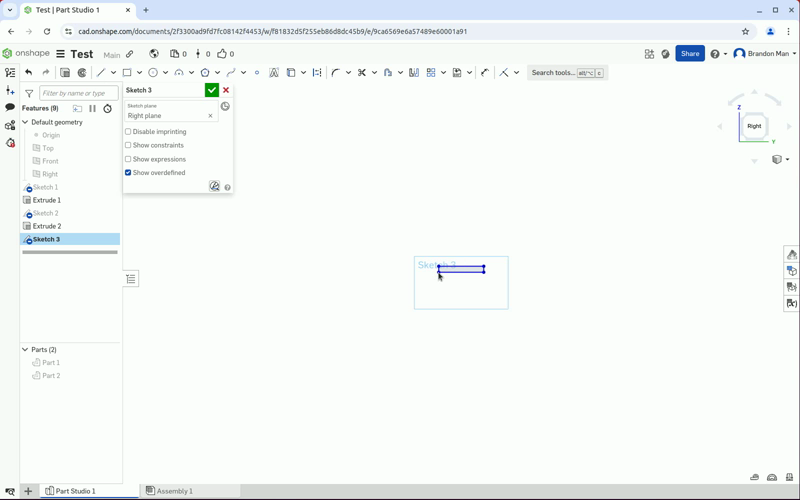
mouse_move(472, 271)
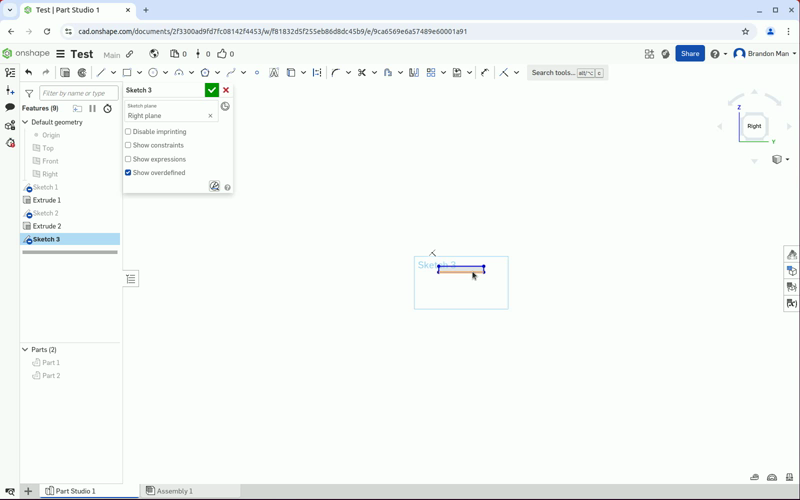
scroll(6)
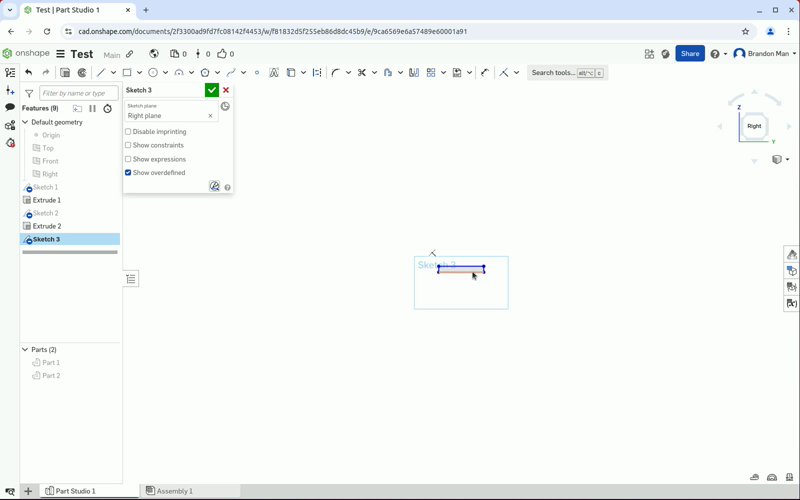
scroll(6)
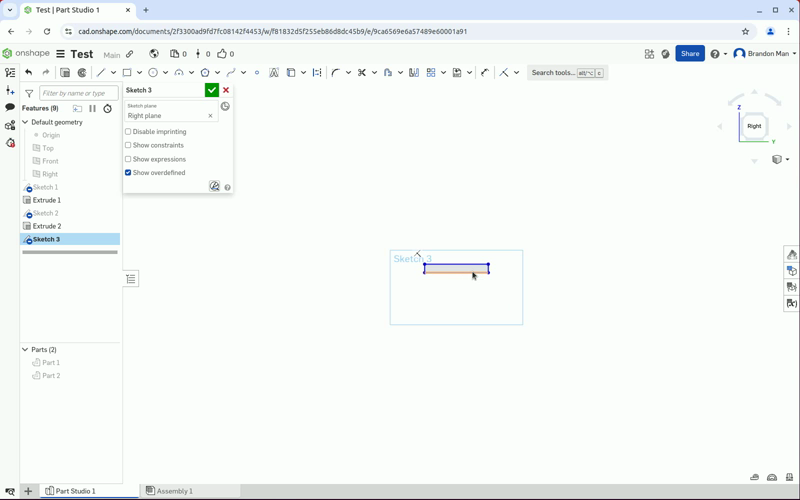
scroll(6)
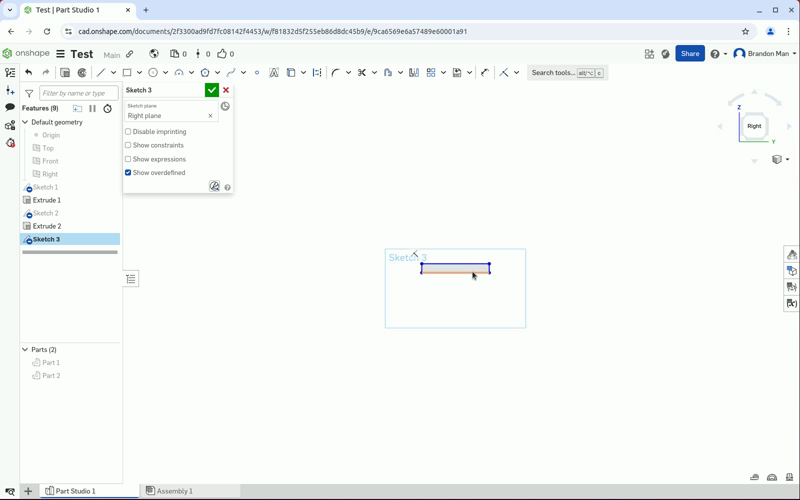
scroll(6)
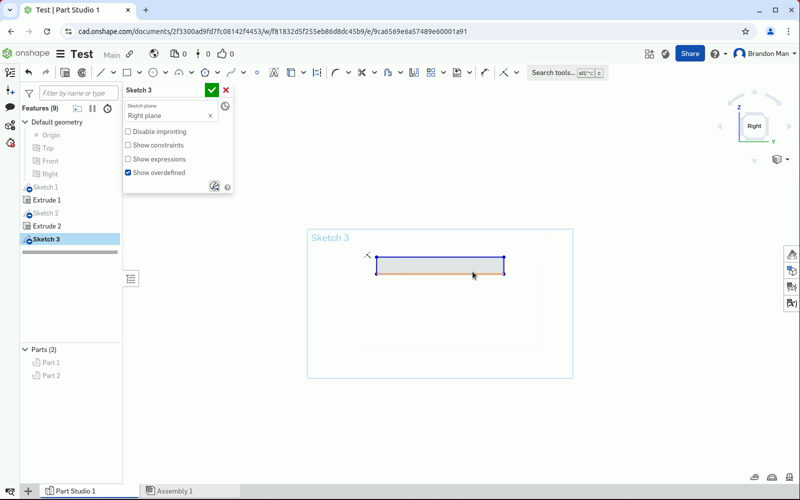
scroll(6)
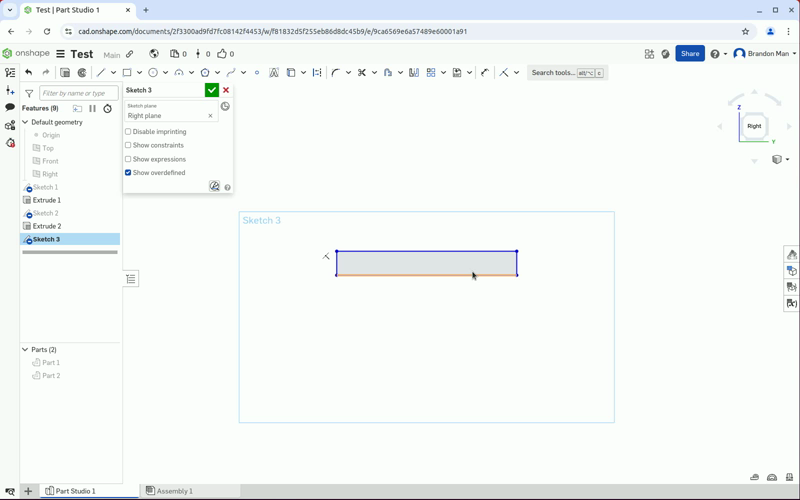
scroll(6)
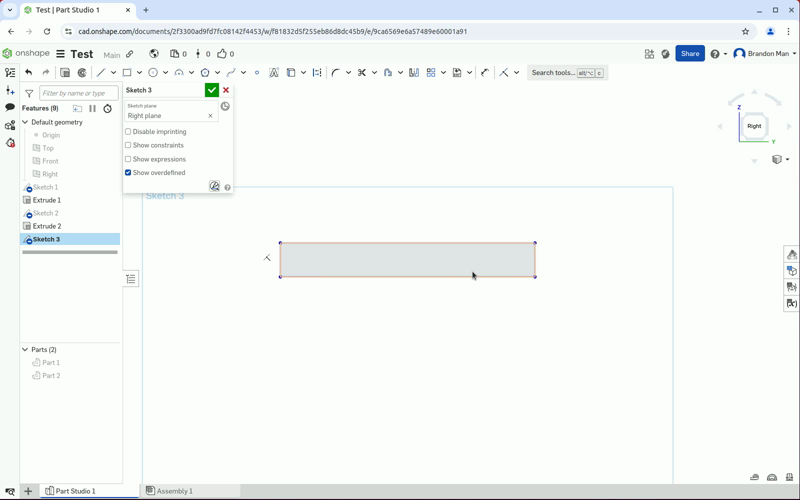
scroll(6)
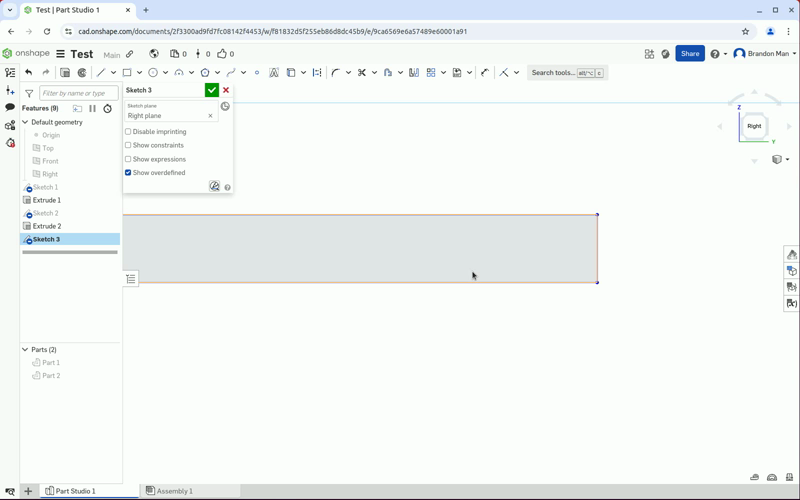
click(472, 271)
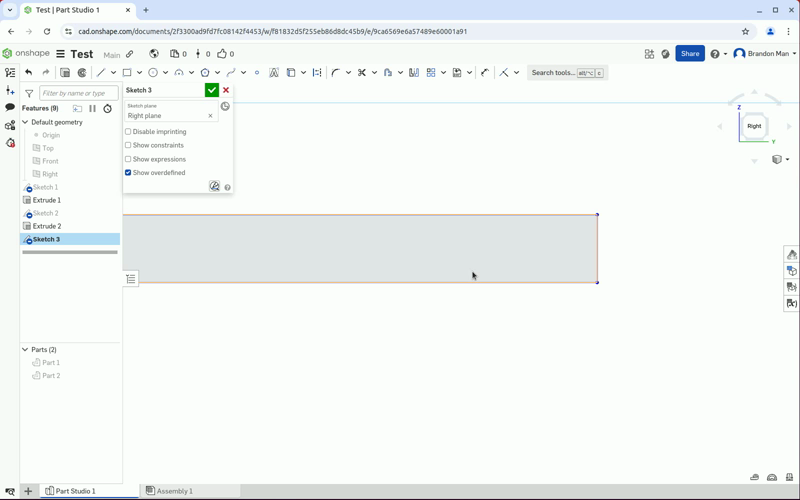
scroll(-6)
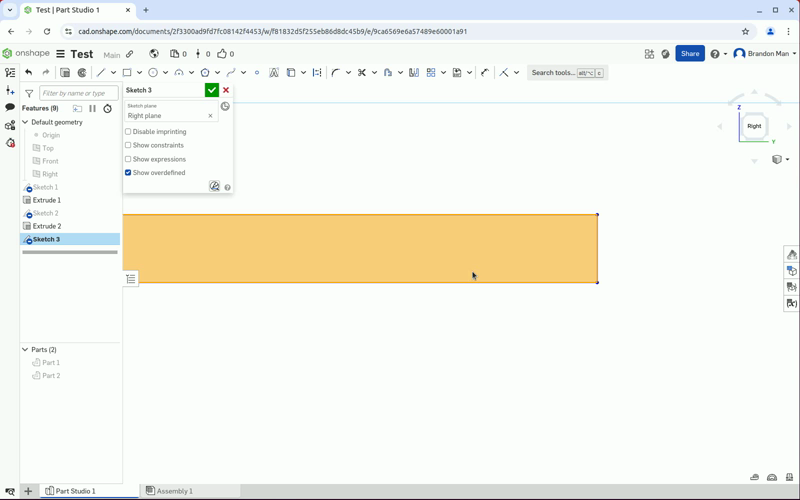
scroll(-6)
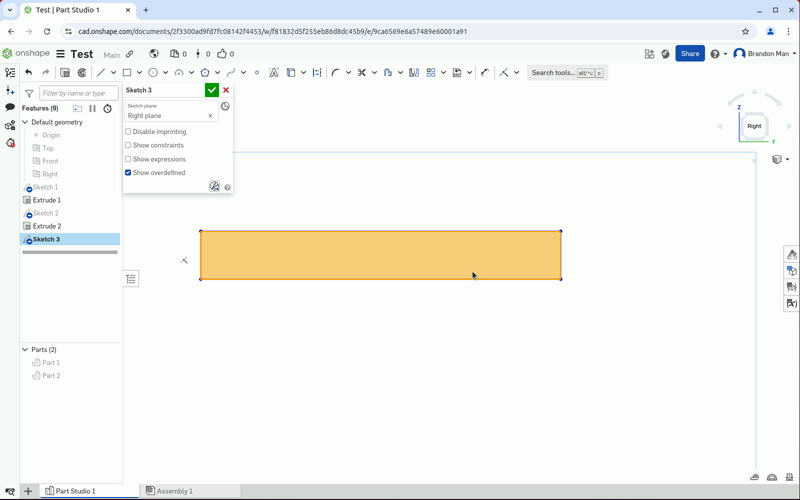
scroll(-6)
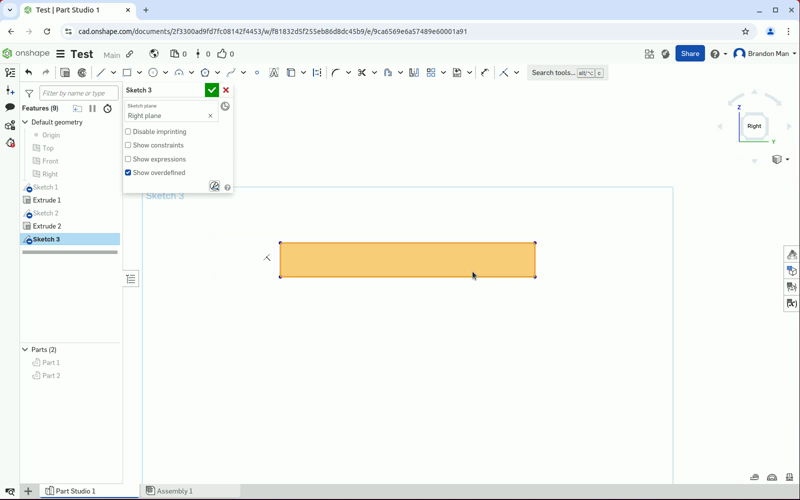
scroll(-6)
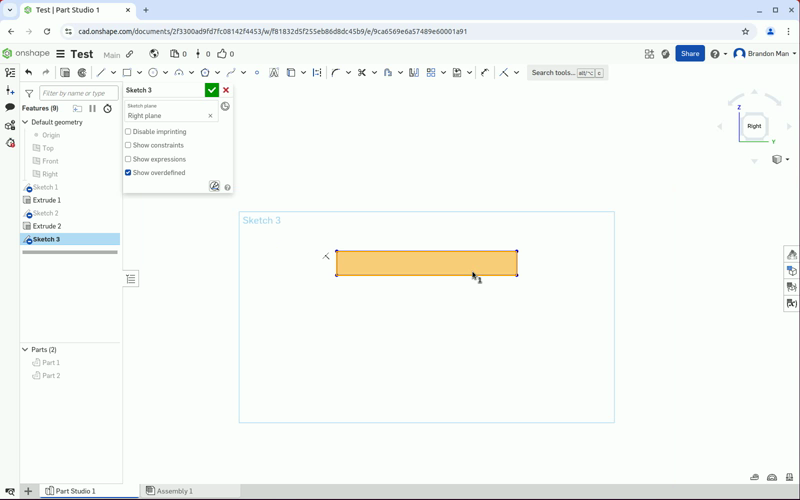
scroll(-6)
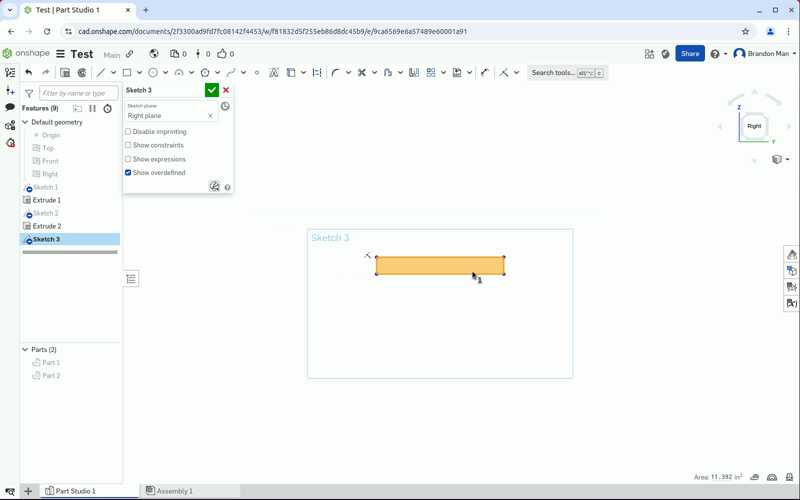
scroll(-6)
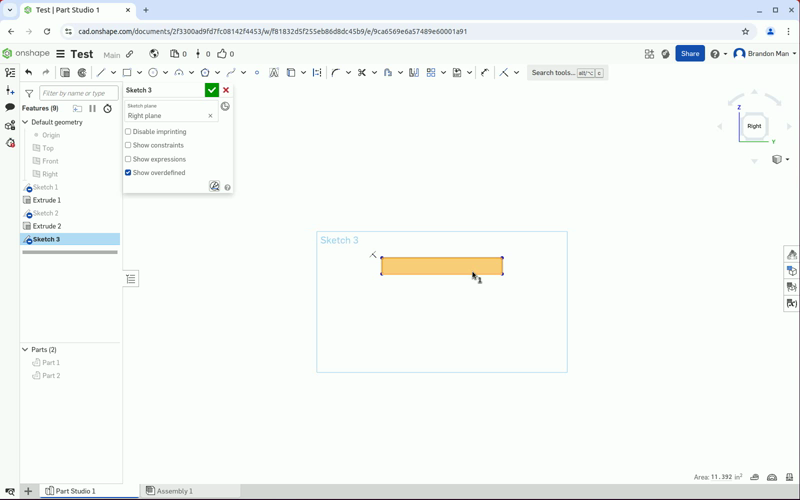
scroll(-6)
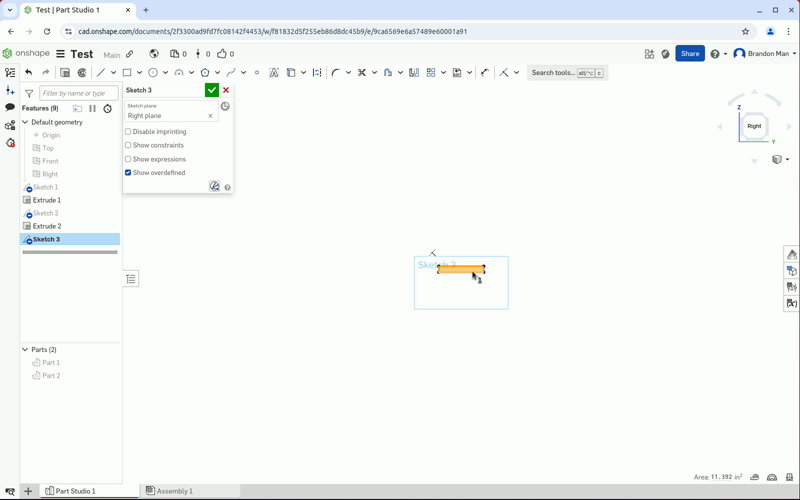
mouse_move(73, 352)
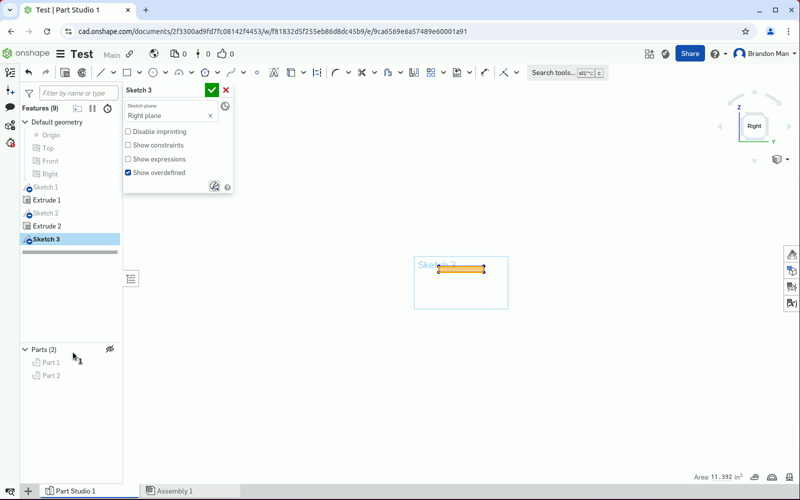
key(shift+y)
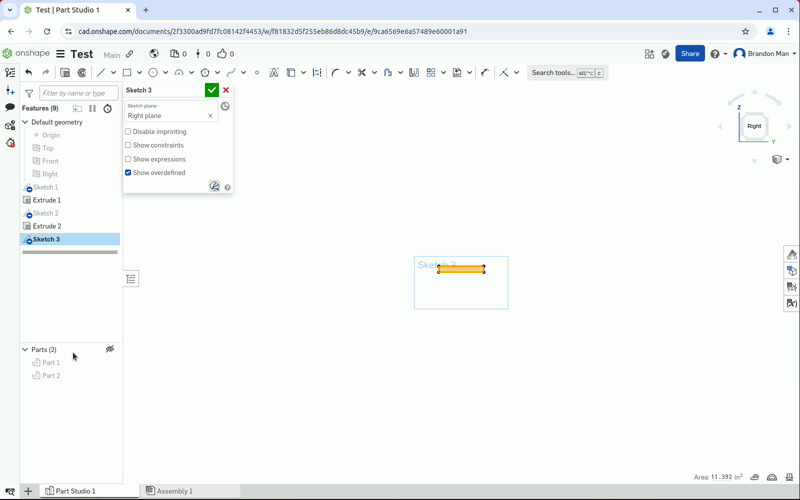
key(shift+e)
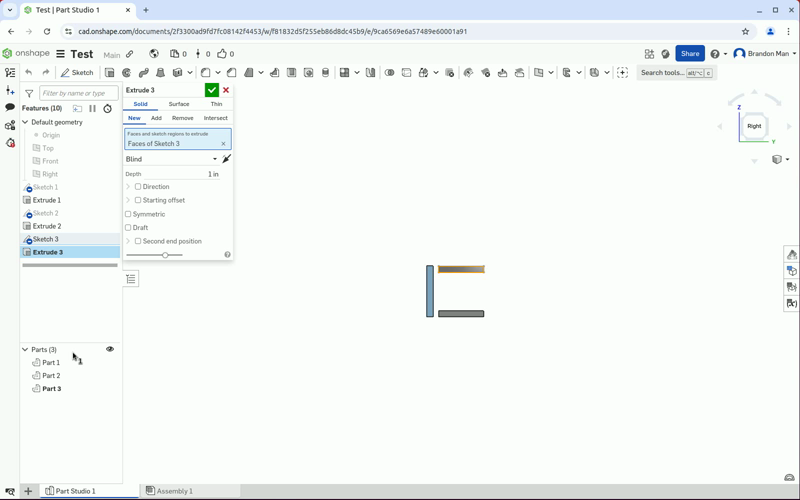
mouse_move(143, 106)
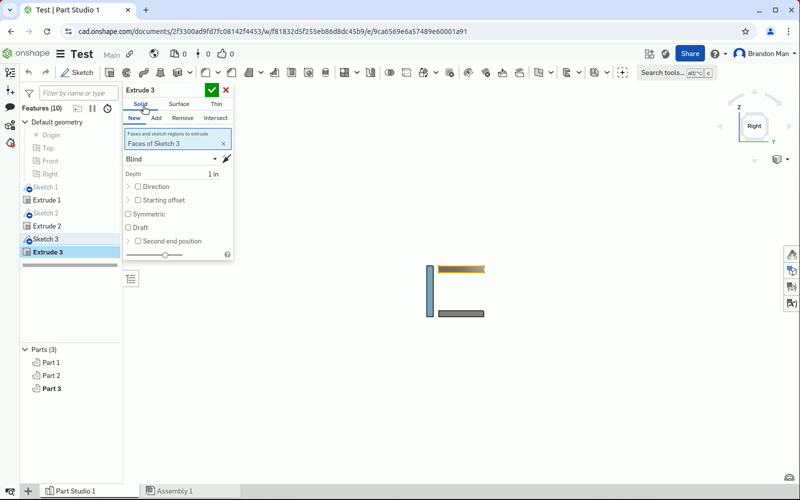
click(143, 106)
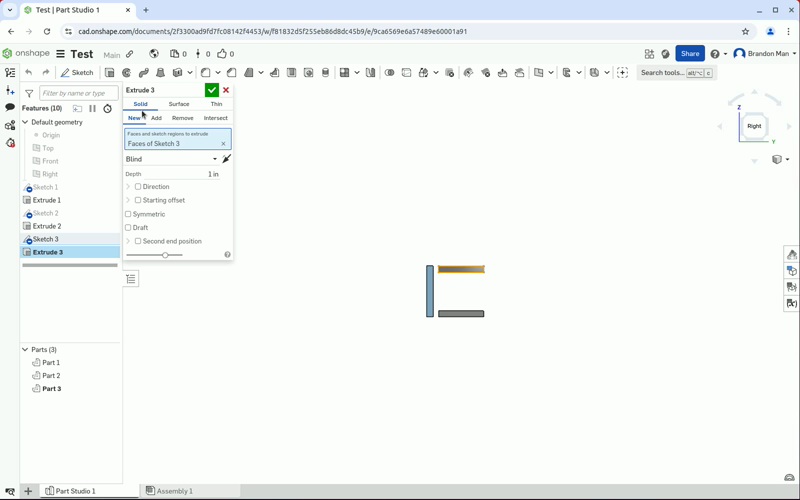
mouse_move(137, 120)
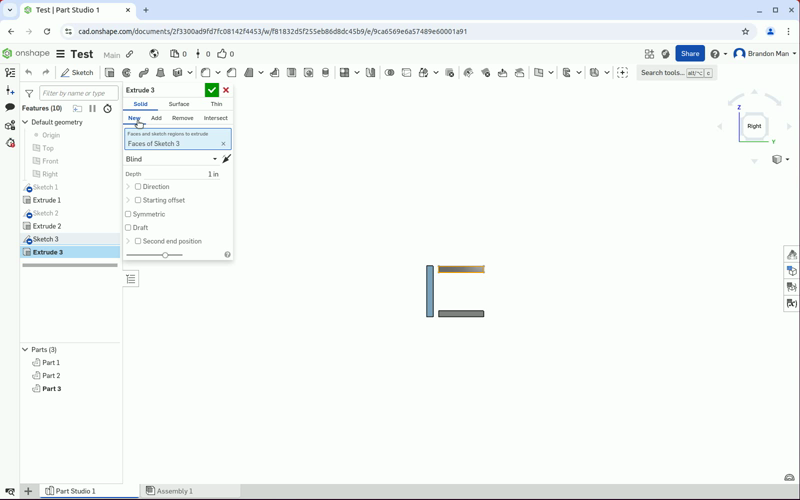
click(137, 120)
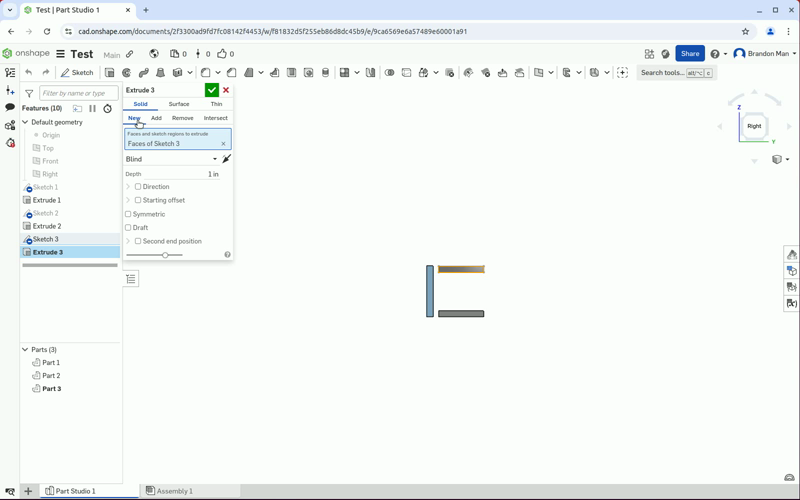
key(tab, 4)
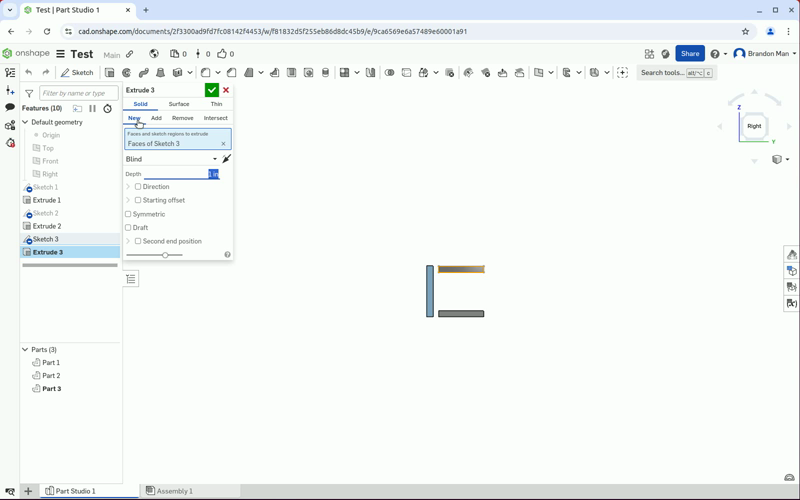
text(0.481)
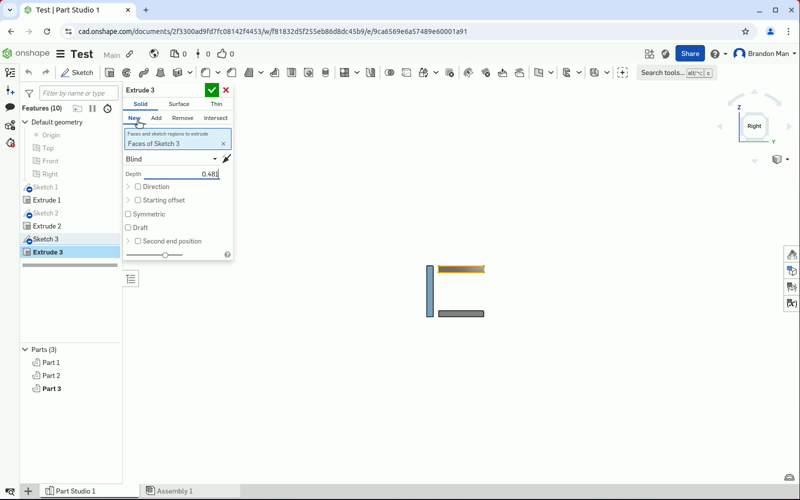
key(enter)
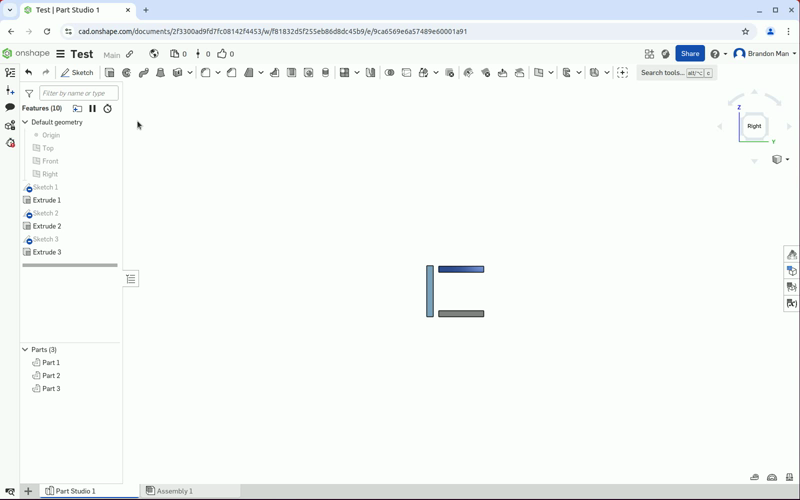
key(shift+h)
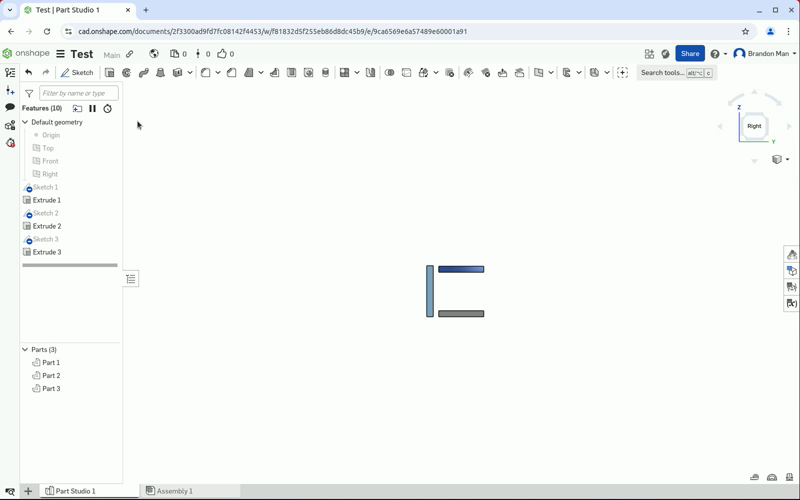
key(shift+h)
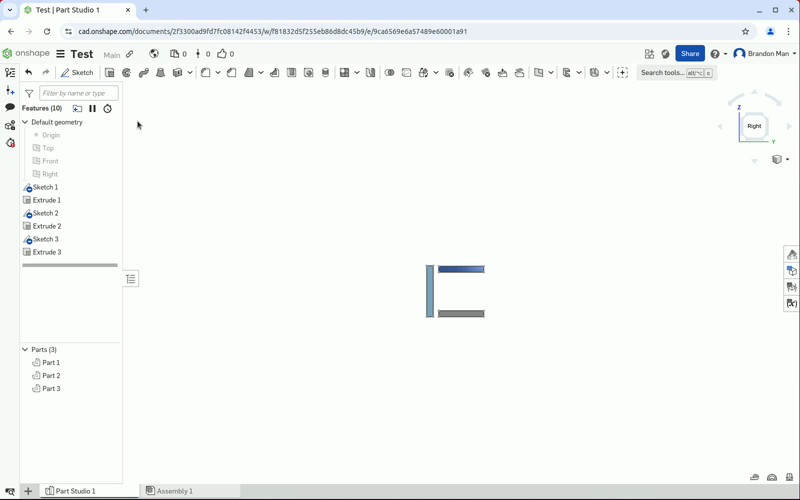
key(shift+7)
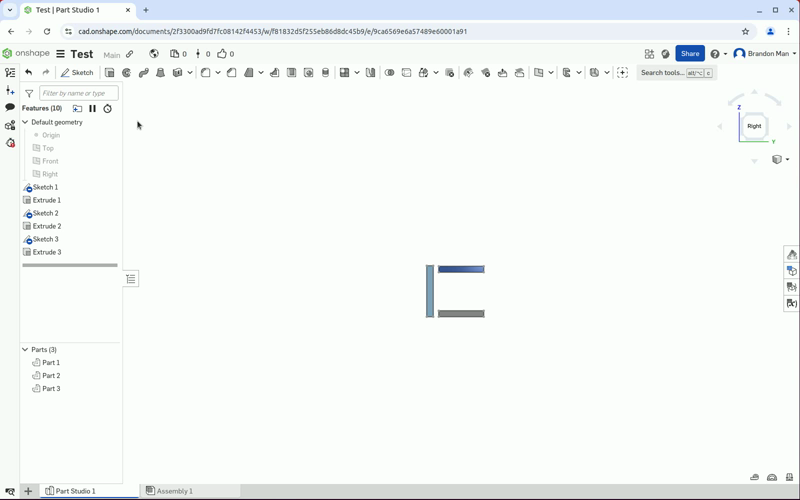
key(right, 2)
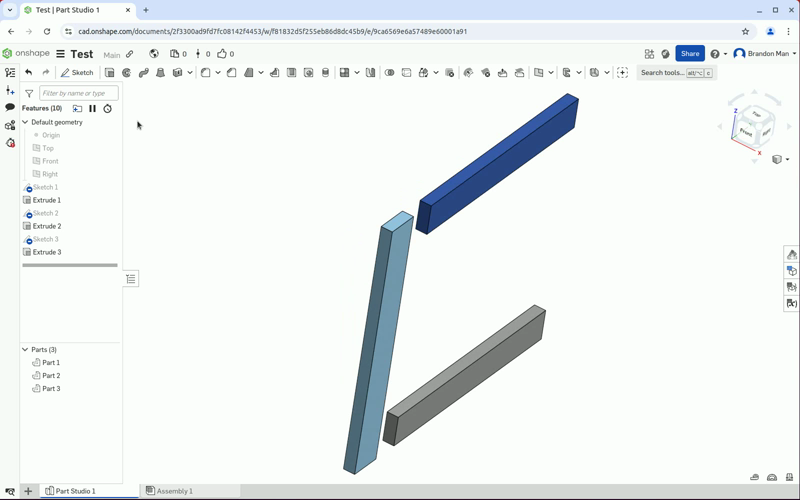
key(down, 2)
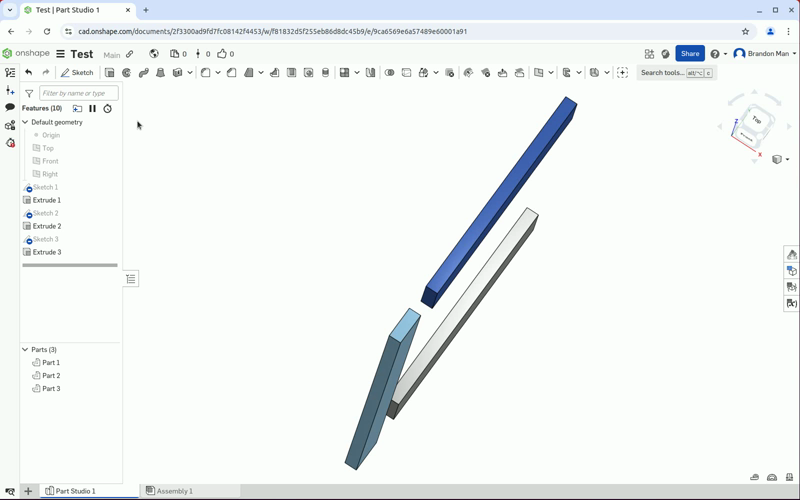
key(up, 2)
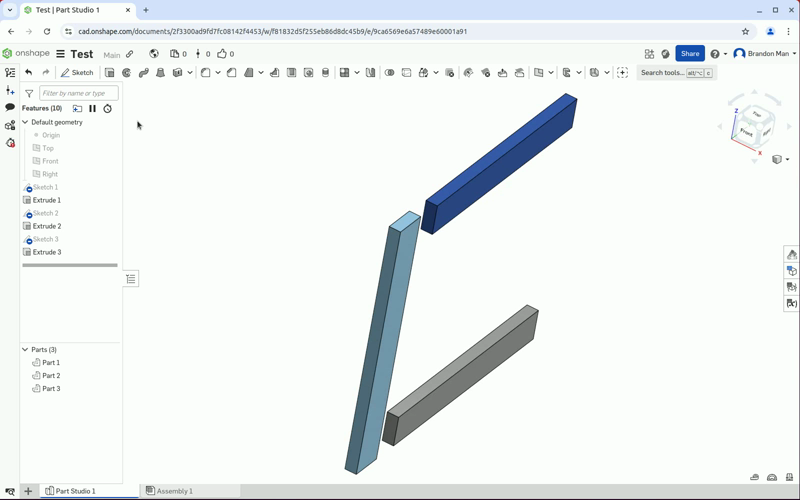
key(left, 2)
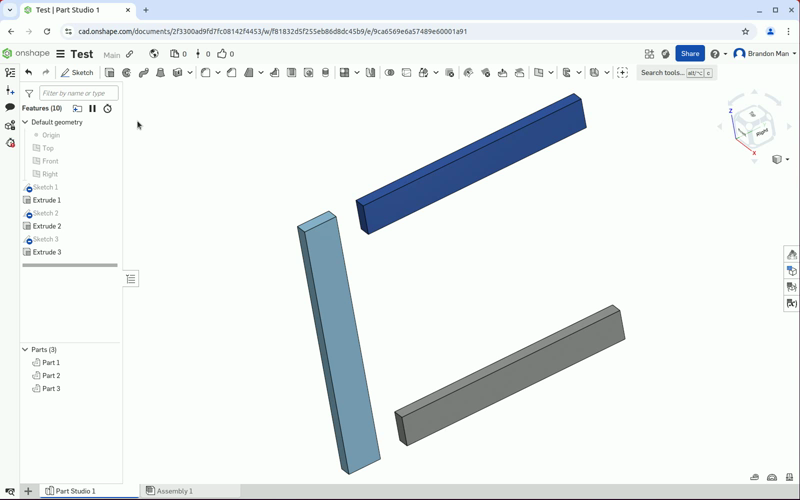
mouse_move(73, 189)
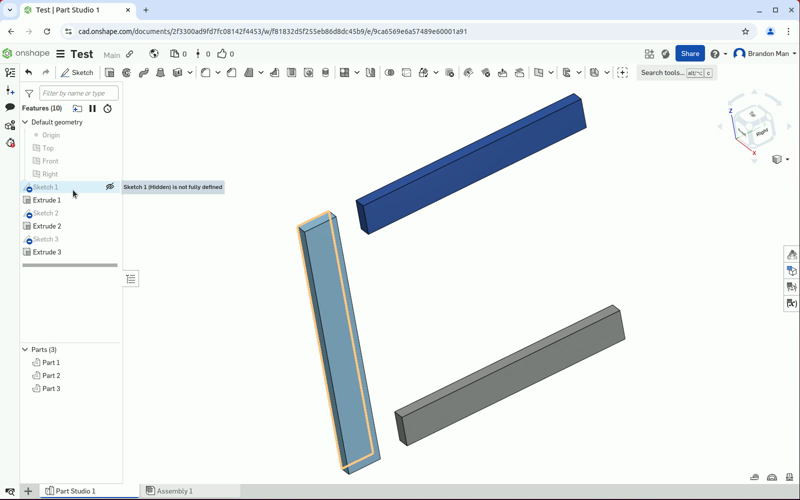
click(73, 189)